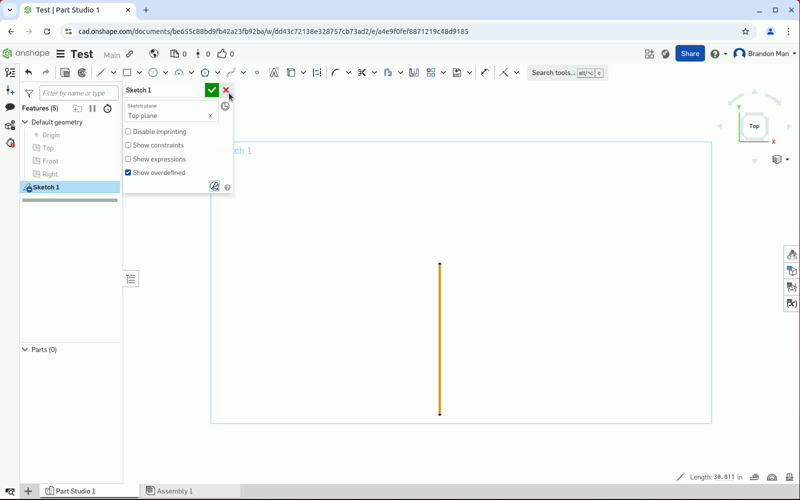
key(shift+h)
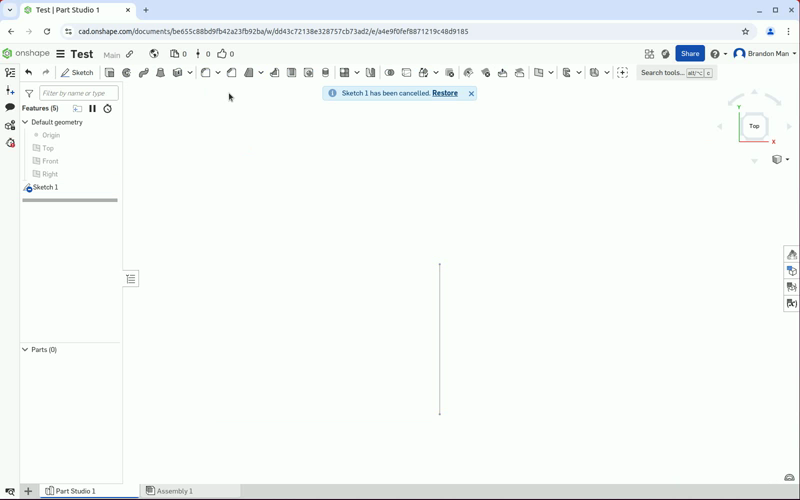
key(shift+s)
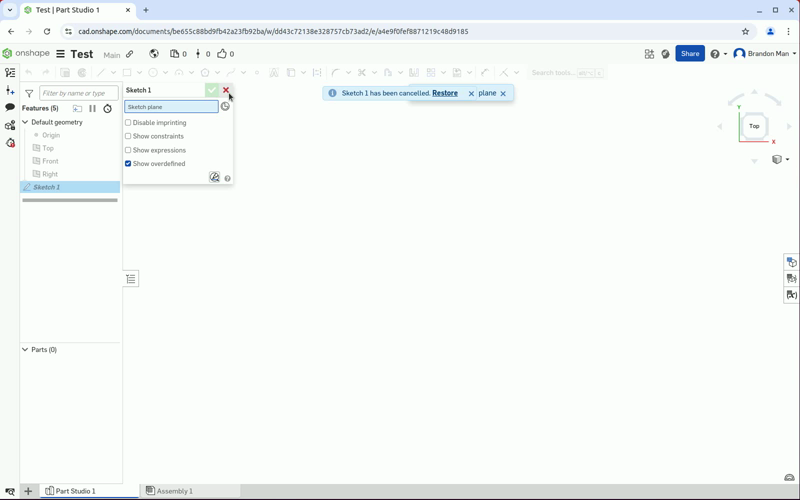
mouse_move(73, 150)
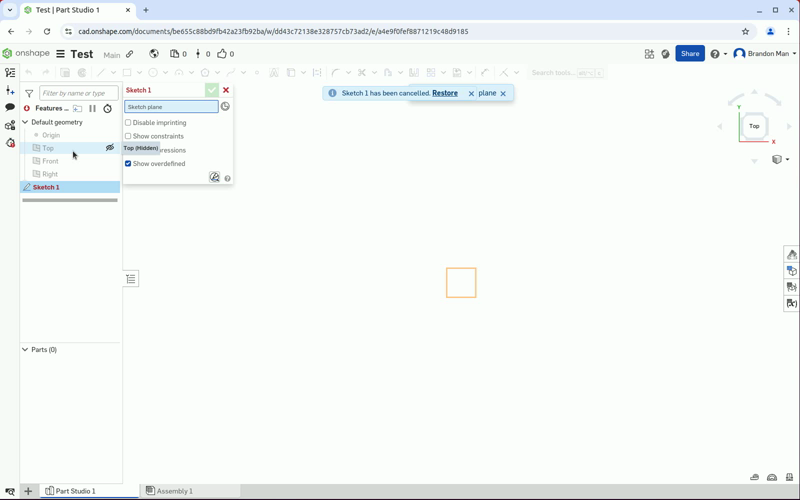
click(73, 150)
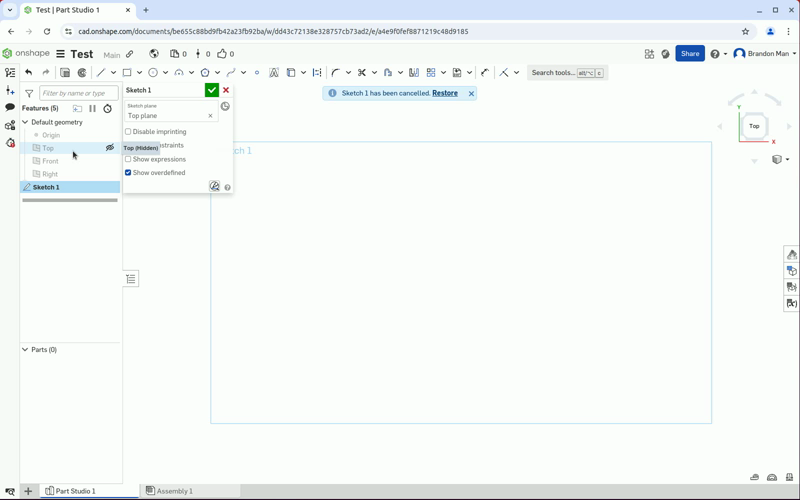
mouse_move(73, 352)
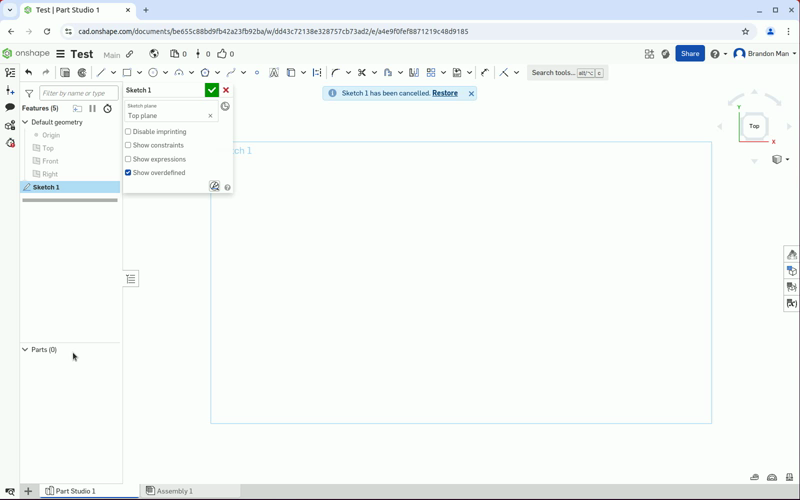
key(y)
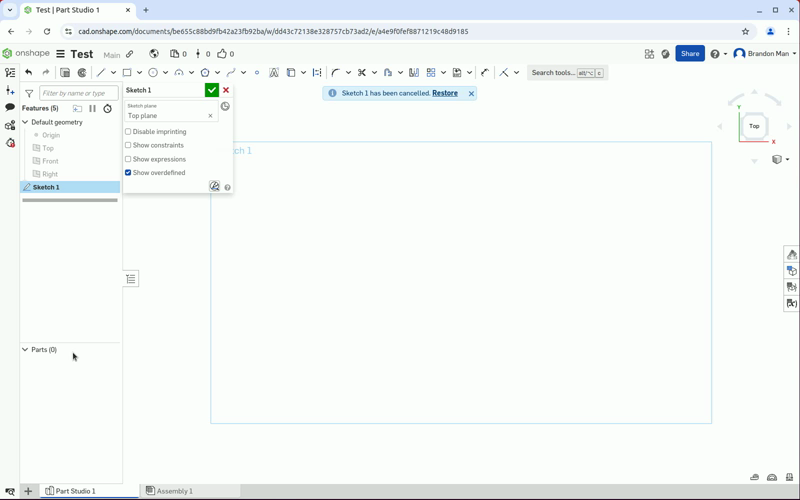
key(a)
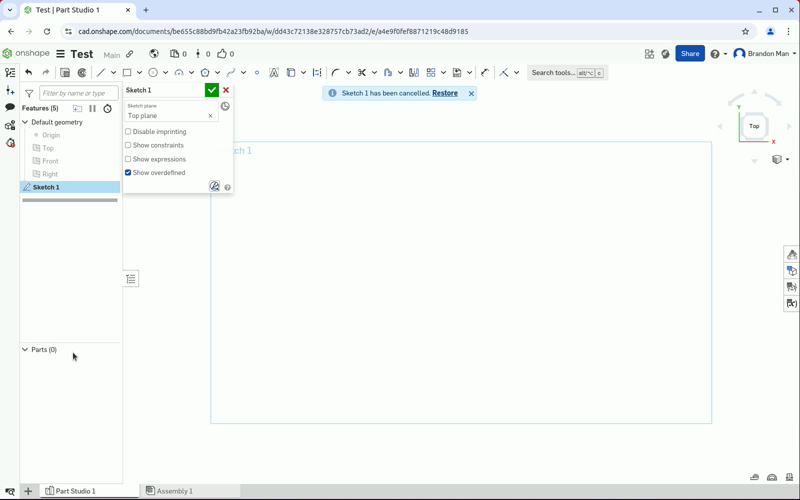
key_down(shift)
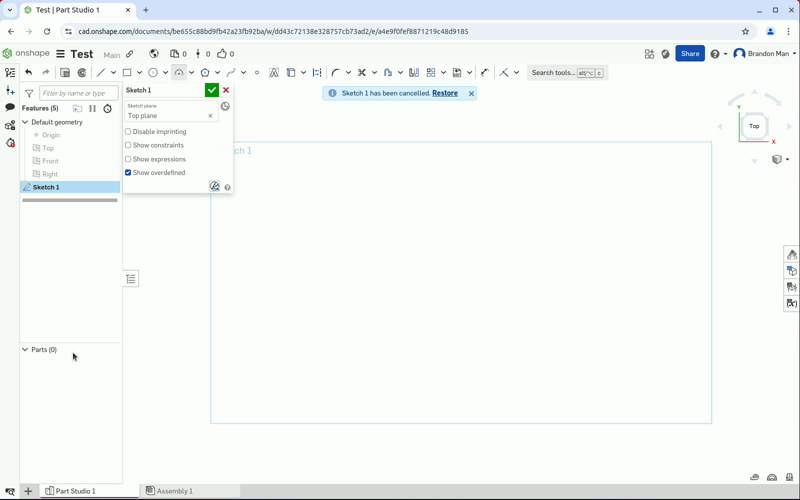
mouse_move(372, 212)
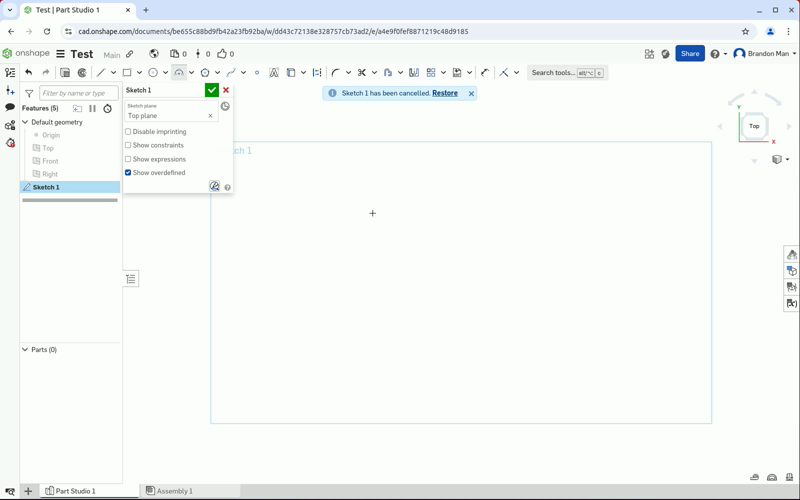
click(372, 212)
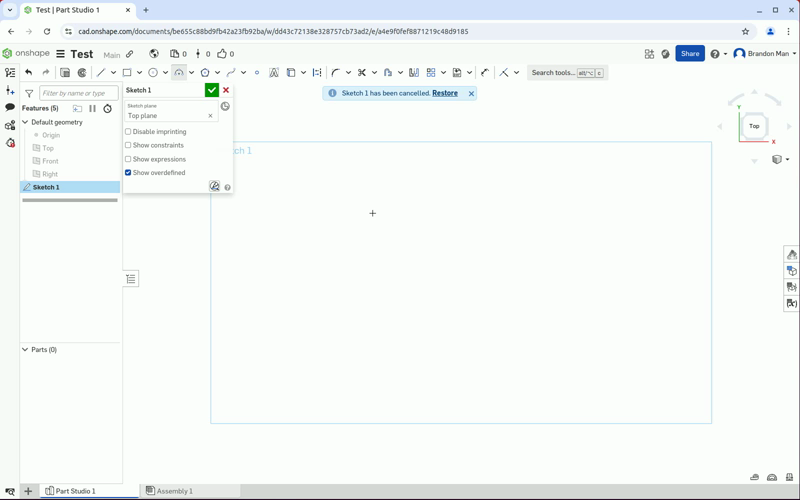
key_up(shift)
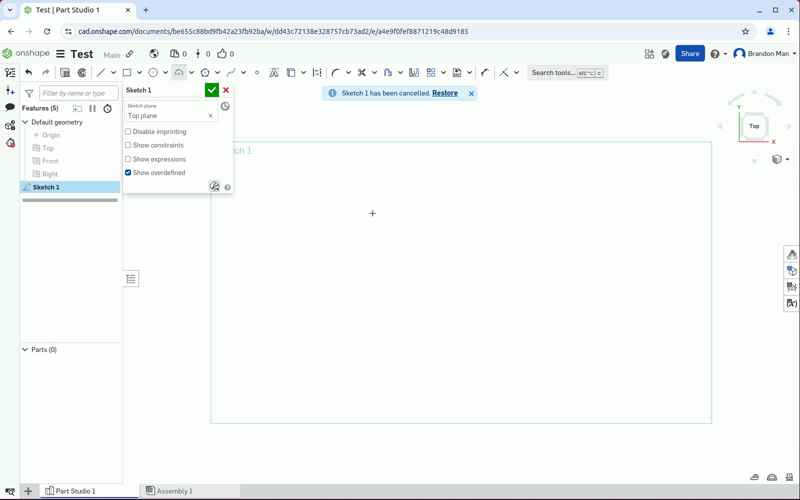
key_down(shift)
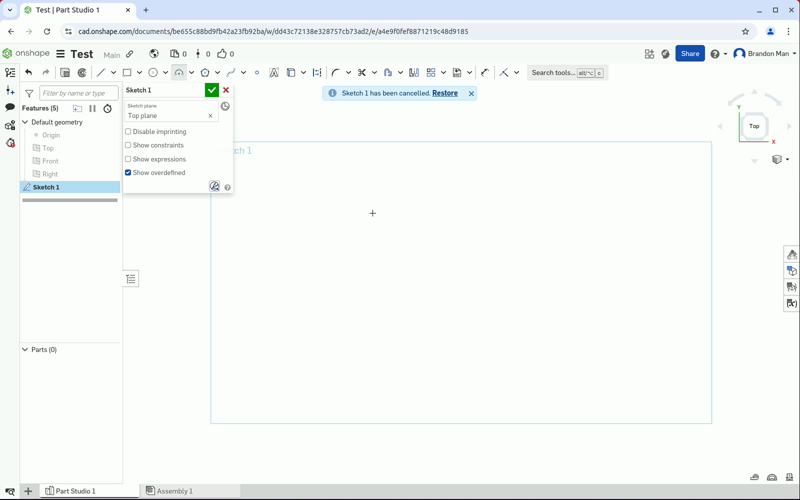
mouse_move(547, 212)
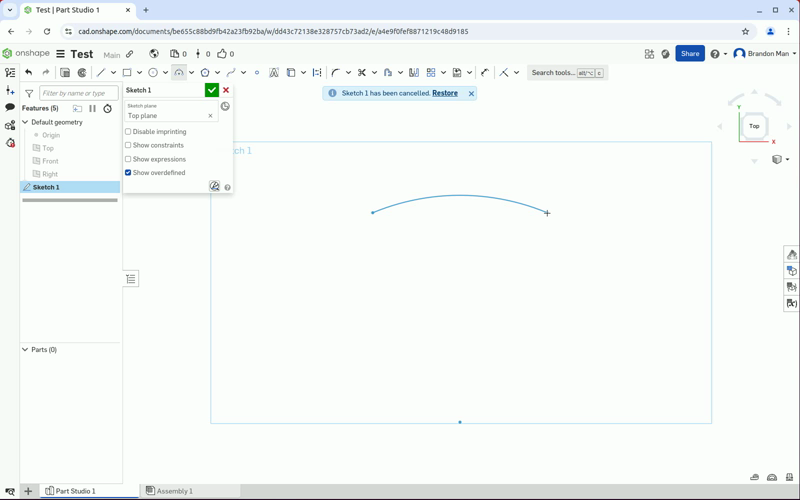
click(547, 212)
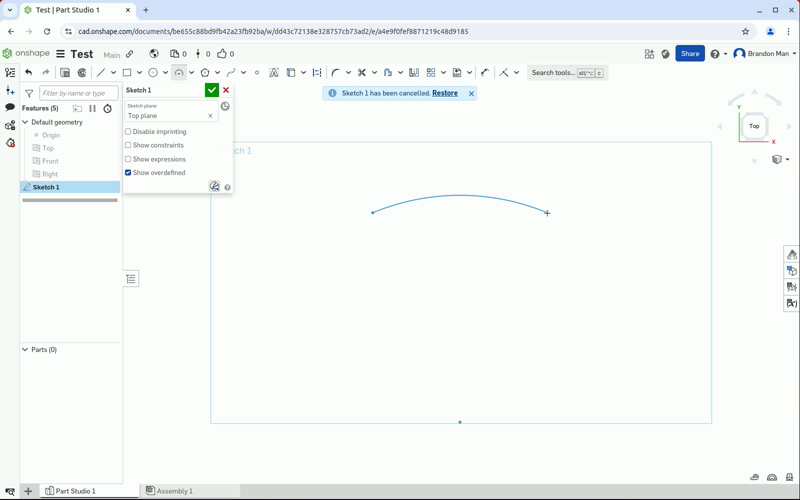
mouse_move(459, 393)
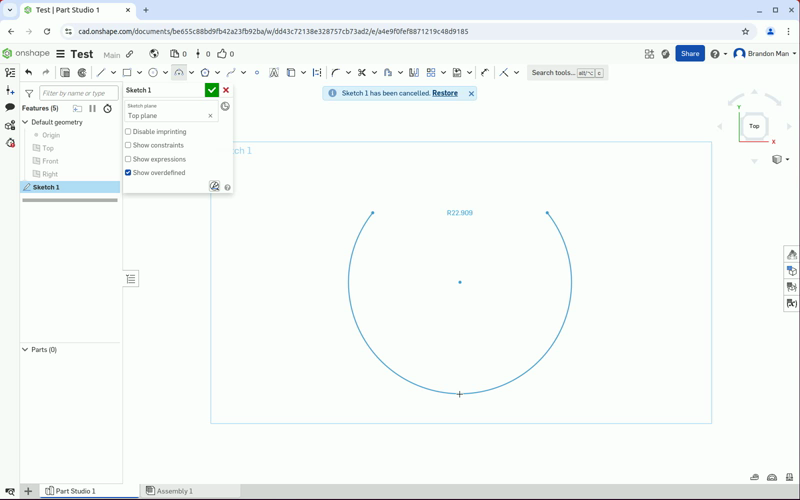
click(459, 393)
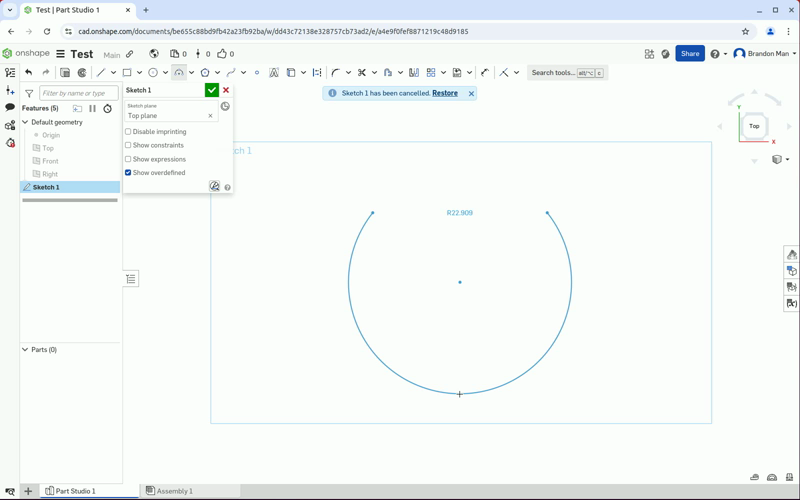
key_up(shift)
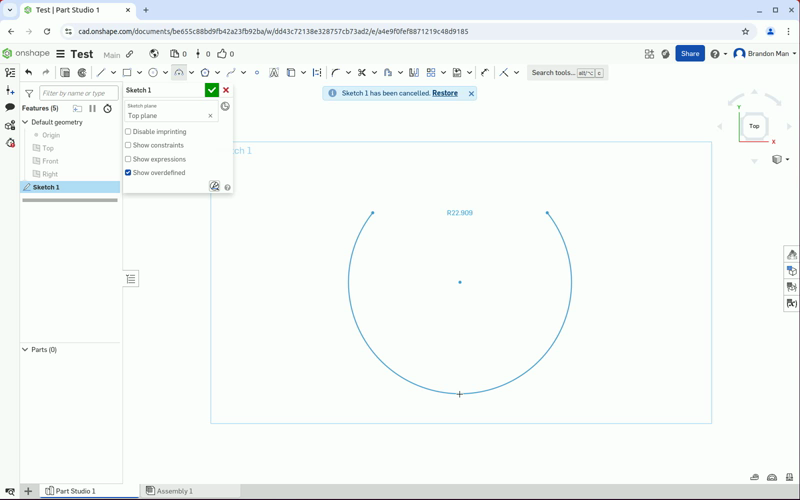
key(esc)
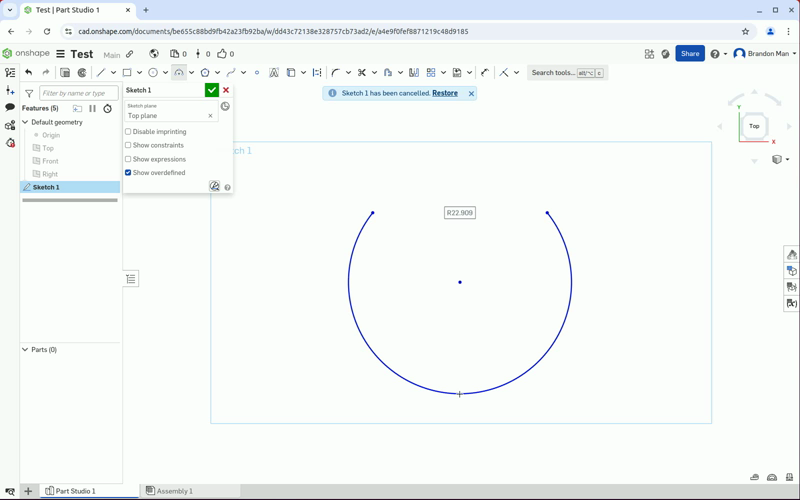
key(l)
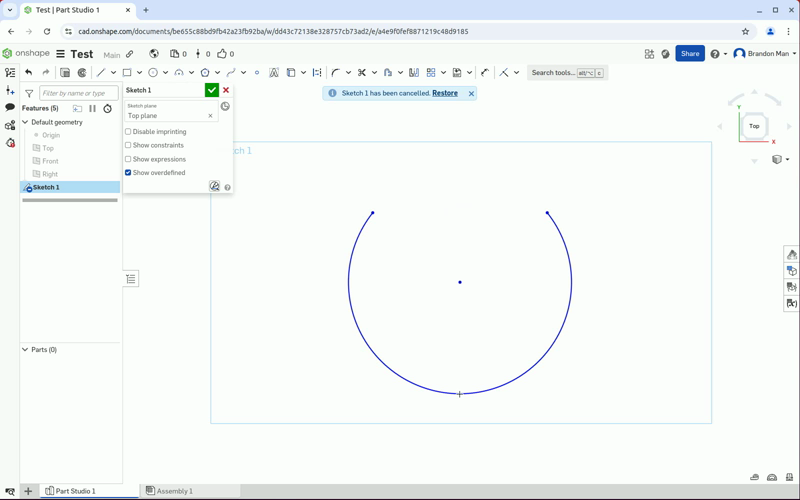
mouse_move(547, 212)
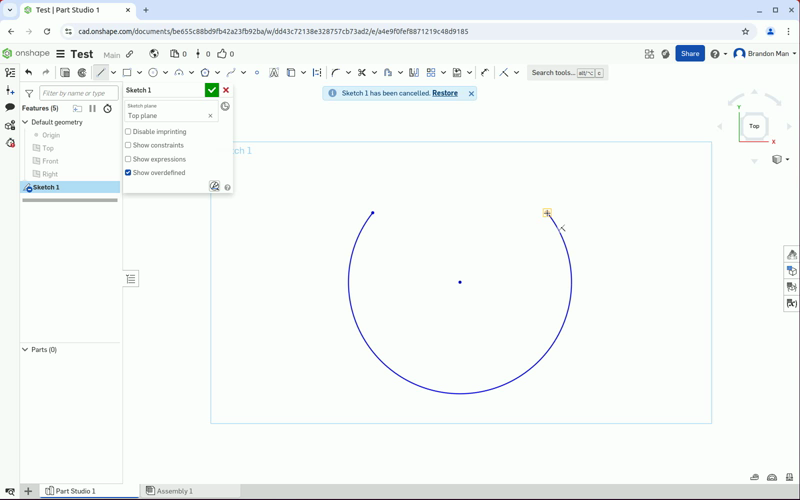
click(547, 212)
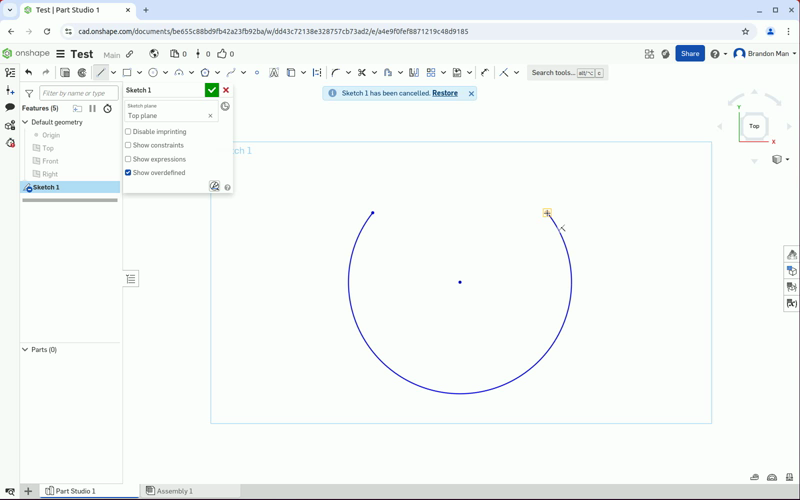
key_down(shift)
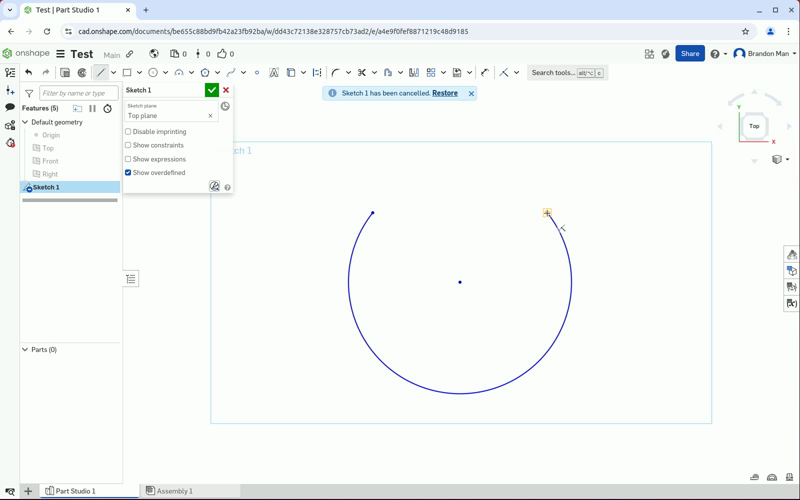
mouse_move(577, 212)
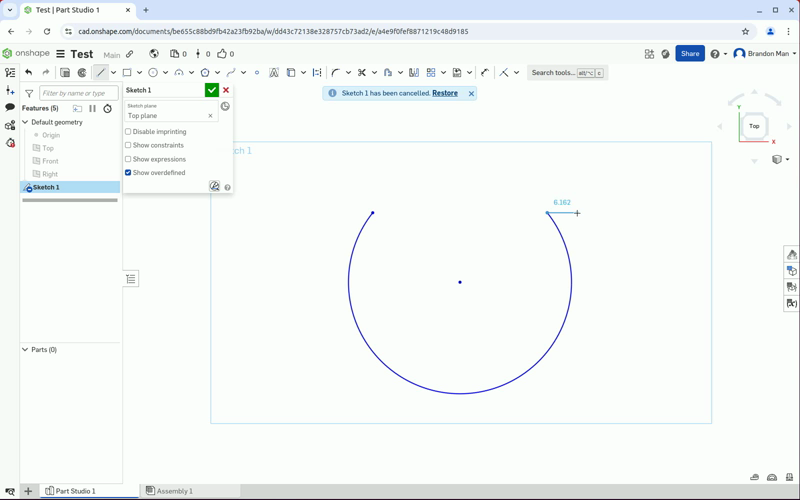
mouse_move(526, 229)
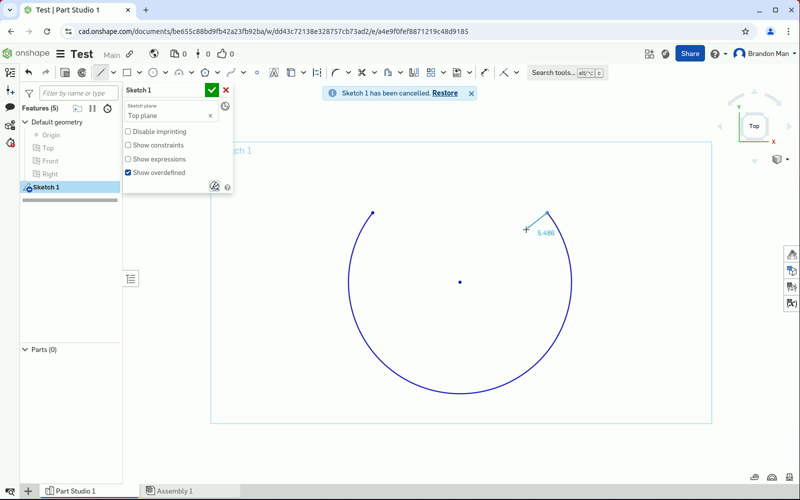
click(526, 229)
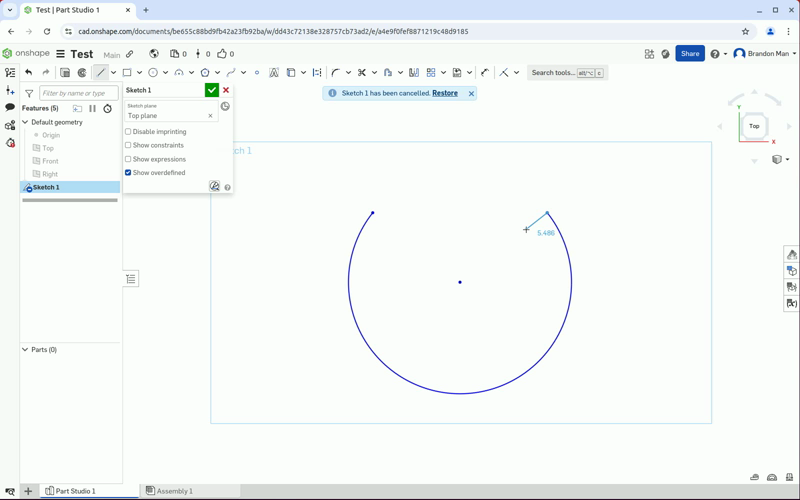
key_up(shift)
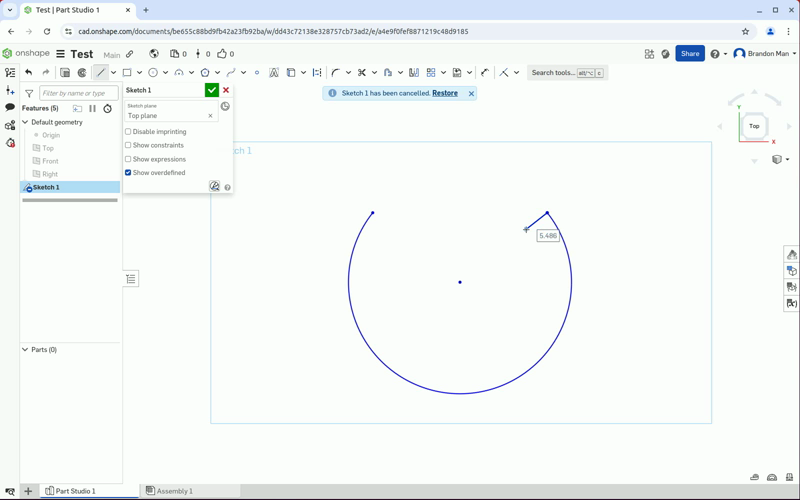
key(esc)
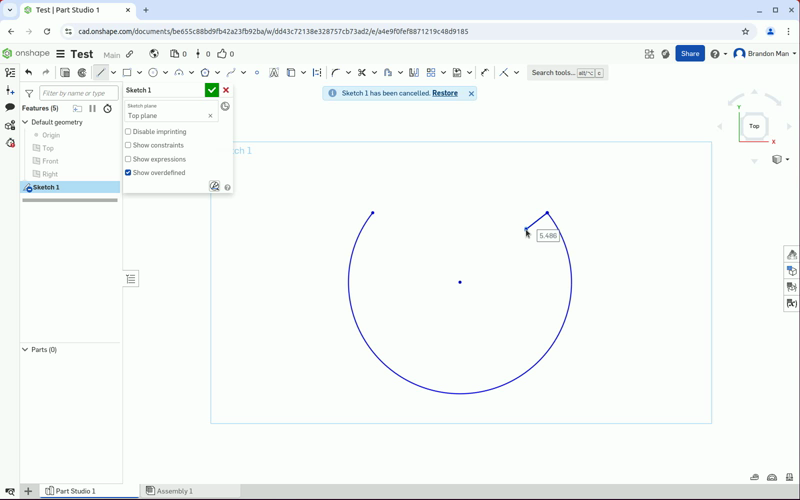
key(a)
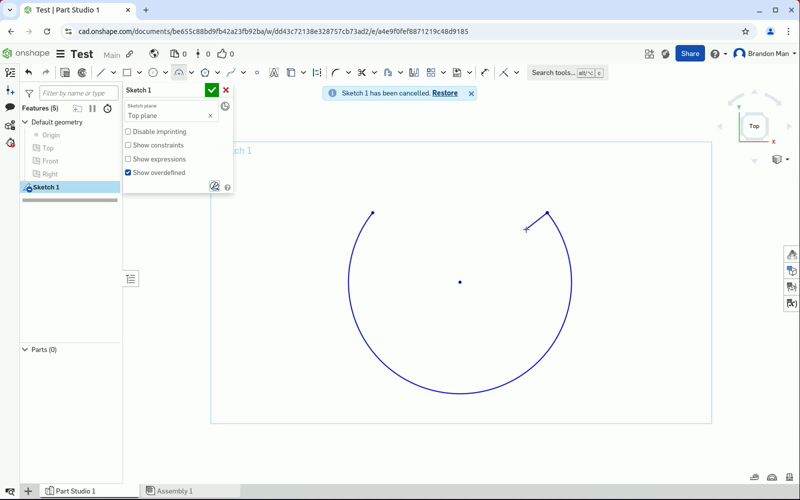
mouse_move(526, 229)
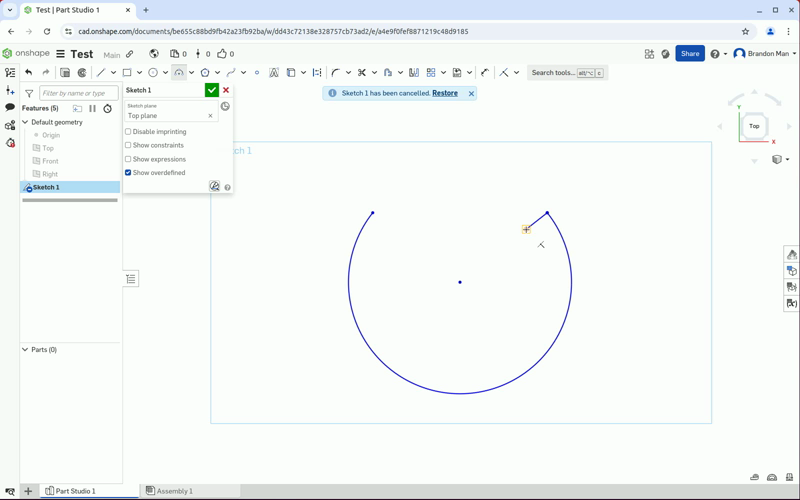
click(526, 229)
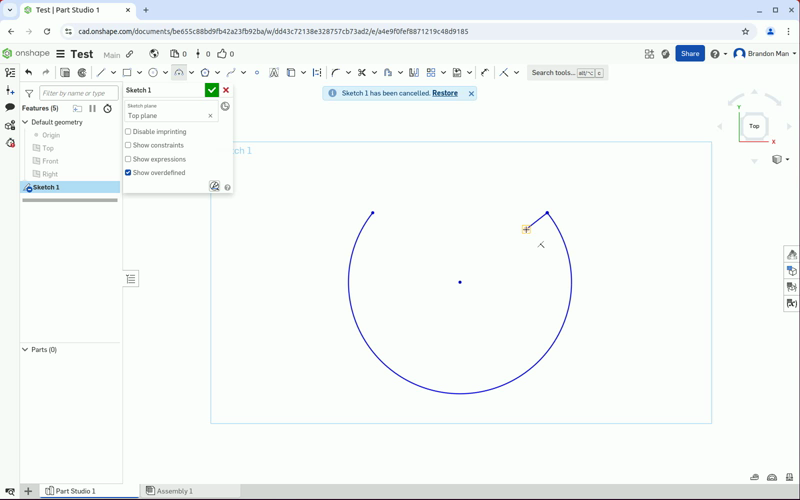
key_down(shift)
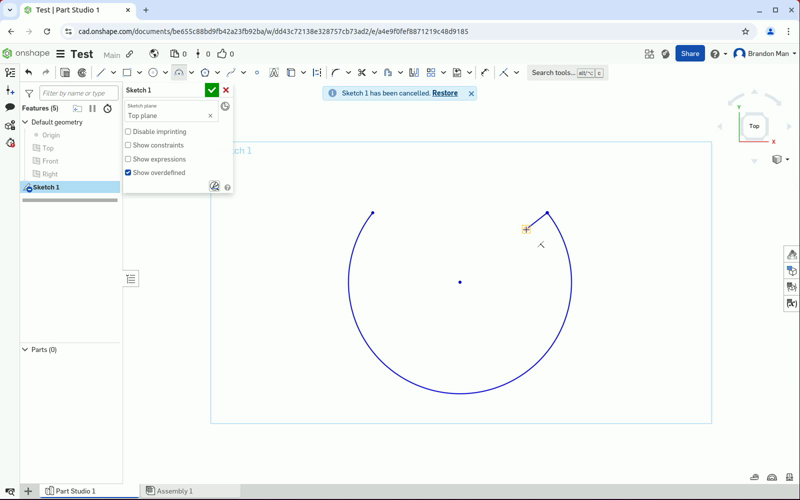
mouse_move(393, 229)
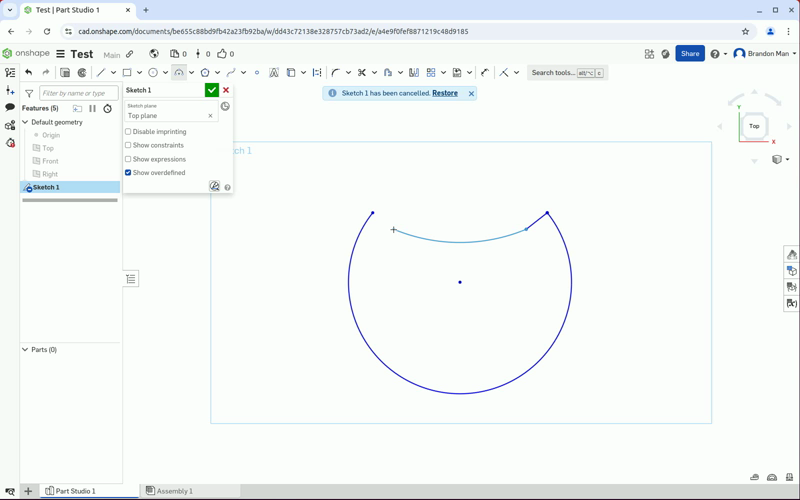
click(393, 229)
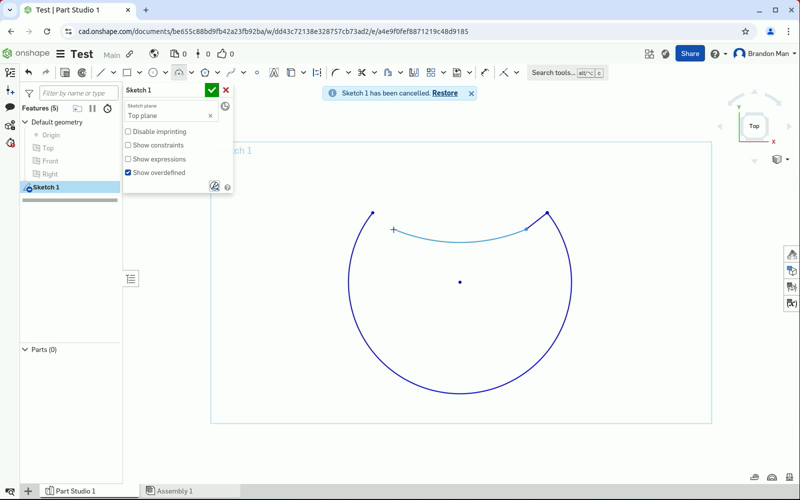
mouse_move(459, 366)
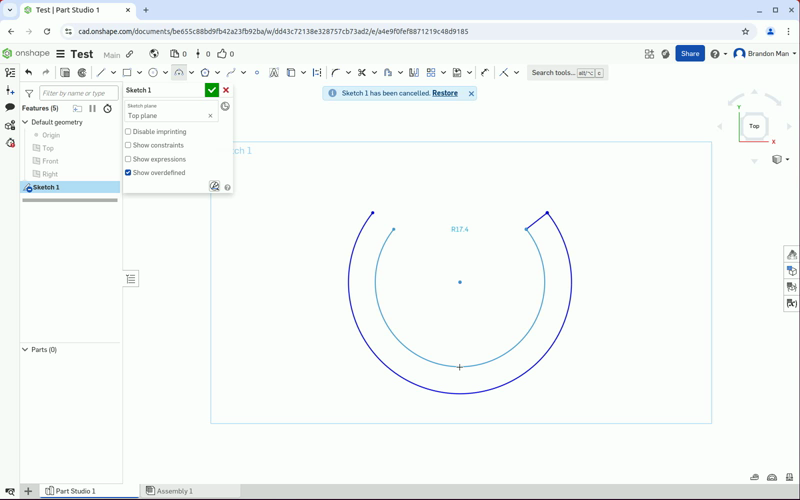
click(459, 366)
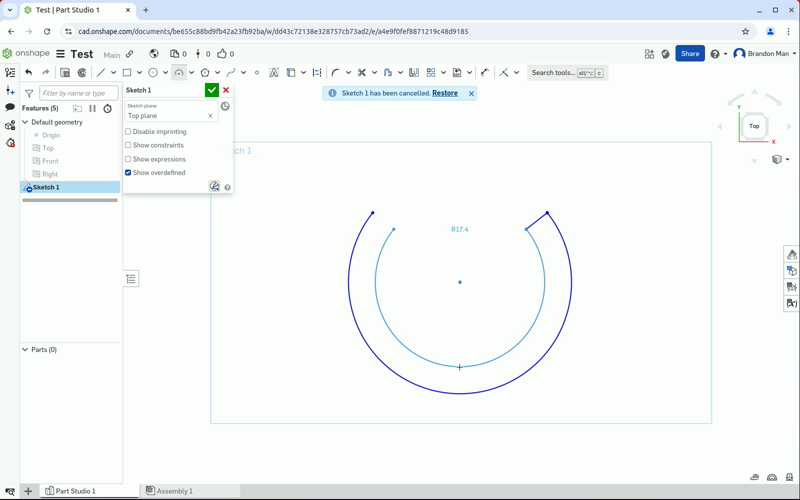
key_up(shift)
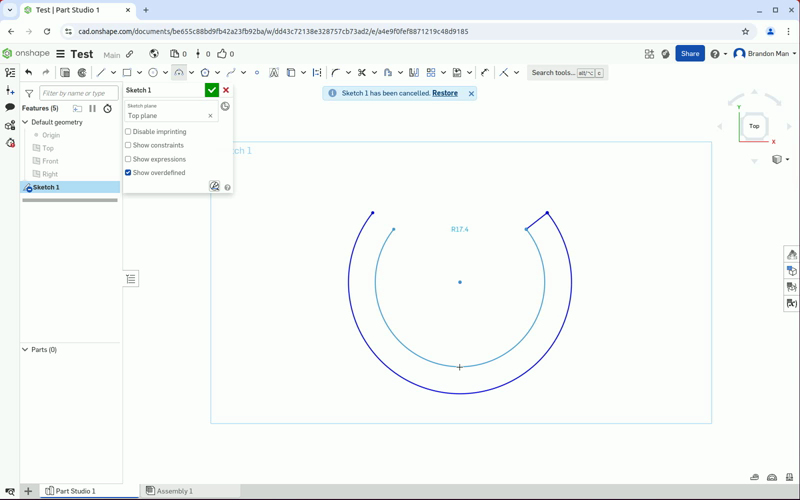
key(esc)
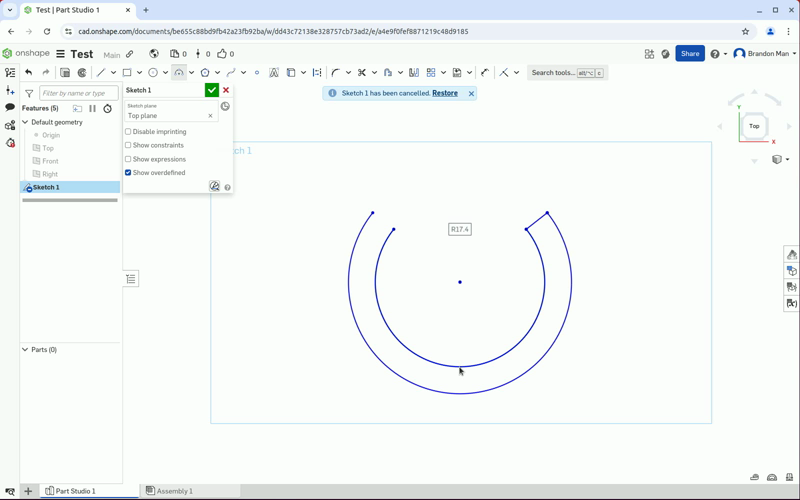
key(l)
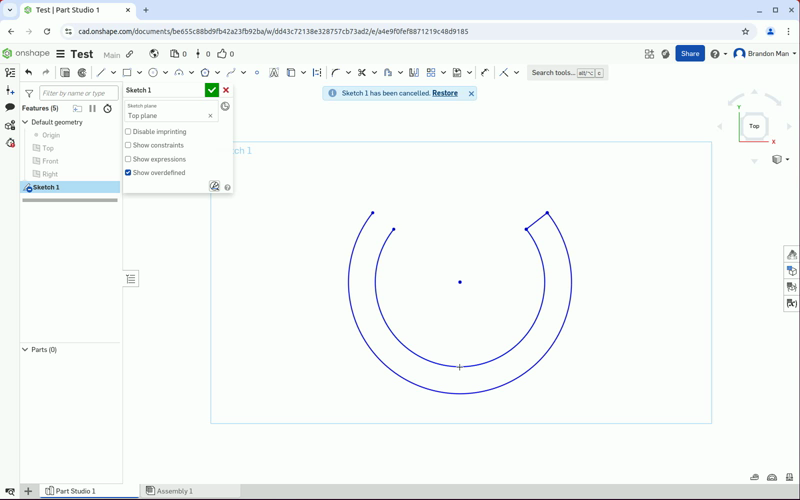
mouse_move(393, 229)
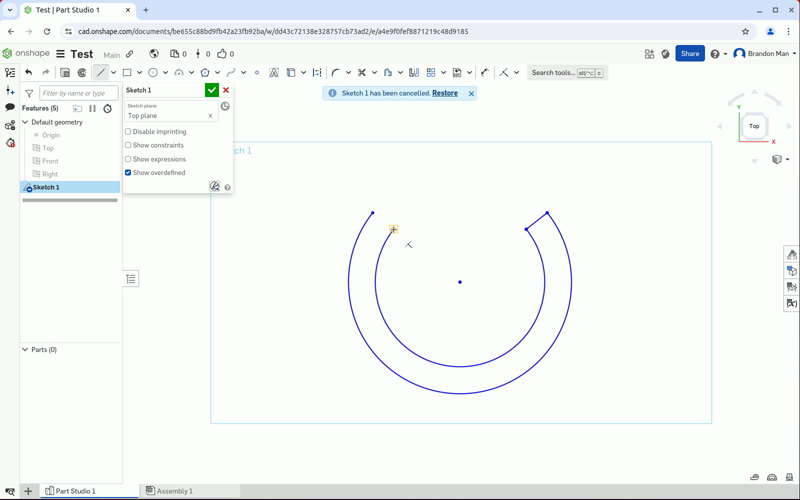
click(393, 229)
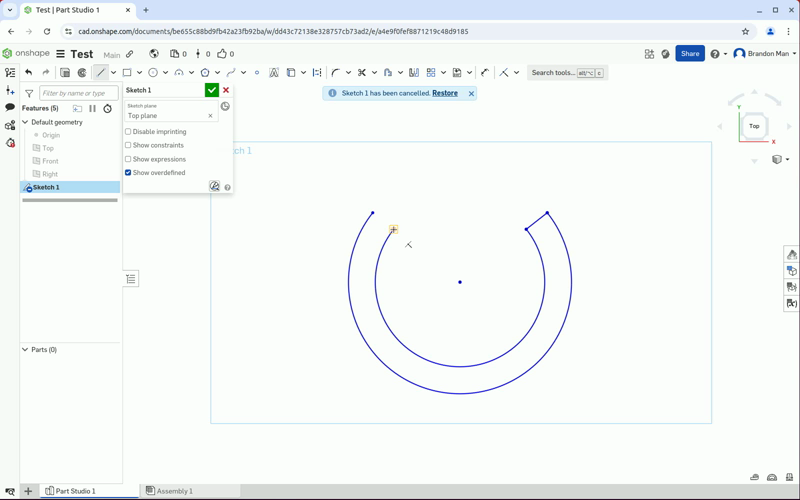
mouse_move(423, 229)
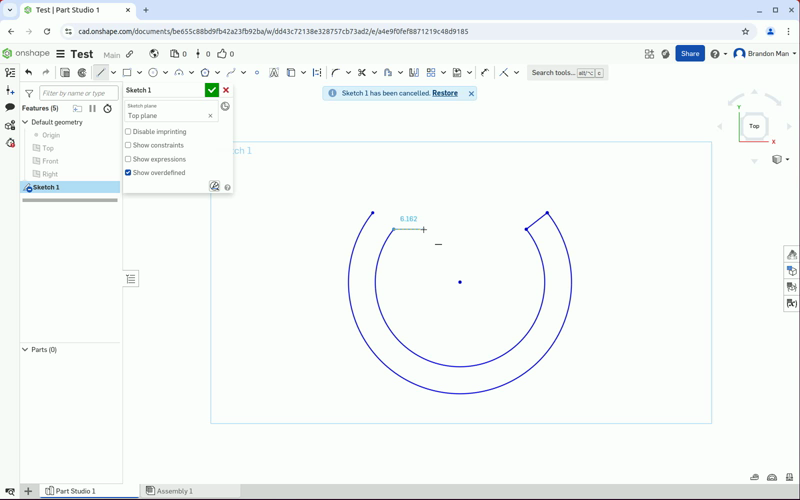
key_down(shift)
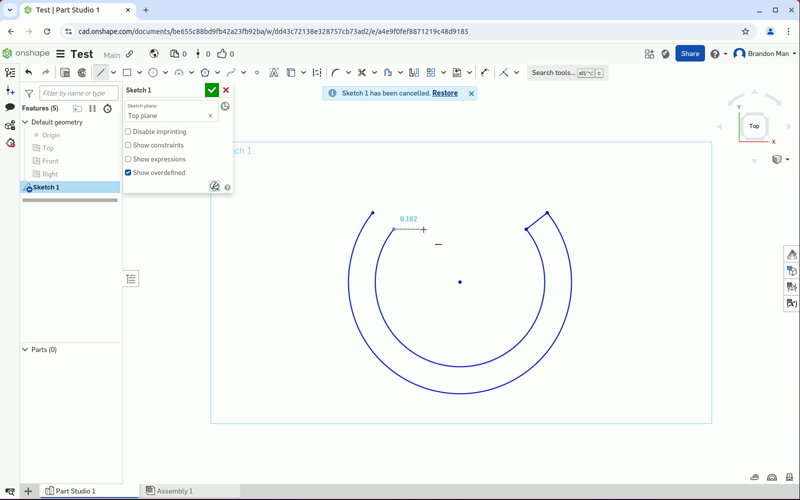
mouse_move(372, 212)
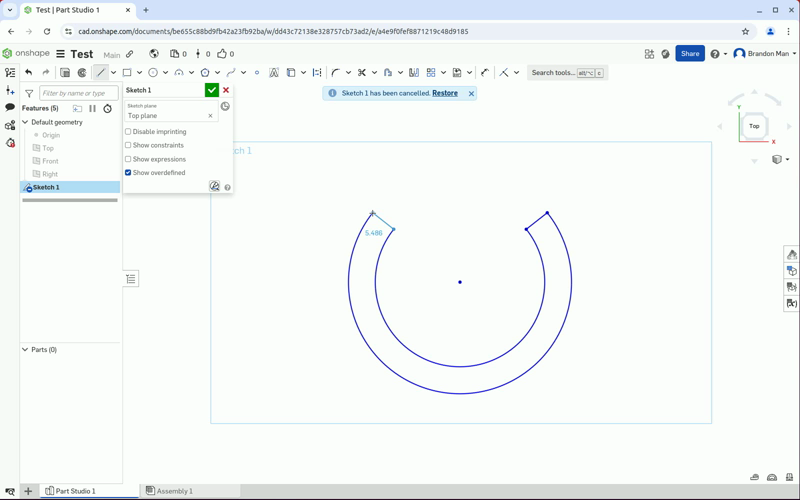
key_up(shift)
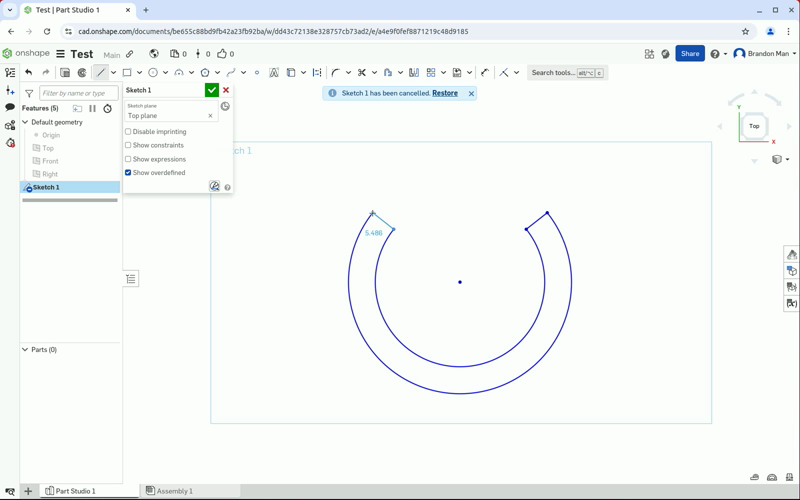
click(372, 212)
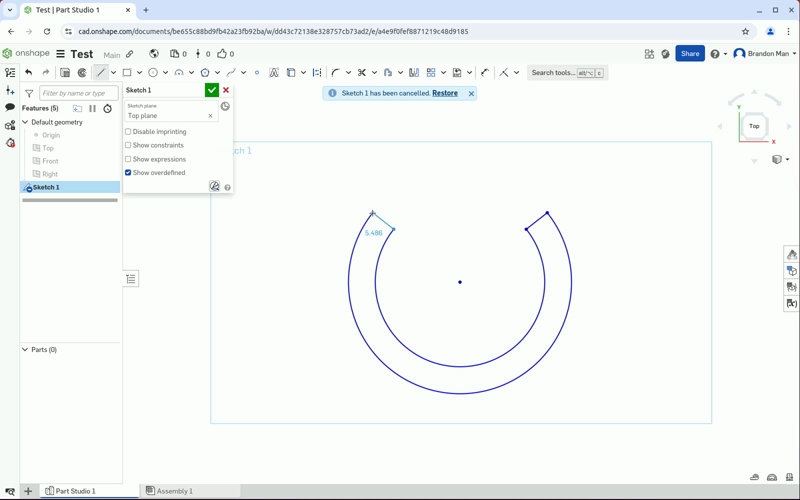
key(esc)
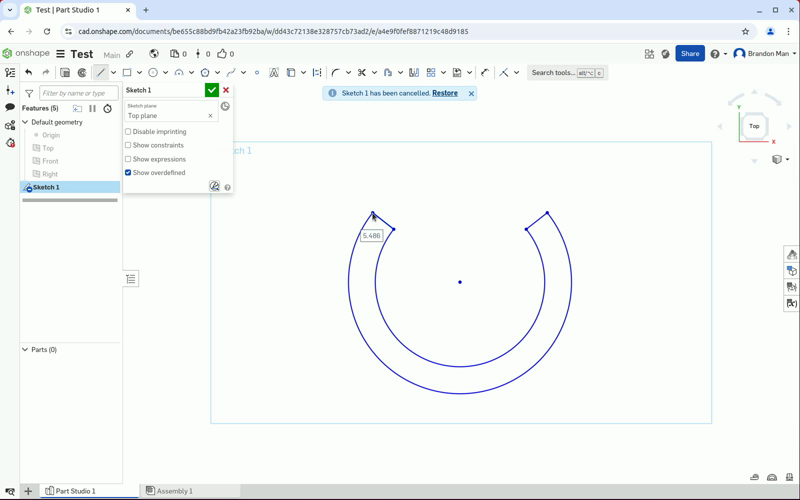
mouse_move(553, 264)
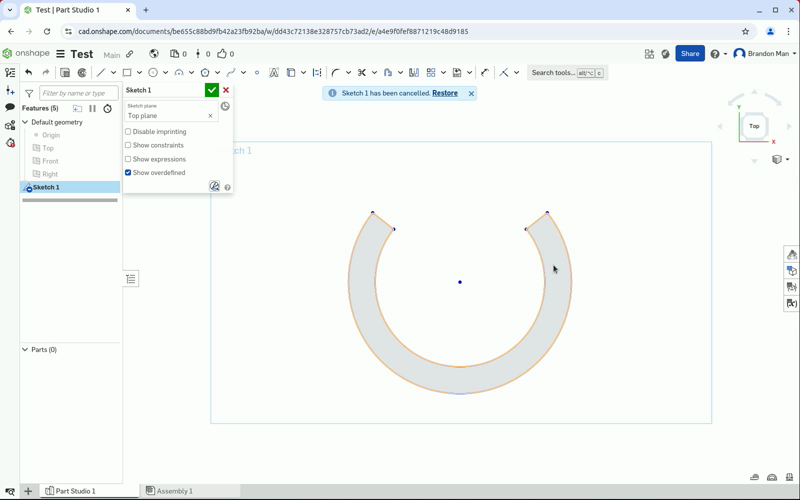
click(553, 264)
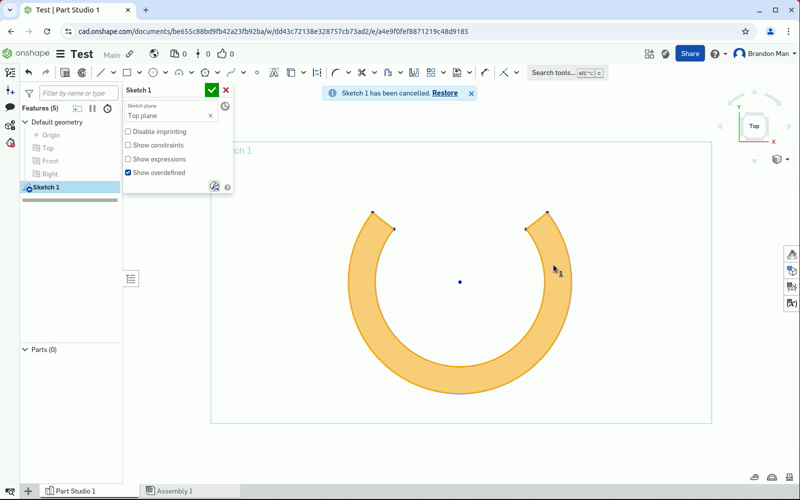
mouse_move(73, 352)
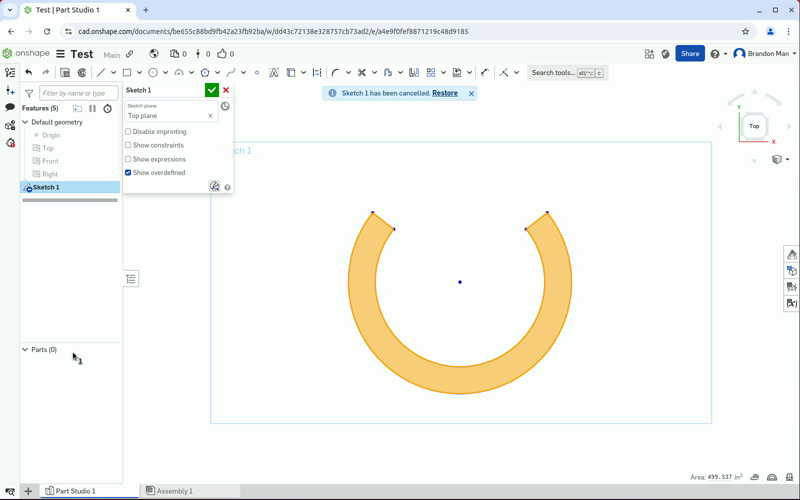
key(shift+y)
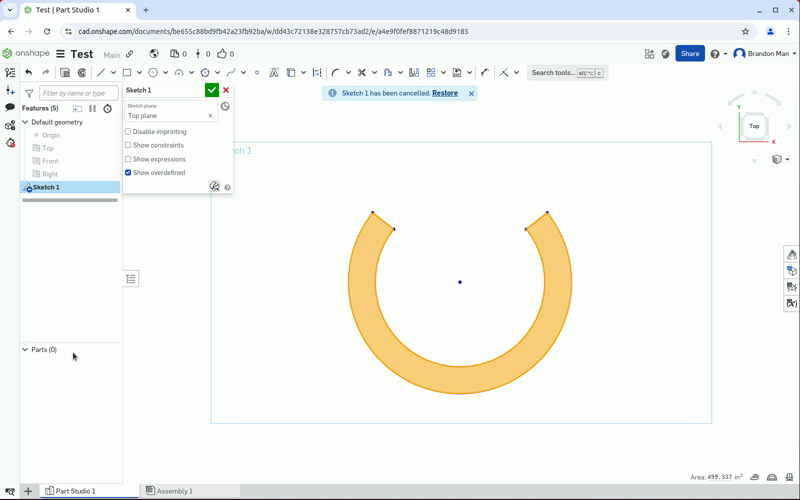
key(shift+e)
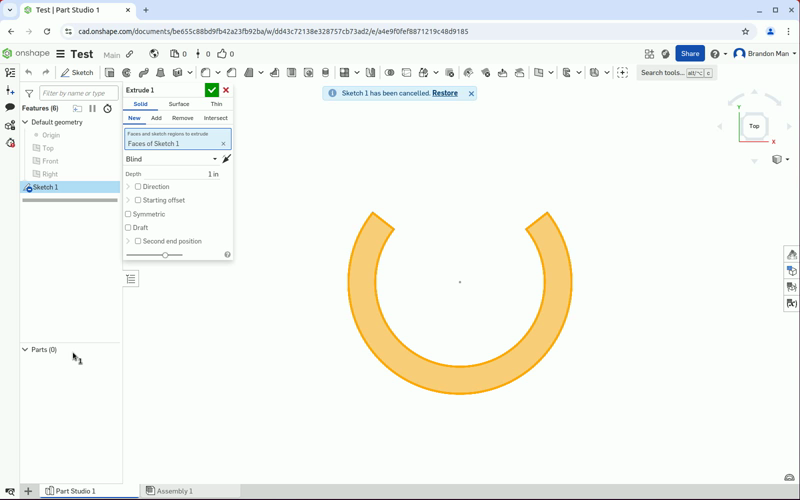
mouse_move(143, 106)
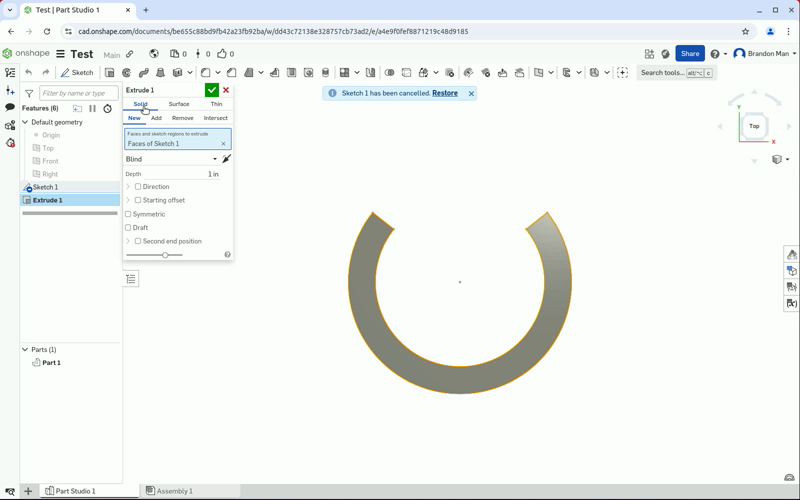
click(143, 106)
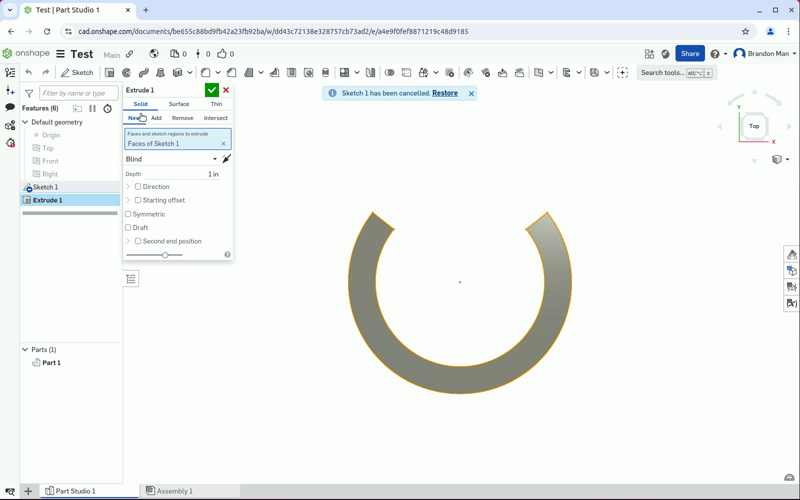
mouse_move(137, 120)
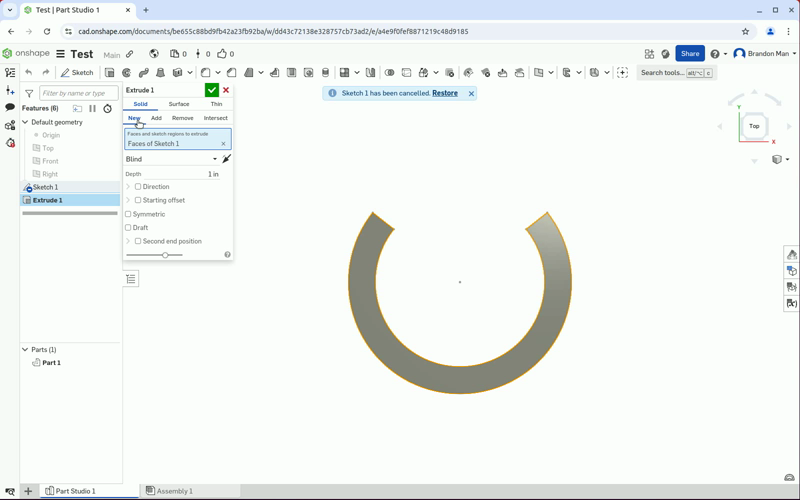
click(137, 120)
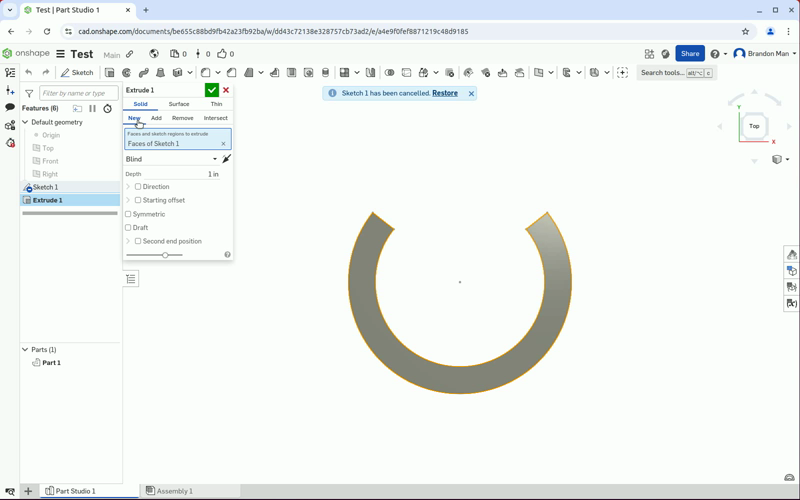
key(tab, 4)
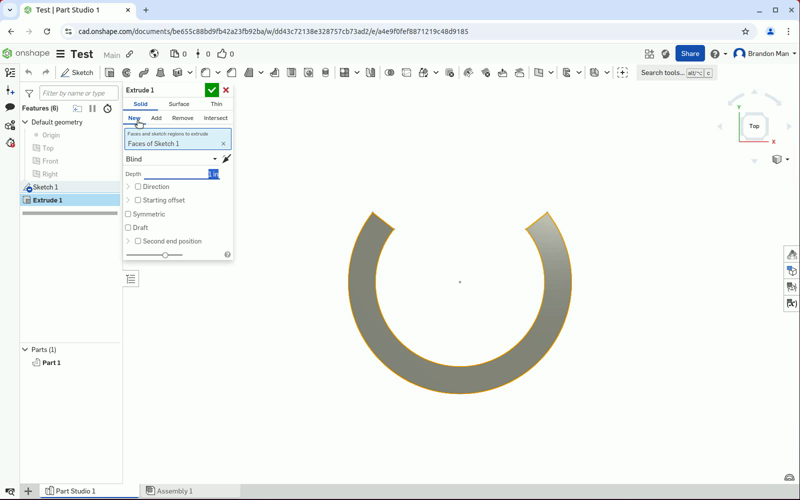
text(21.905)
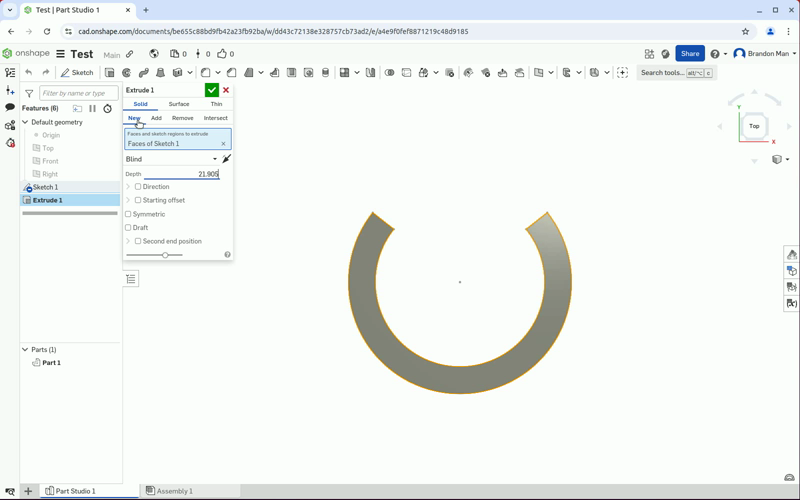
key(enter)
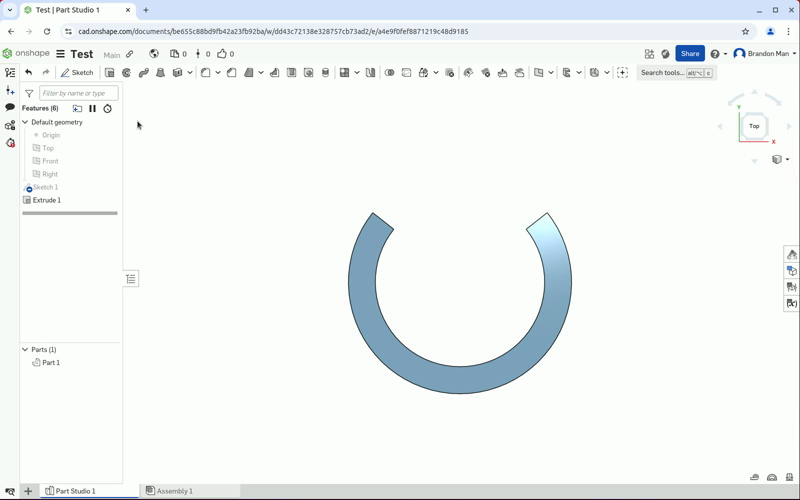
key(shift+h)
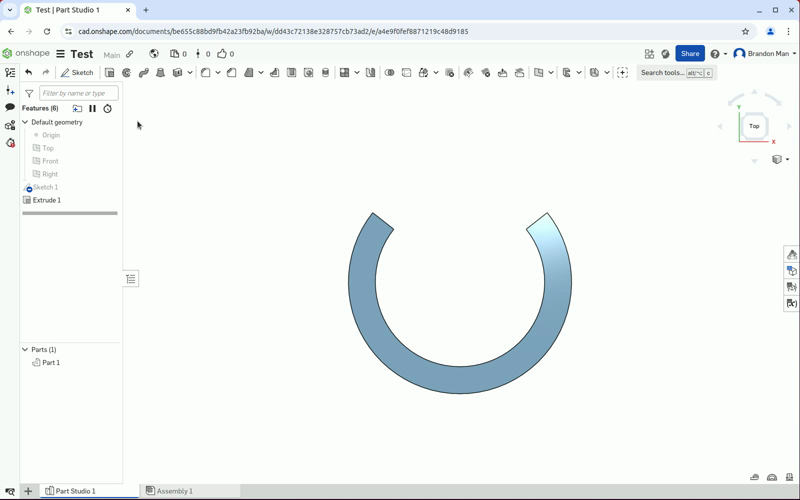
key(shift+h)
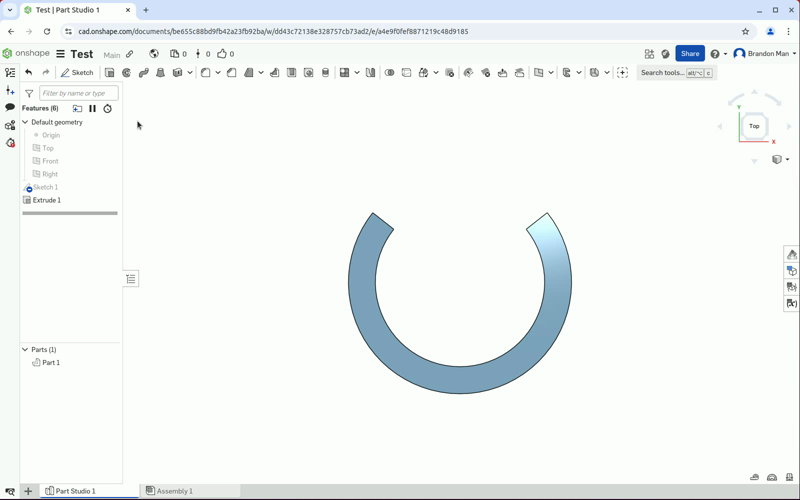
mouse_move(73, 189)
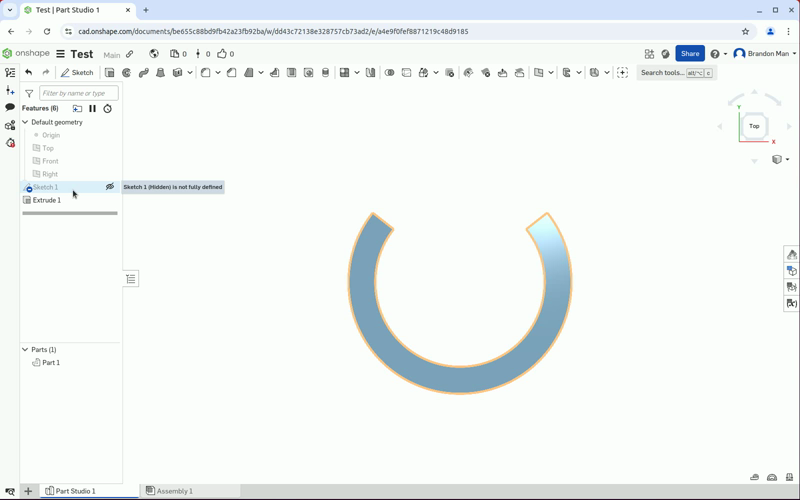
click(73, 189)
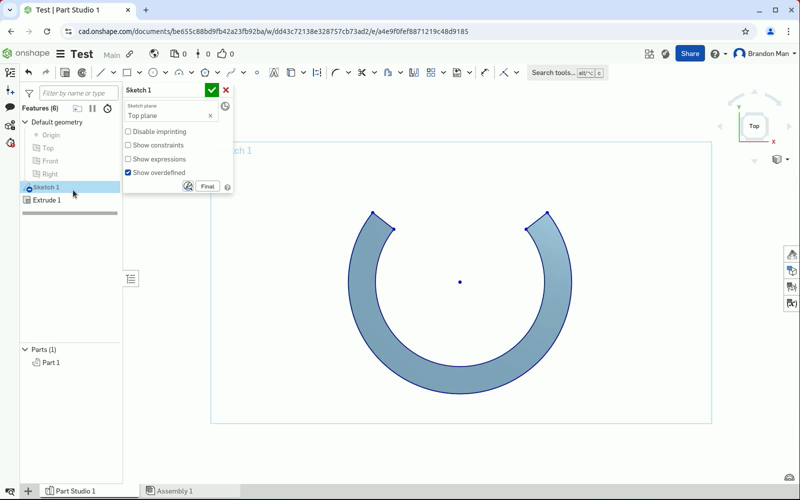
mouse_move(229, 92)
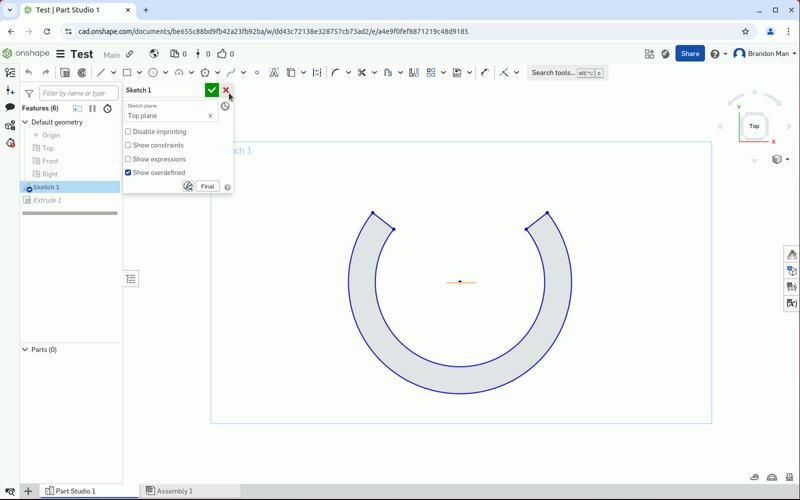
click(229, 92)
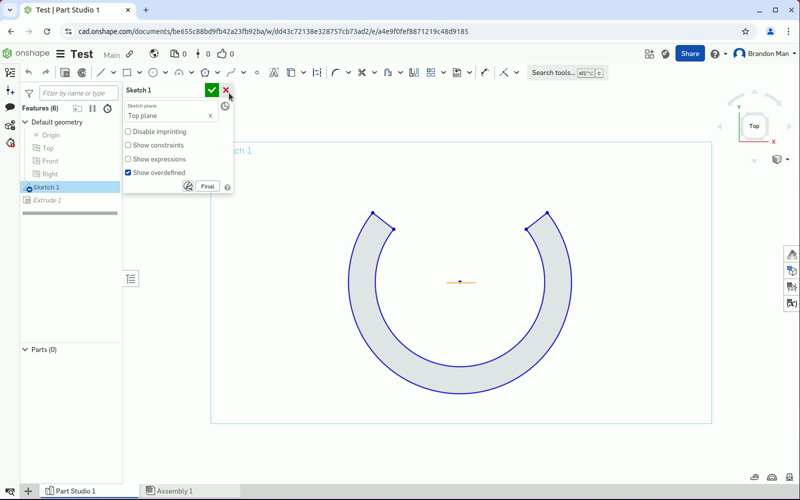
key(shift+s)
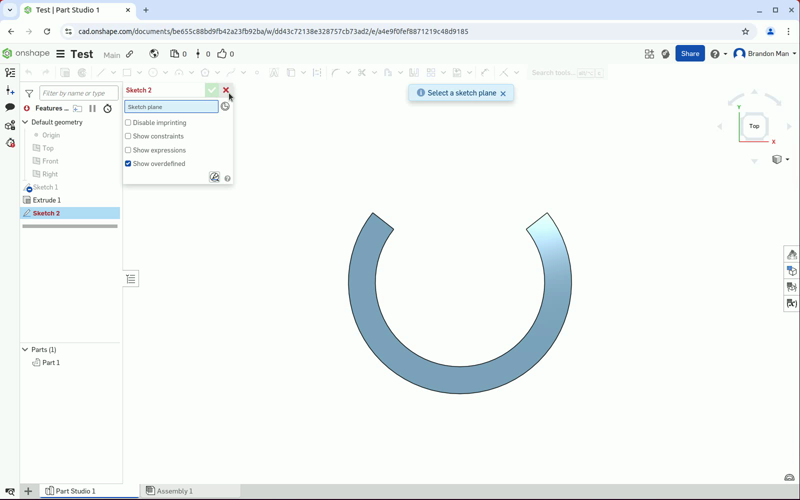
mouse_move(73, 150)
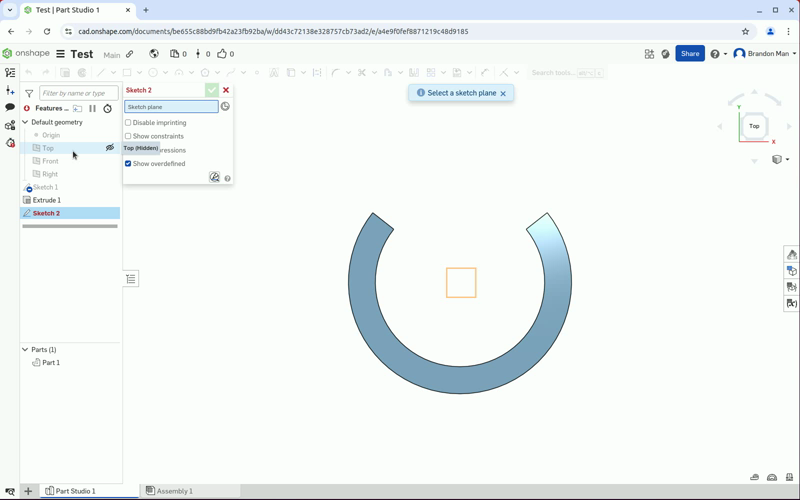
click(73, 150)
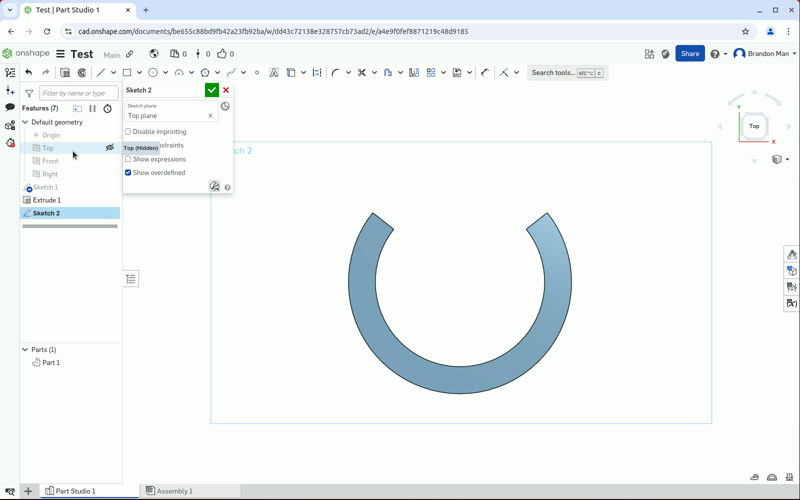
mouse_move(73, 352)
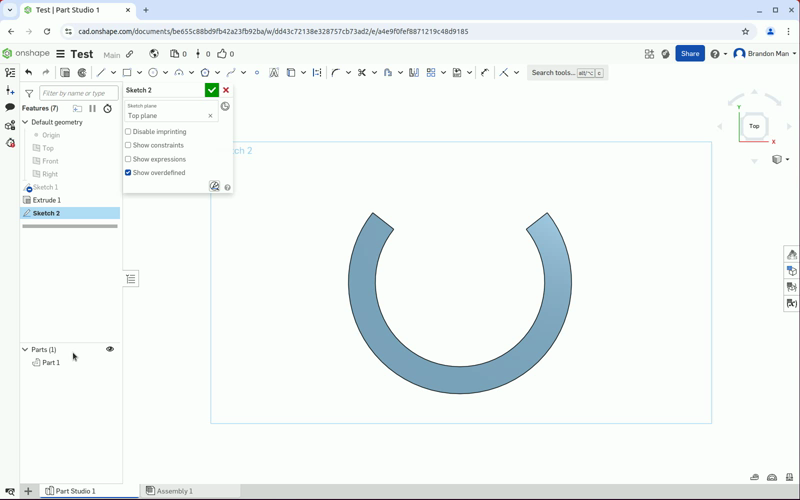
key(y)
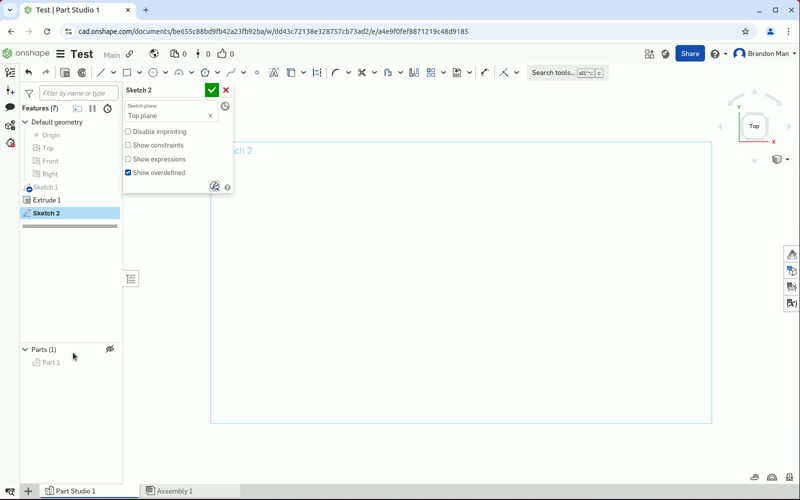
key(l)
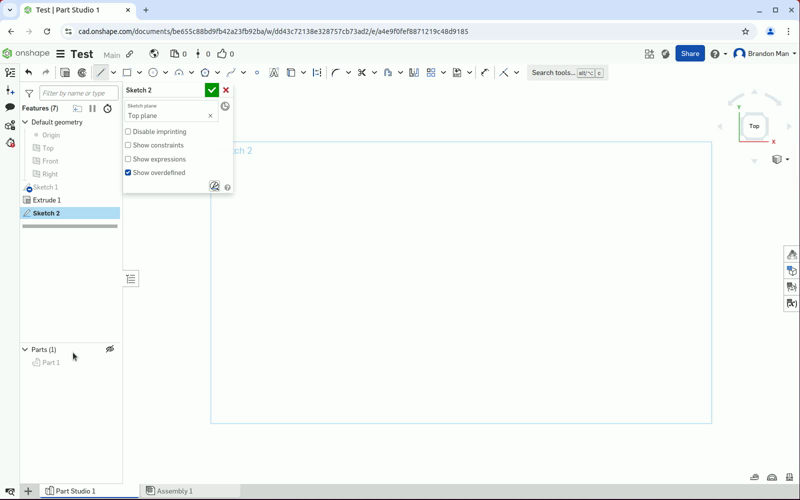
key_down(shift)
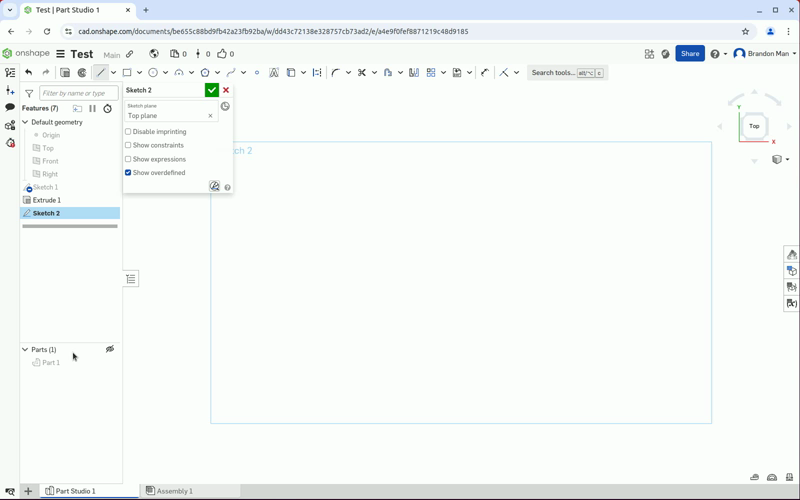
mouse_move(372, 212)
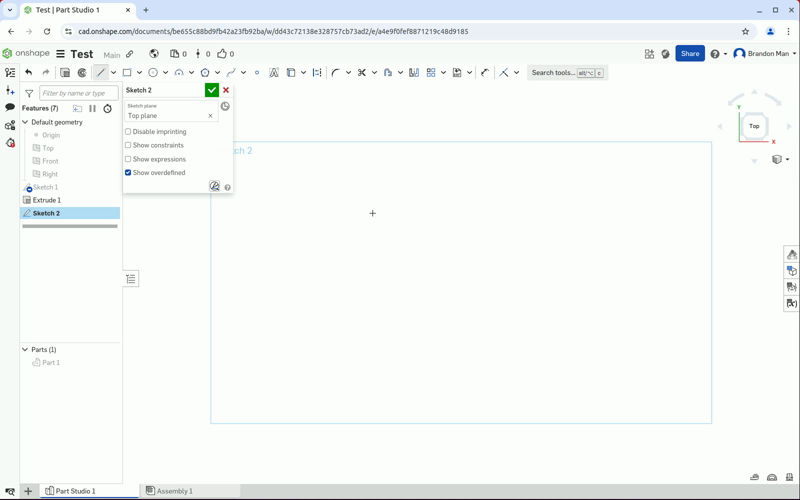
click(372, 212)
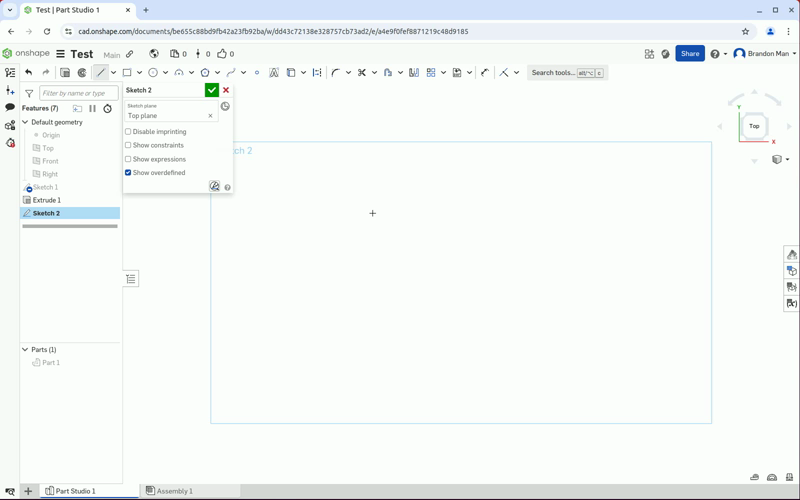
key_up(shift)
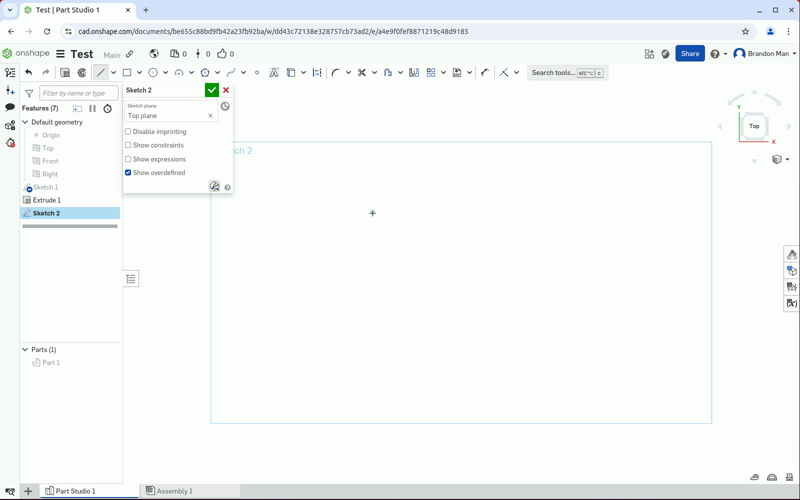
key_down(shift)
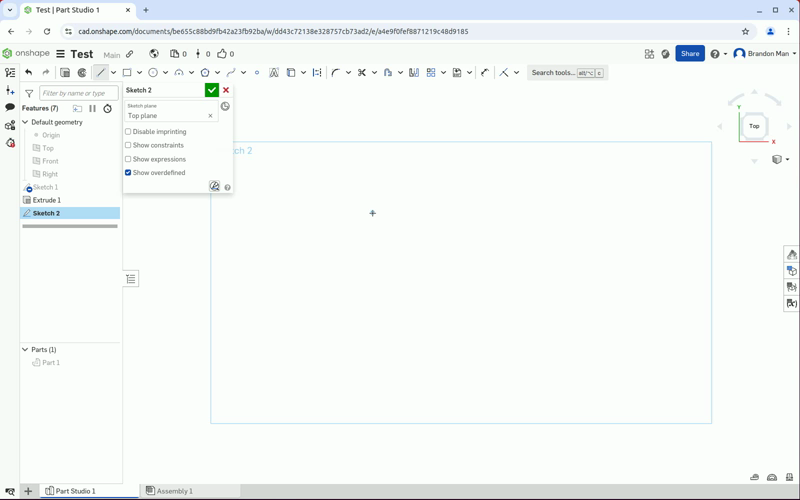
mouse_move(402, 212)
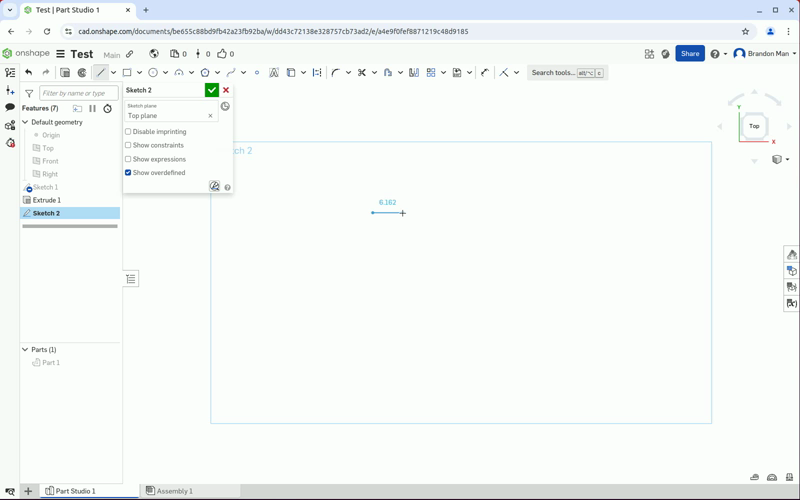
mouse_move(394, 229)
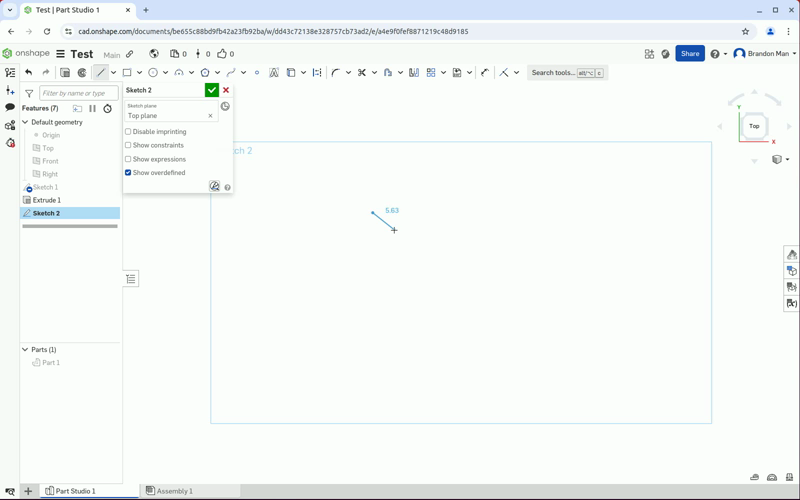
click(394, 229)
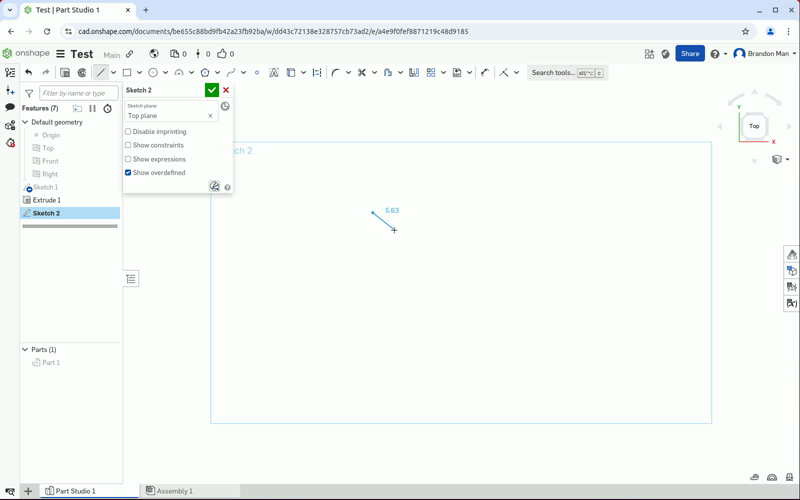
key_up(shift)
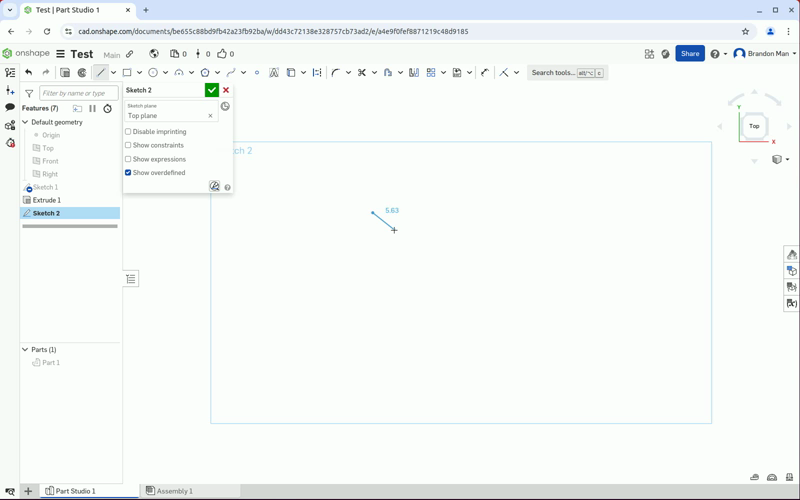
key(esc)
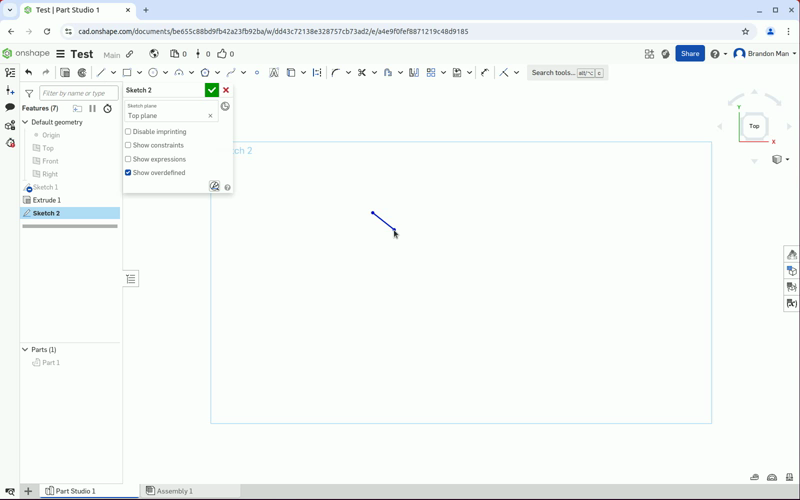
key(a)
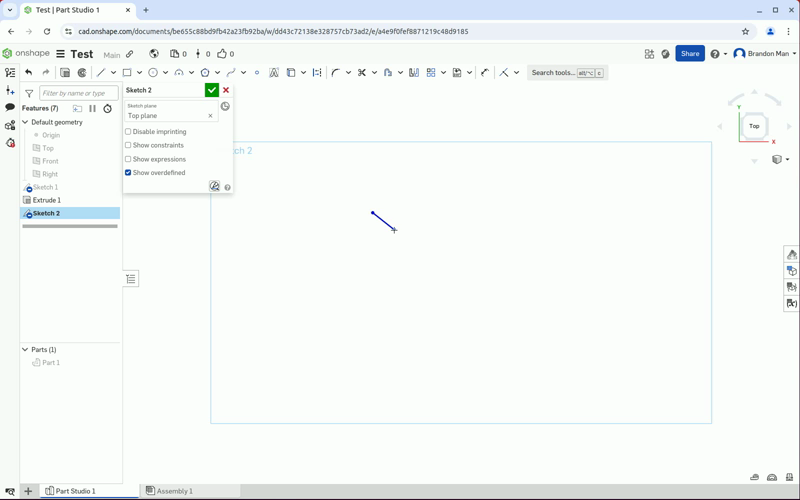
mouse_move(394, 229)
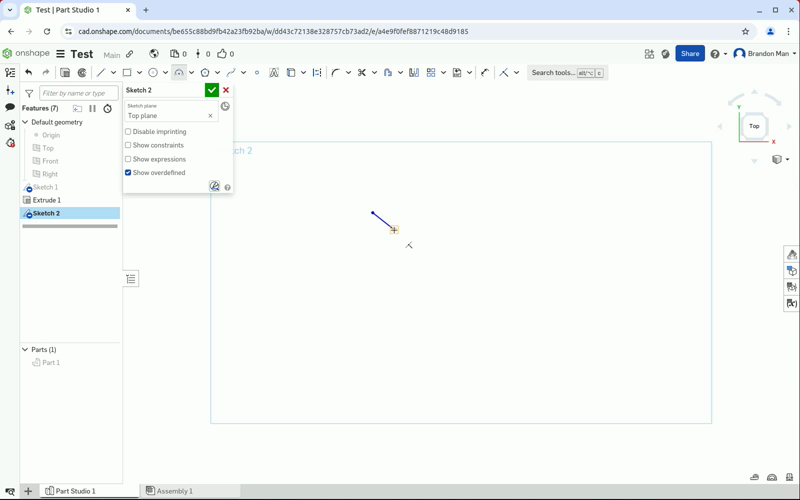
click(394, 229)
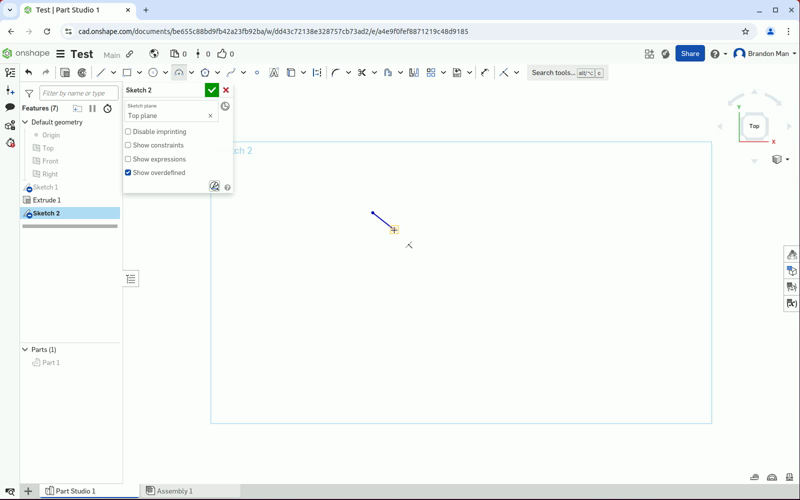
mouse_move(372, 212)
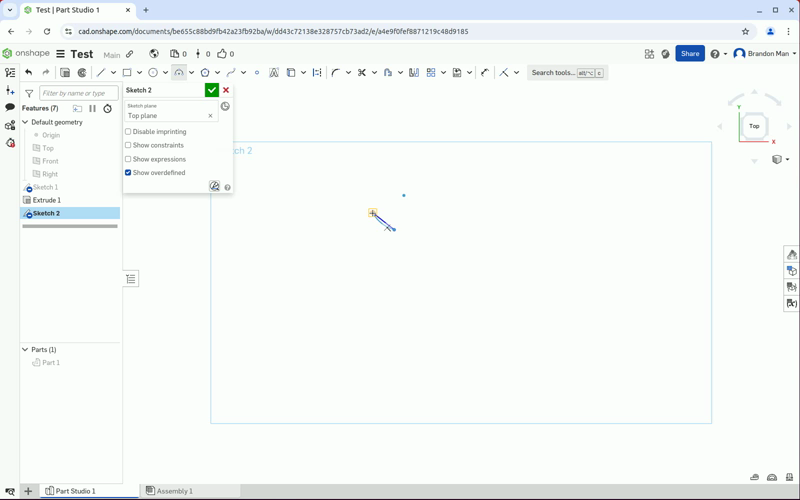
click(372, 212)
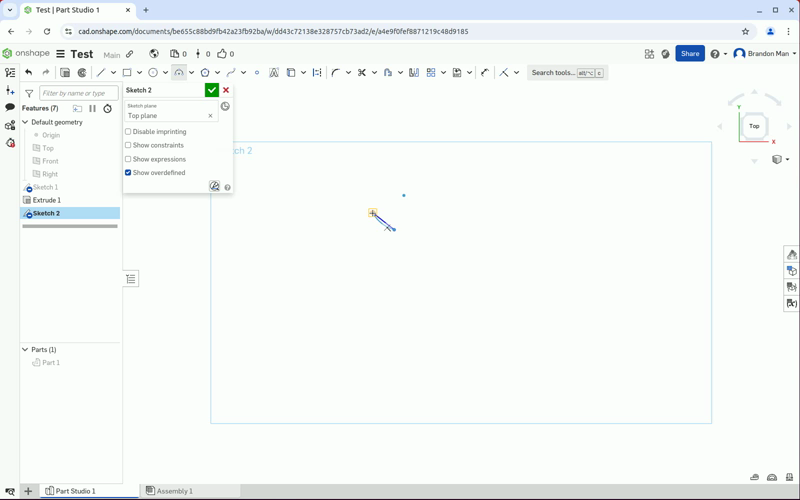
key_down(shift)
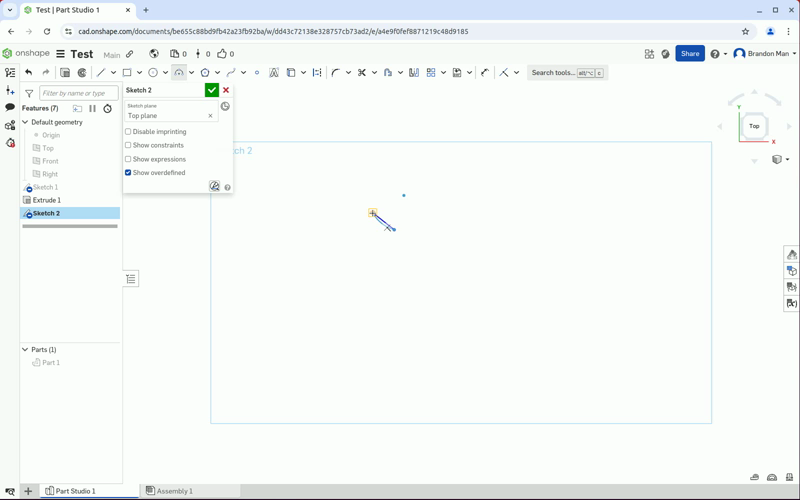
mouse_move(392, 210)
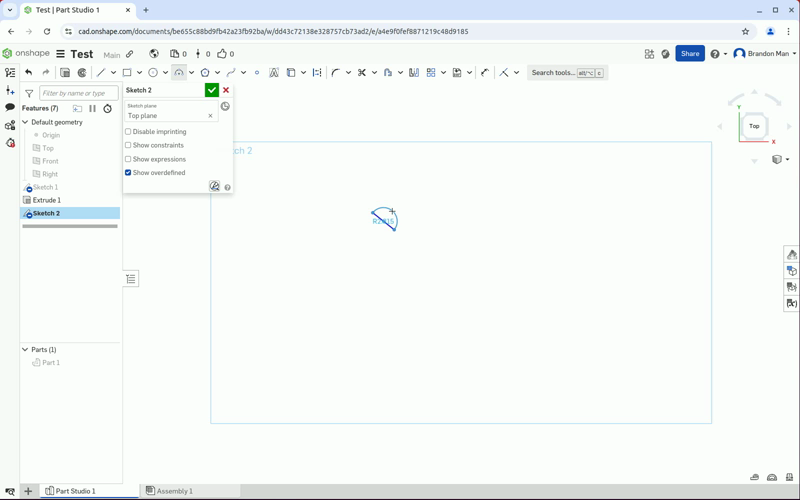
click(392, 210)
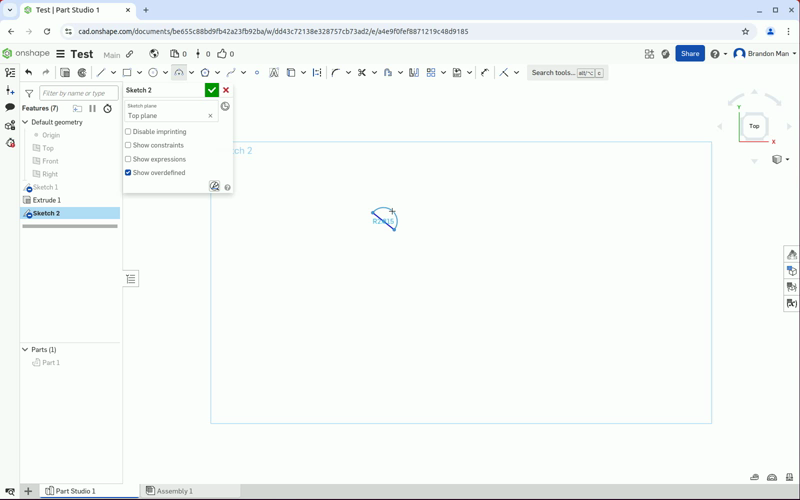
key_up(shift)
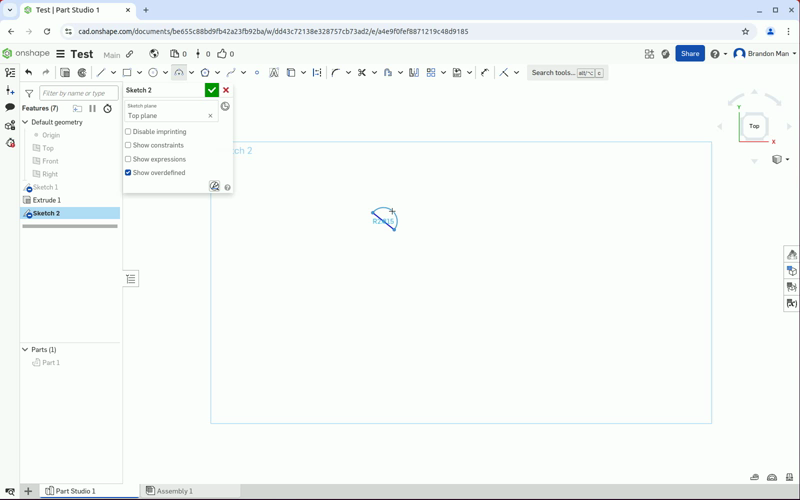
key(esc)
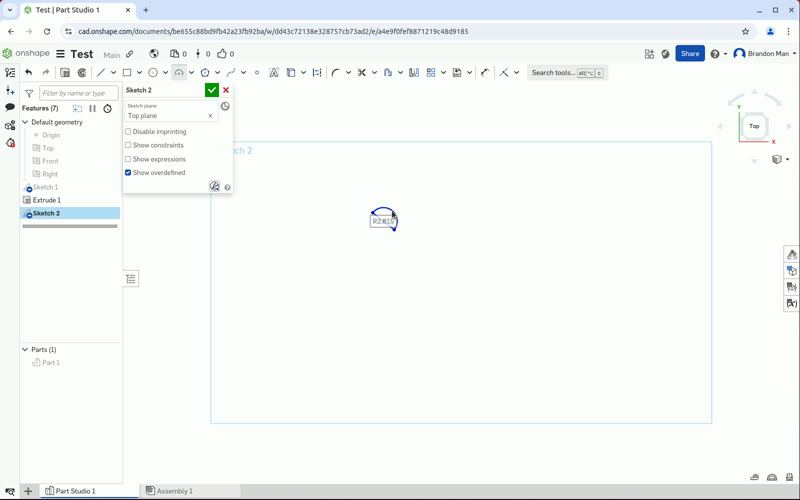
mouse_move(391, 219)
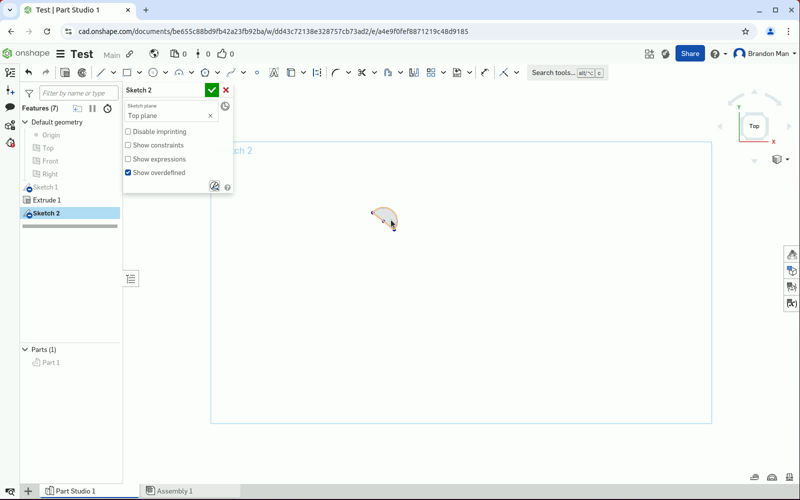
scroll(6)
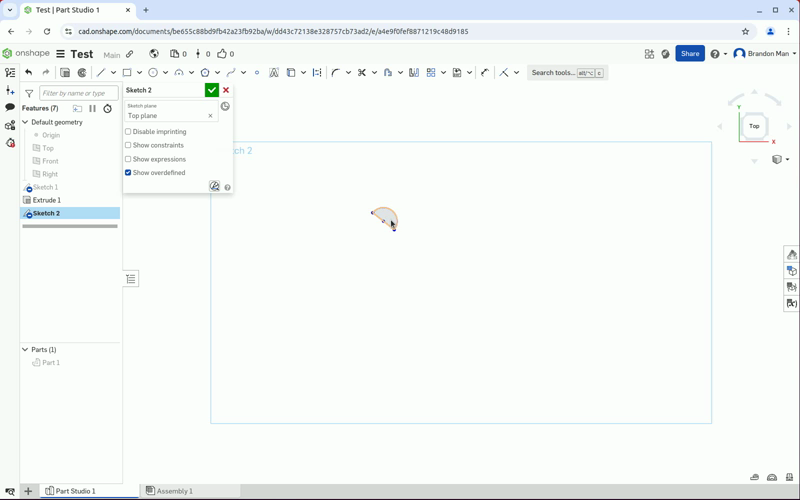
scroll(6)
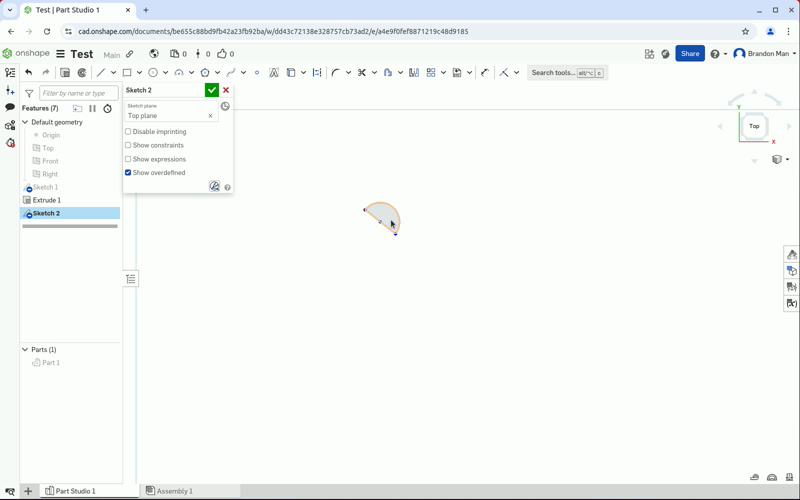
scroll(6)
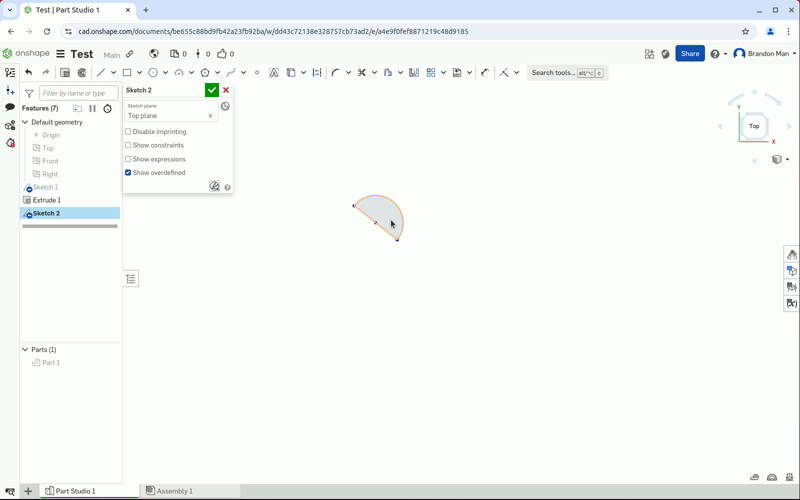
scroll(6)
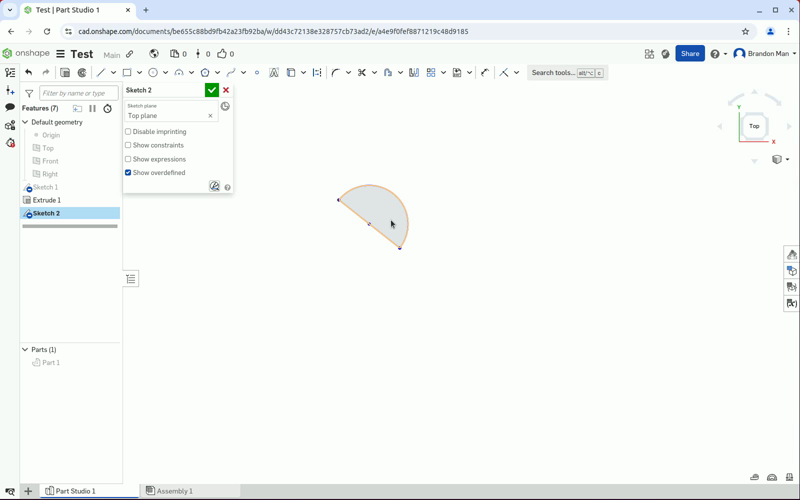
scroll(6)
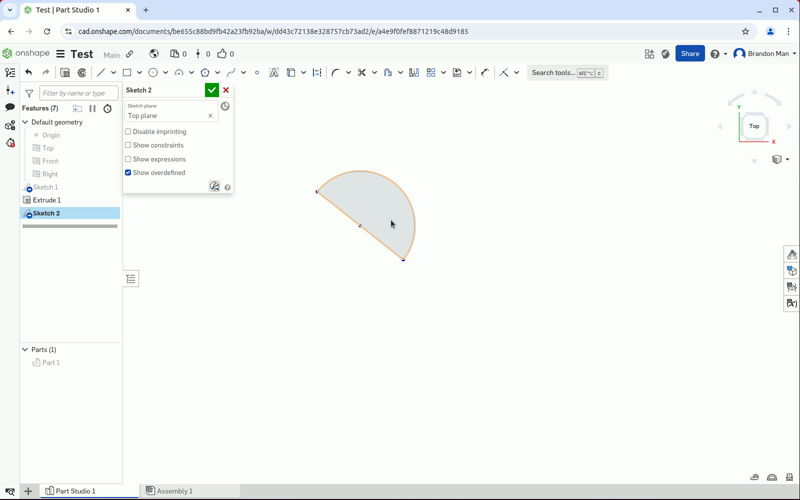
scroll(6)
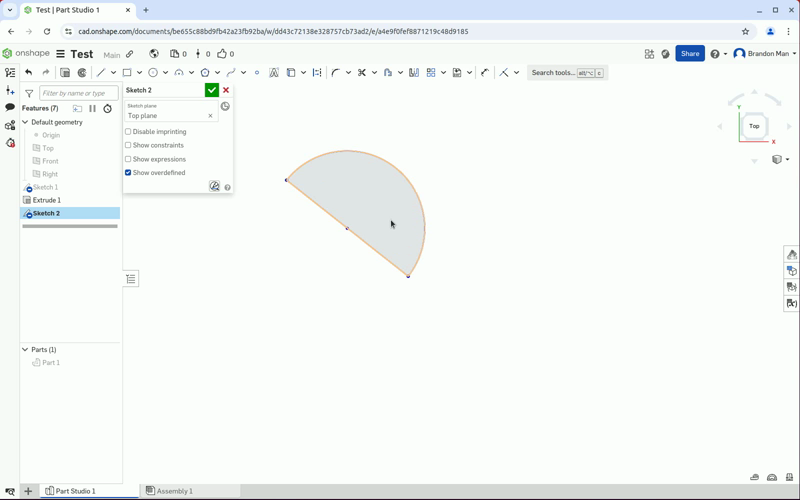
scroll(6)
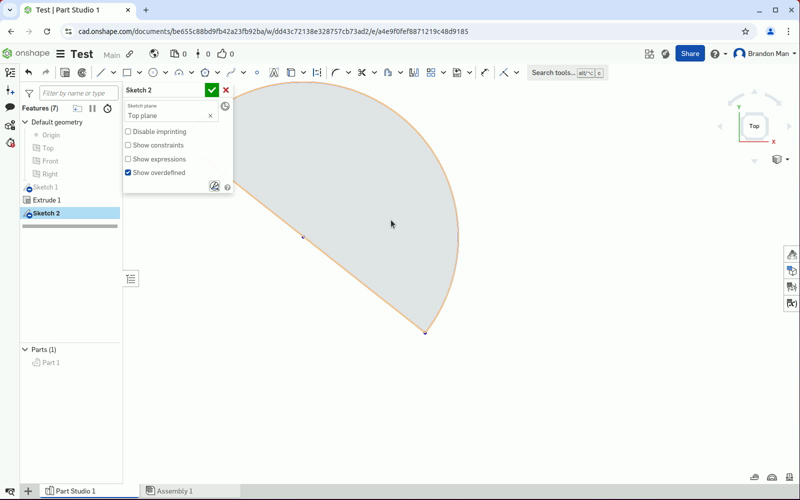
click(391, 219)
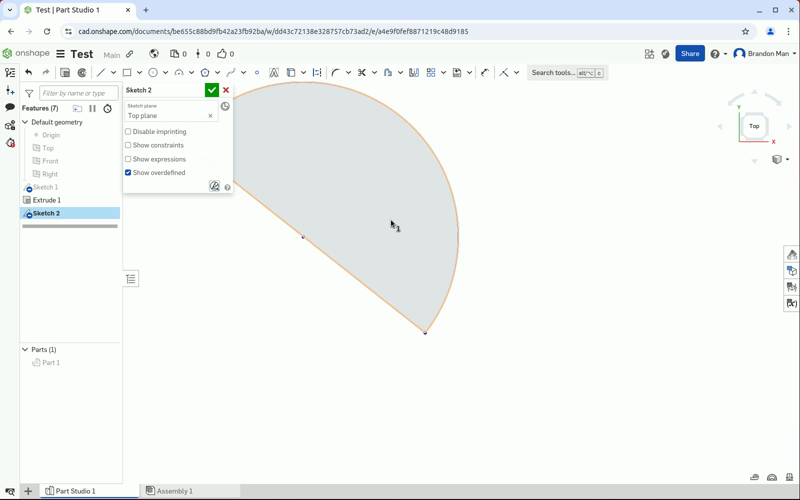
scroll(-6)
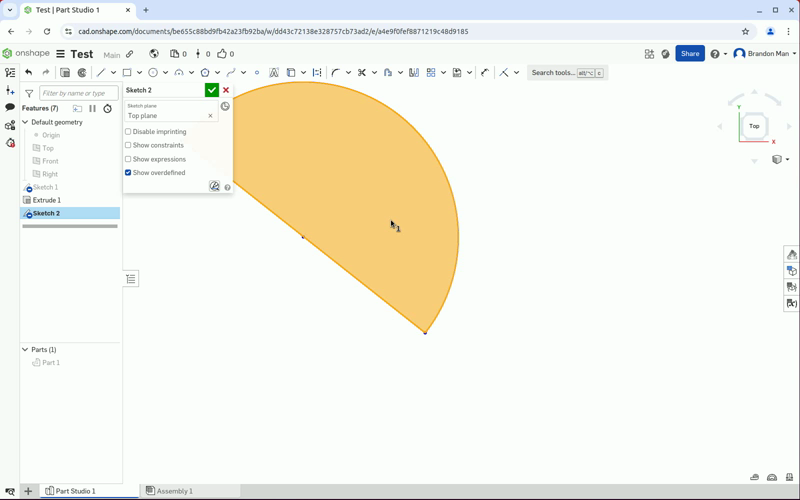
scroll(-6)
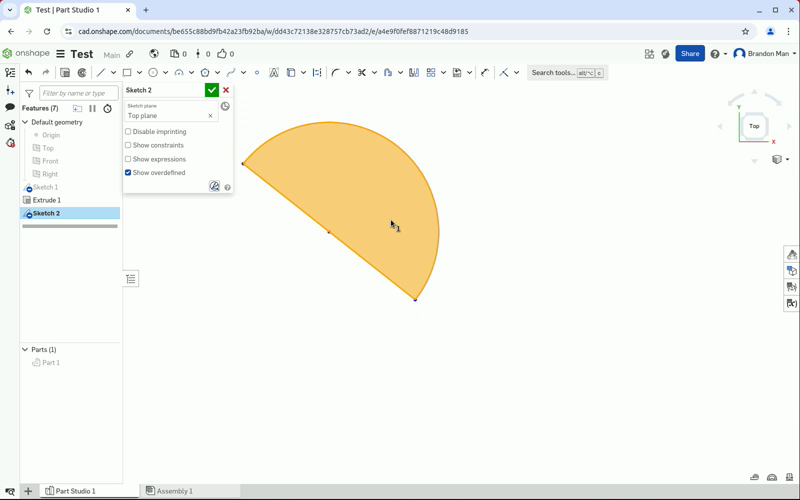
scroll(-6)
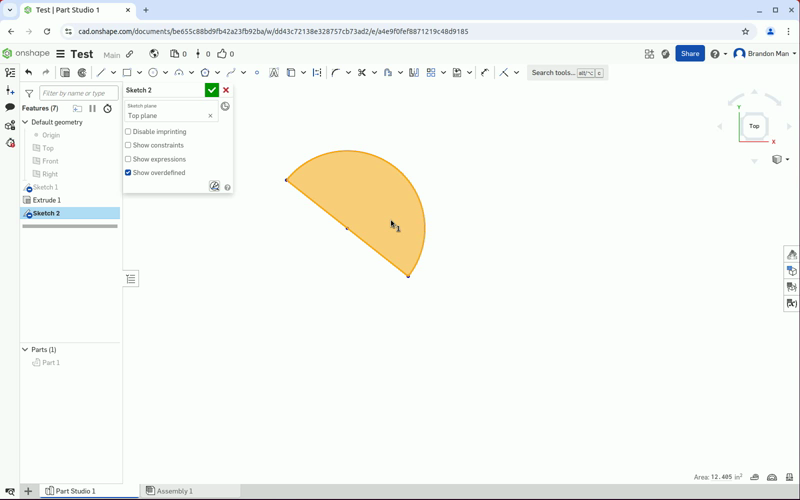
scroll(-6)
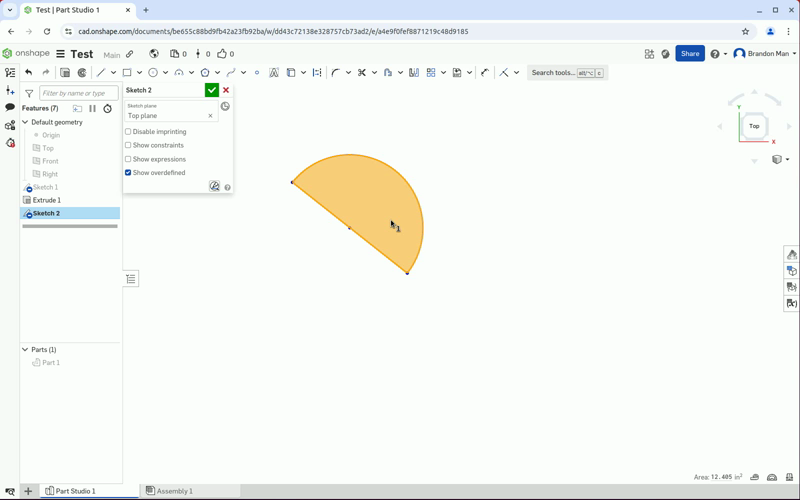
scroll(-6)
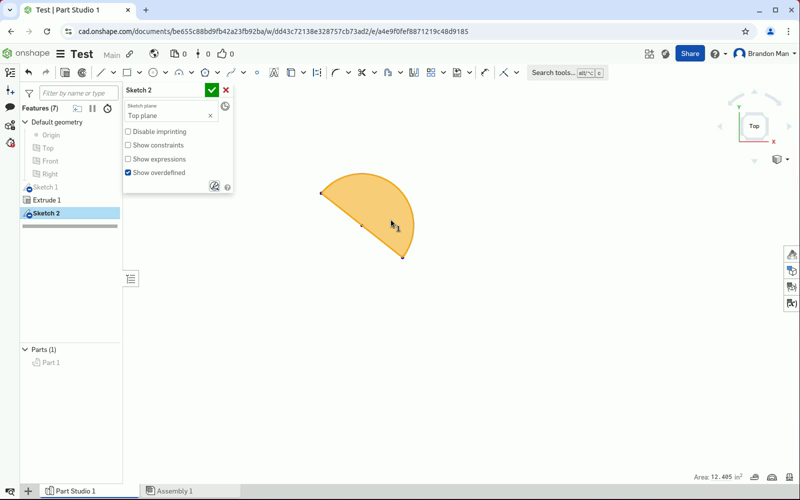
scroll(-6)
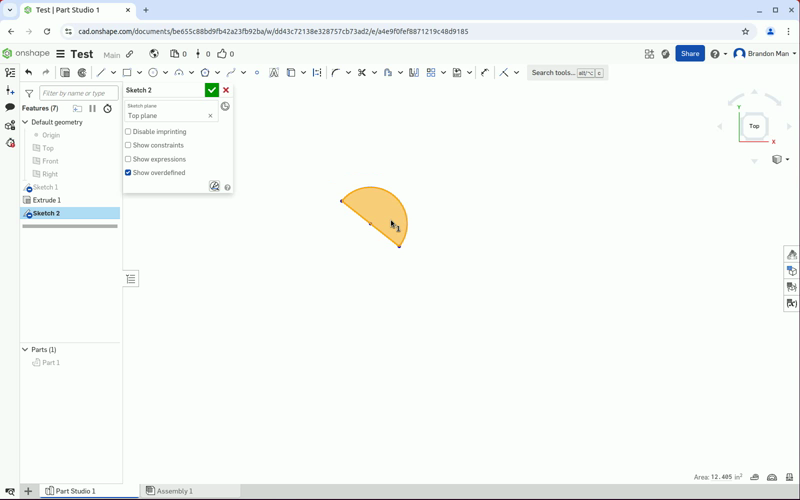
scroll(-6)
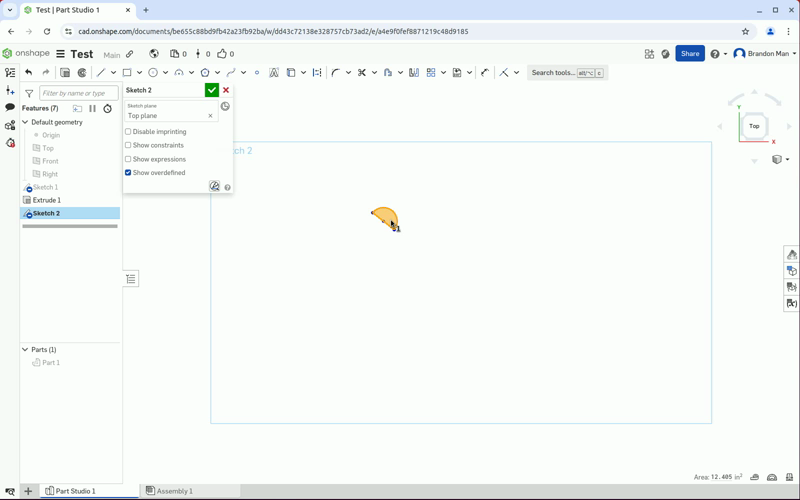
mouse_move(73, 352)
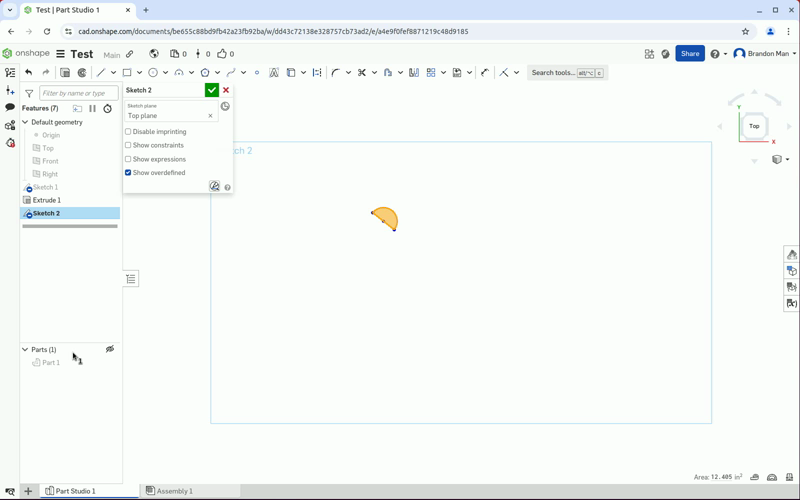
key(shift+y)
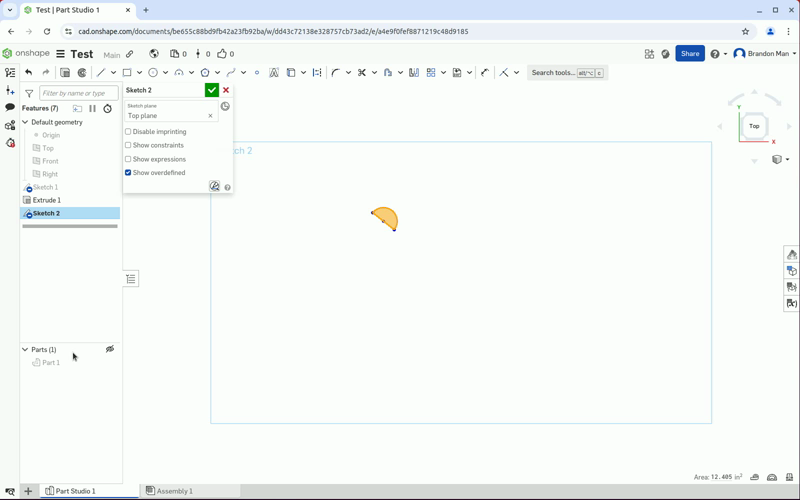
key(shift+e)
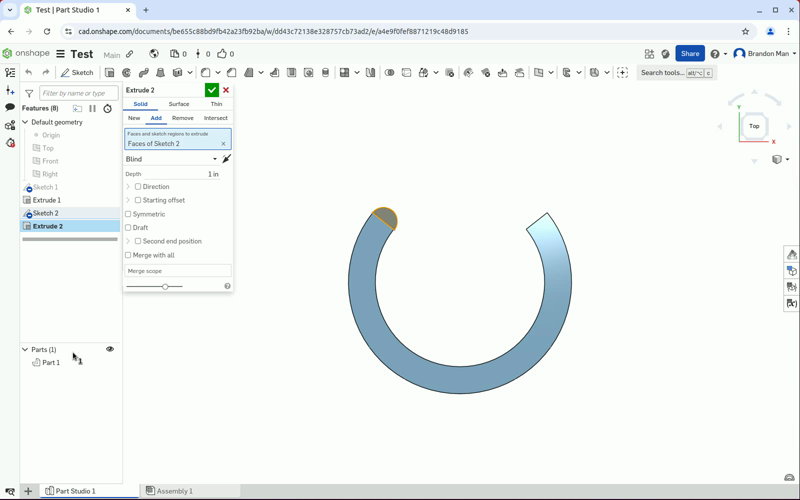
mouse_move(143, 106)
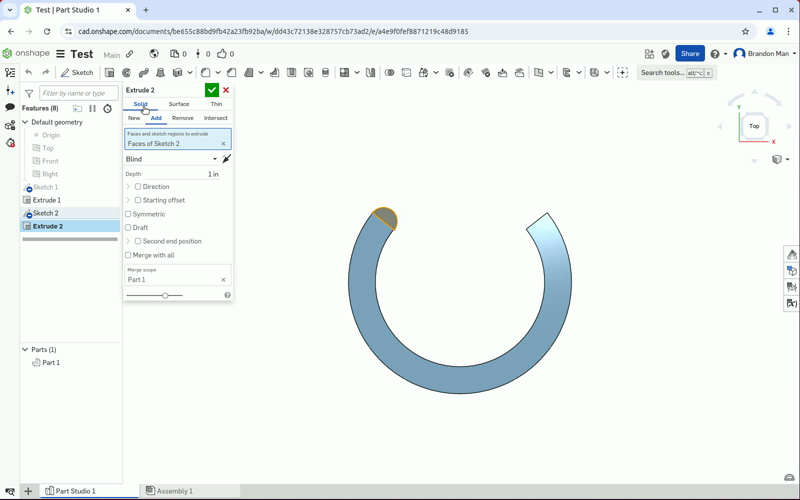
click(143, 106)
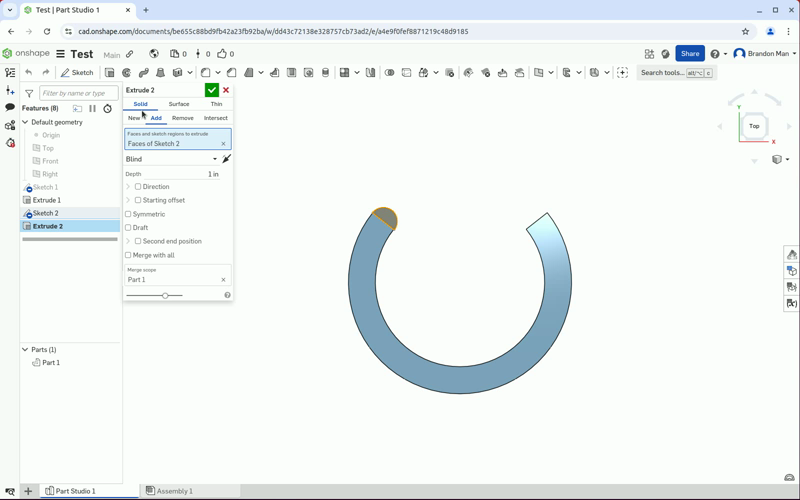
mouse_move(137, 120)
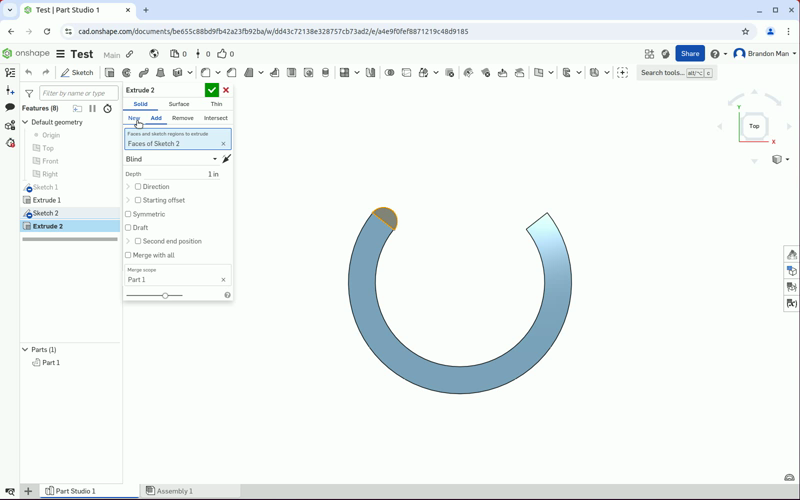
click(137, 120)
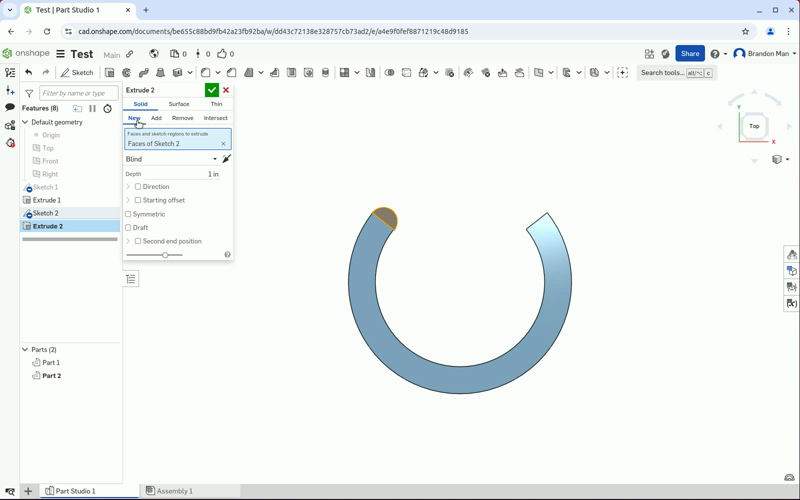
key(tab, 4)
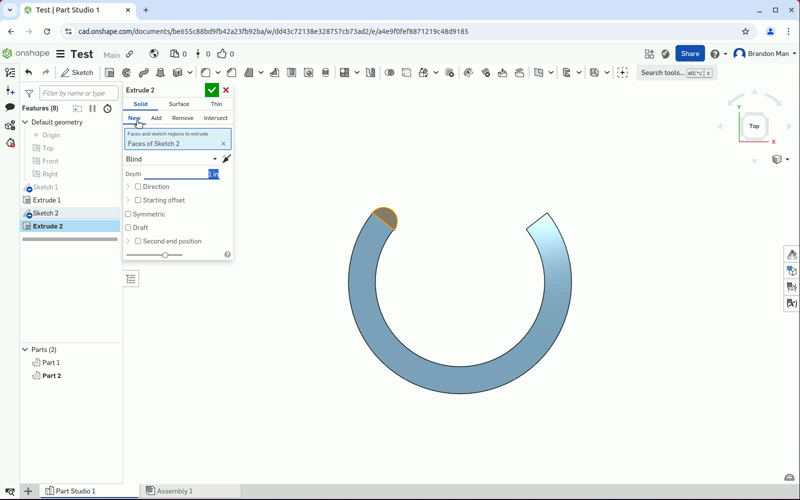
text(21.905)
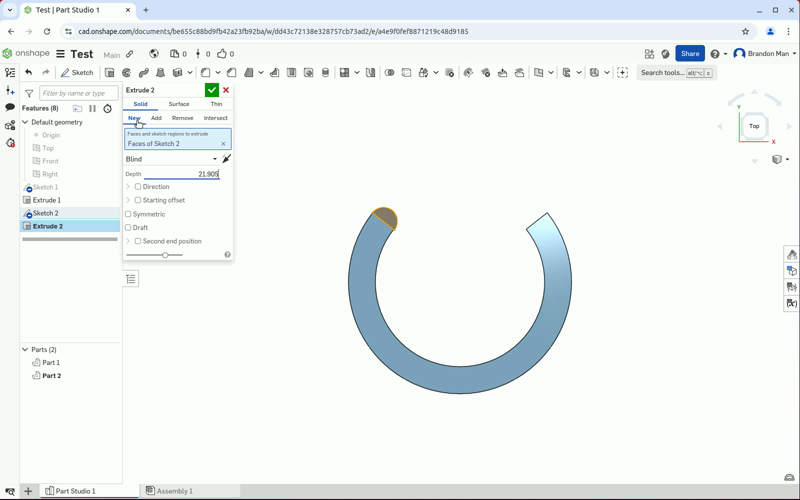
key(enter)
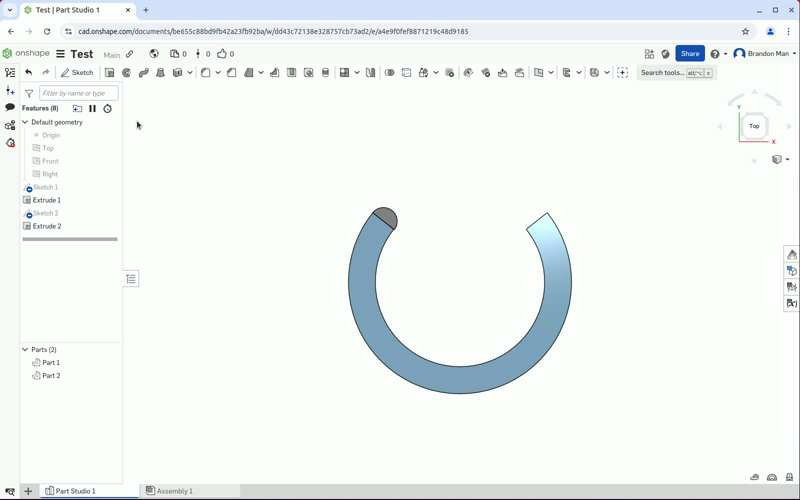
key(shift+h)
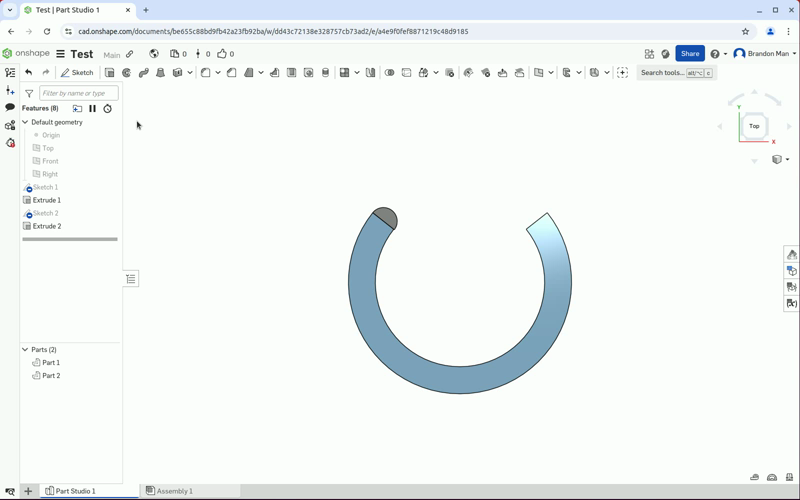
key(shift+h)
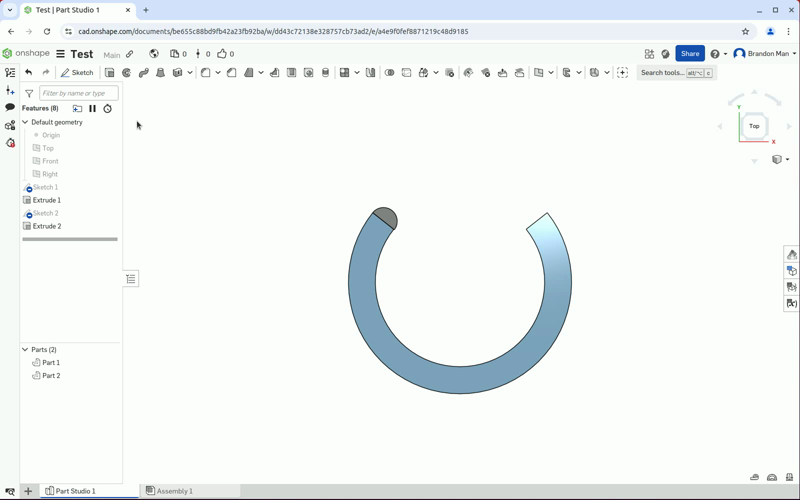
mouse_move(73, 189)
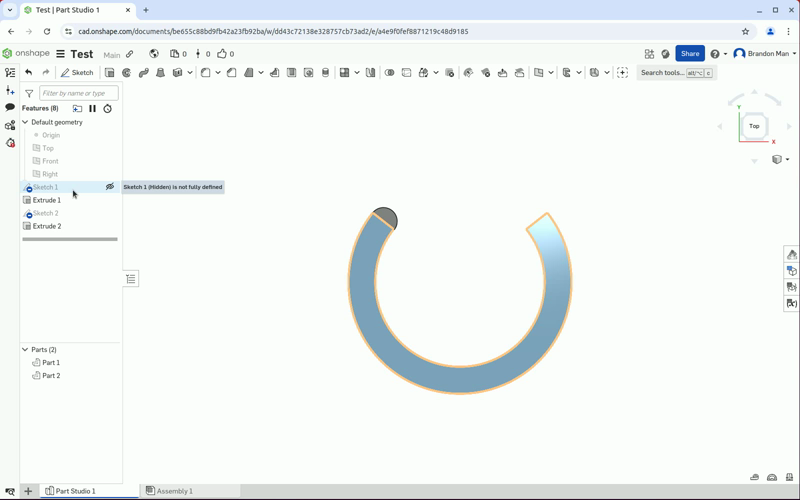
click(73, 189)
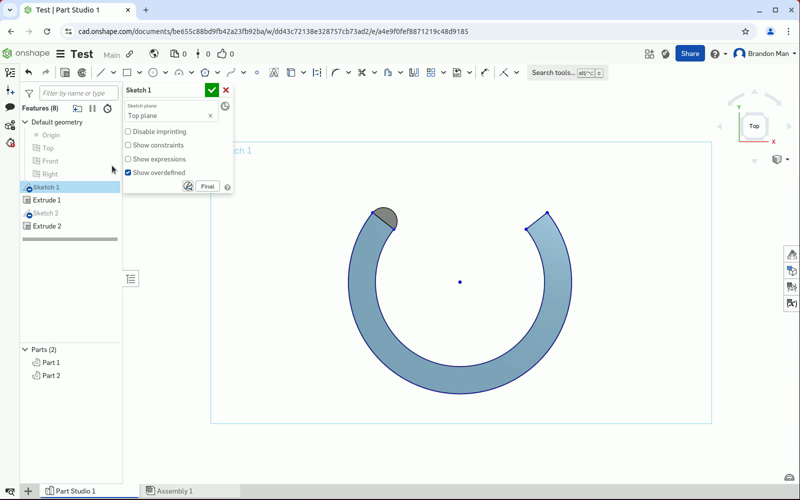
mouse_move(229, 92)
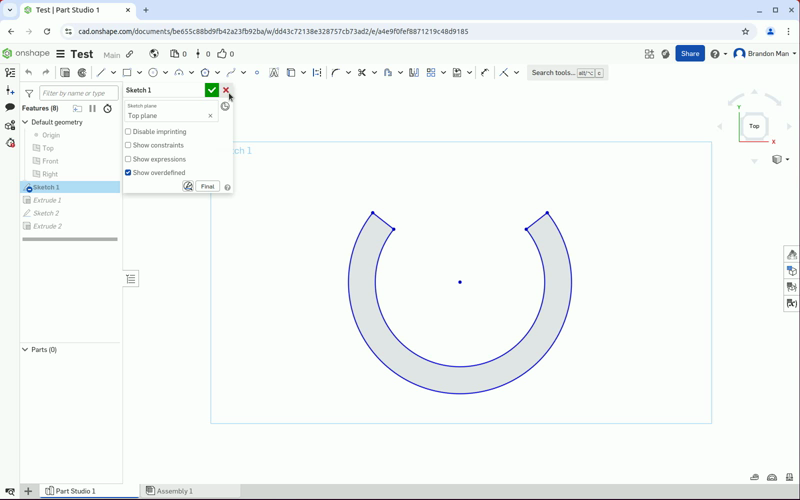
click(229, 92)
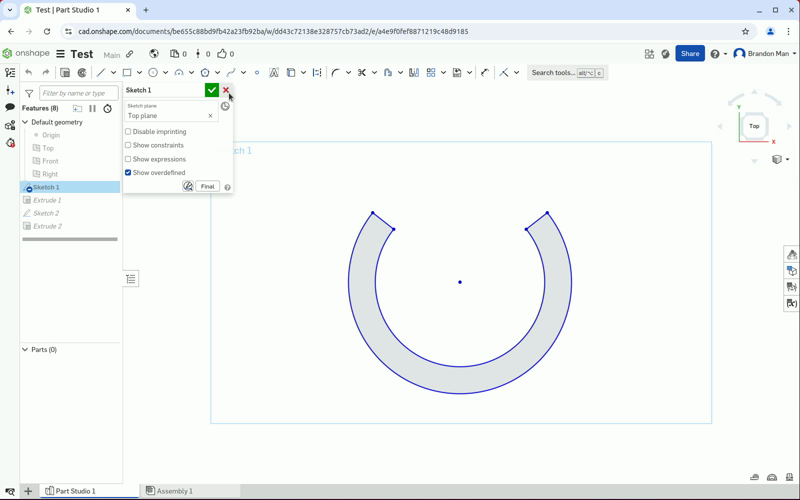
key(shift+s)
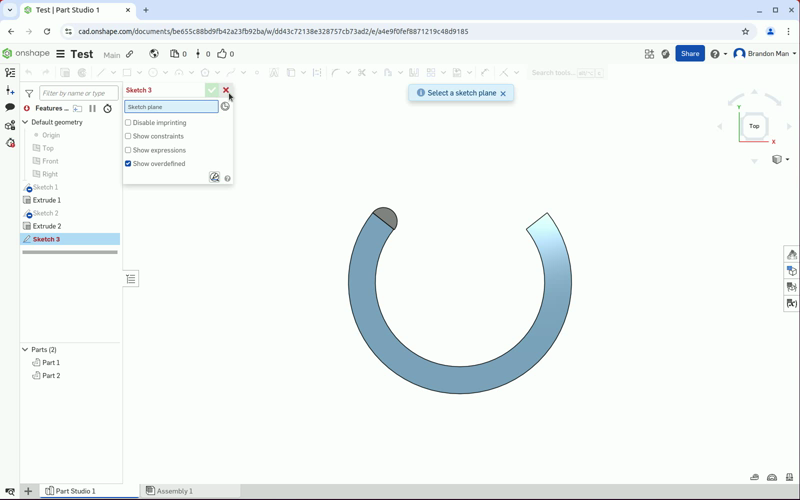
mouse_move(73, 150)
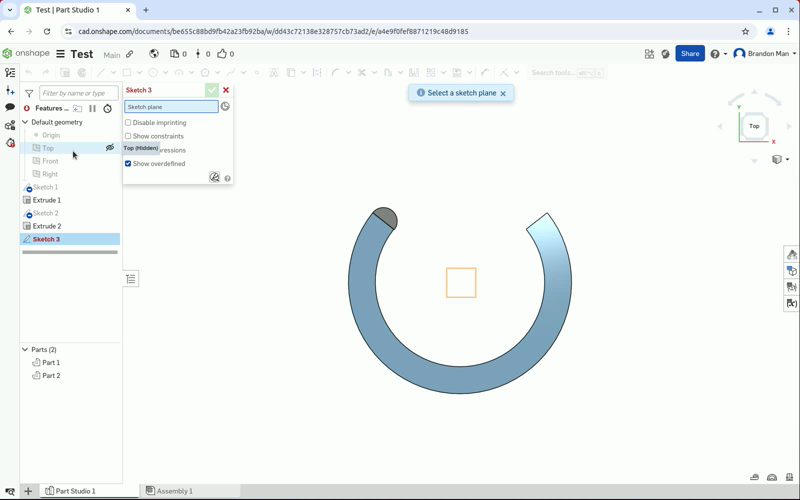
click(73, 150)
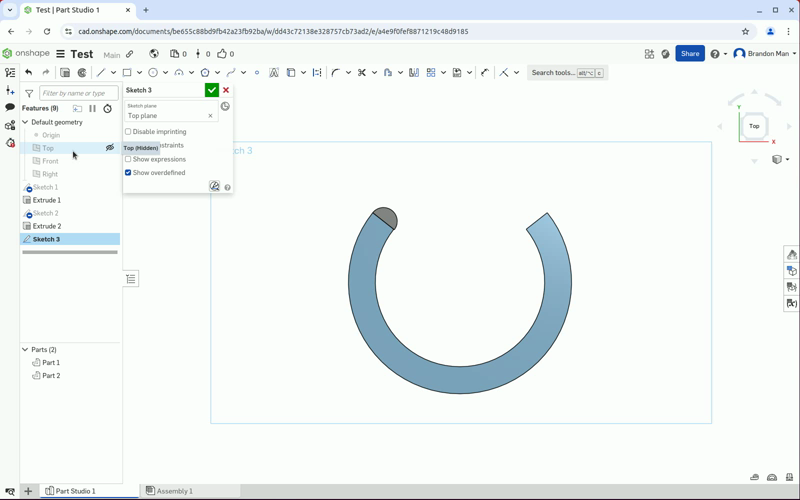
mouse_move(73, 352)
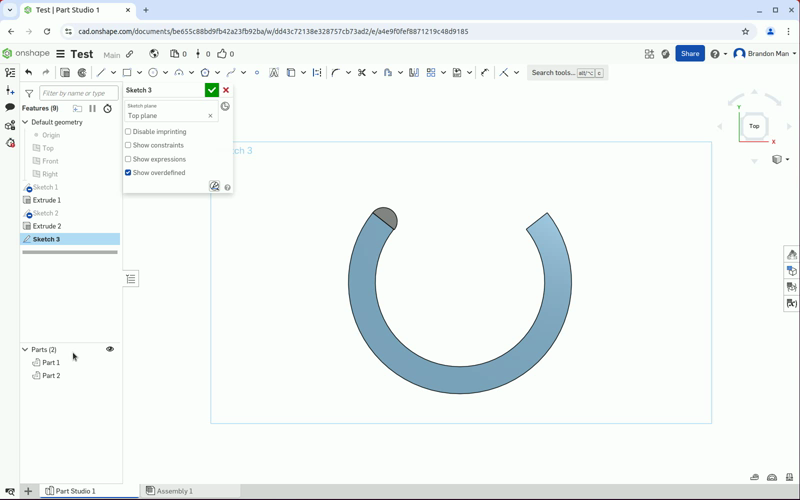
key(y)
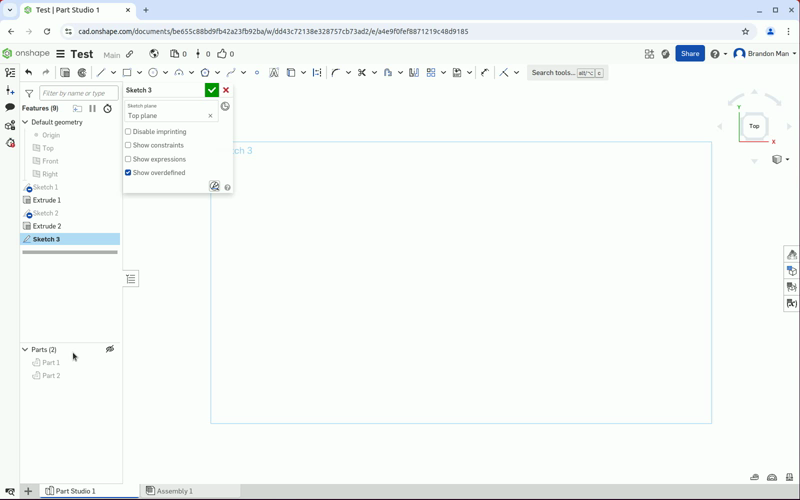
key(a)
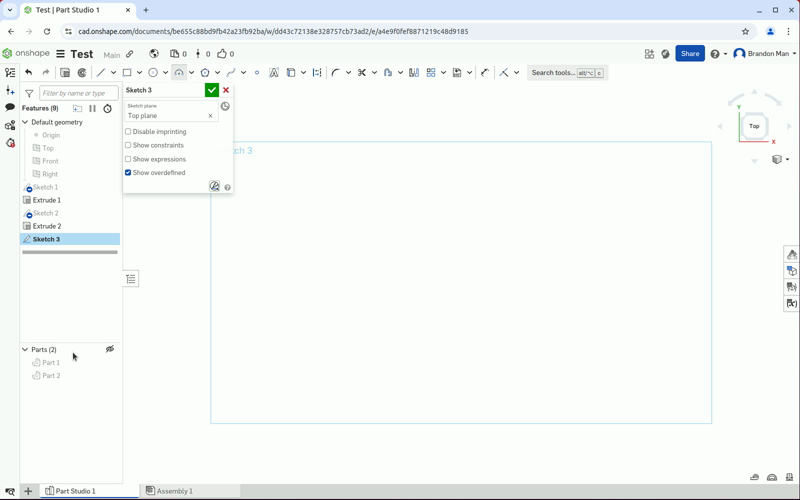
key_down(shift)
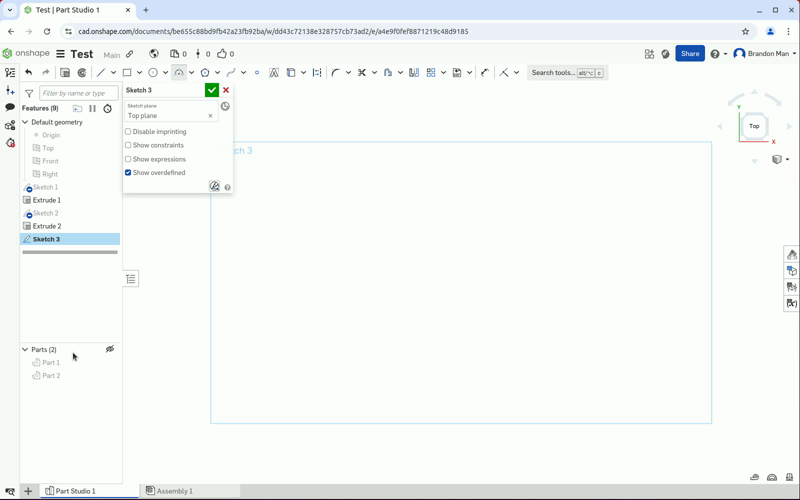
mouse_move(372, 212)
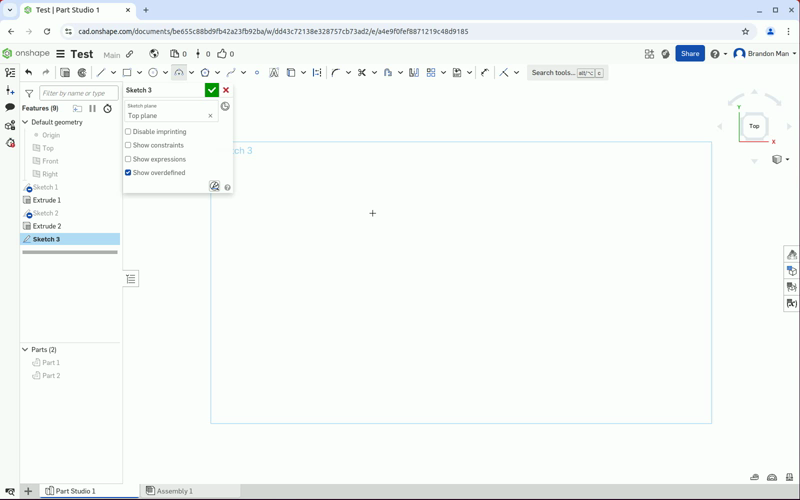
click(372, 212)
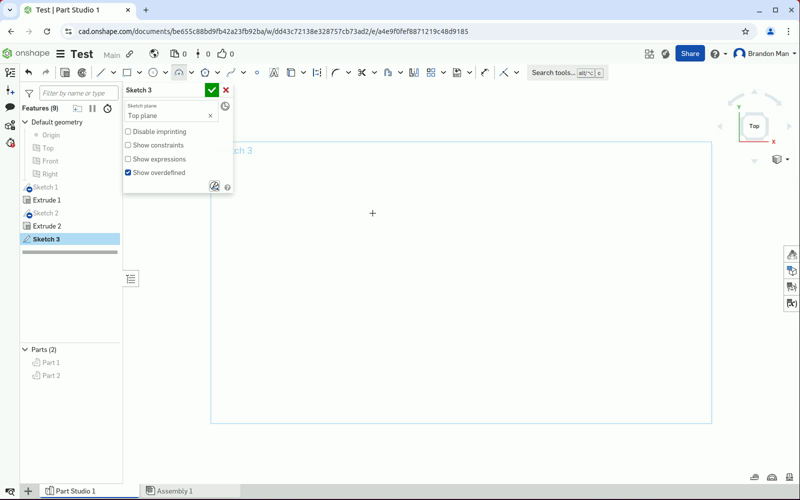
key_up(shift)
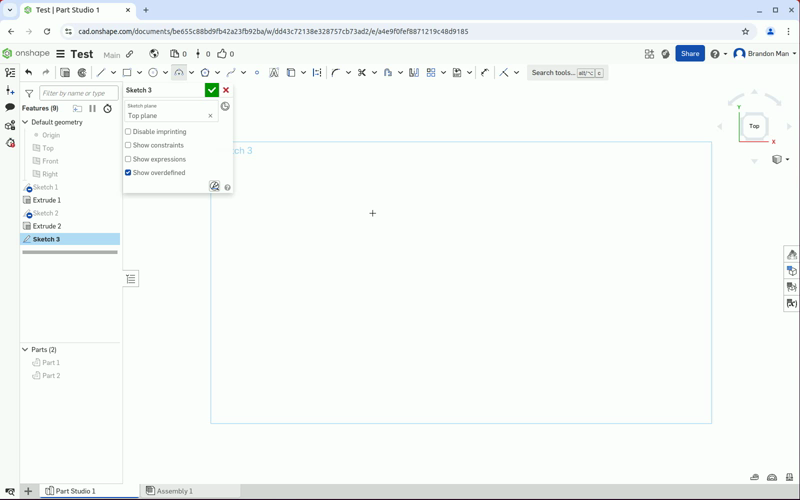
key_down(shift)
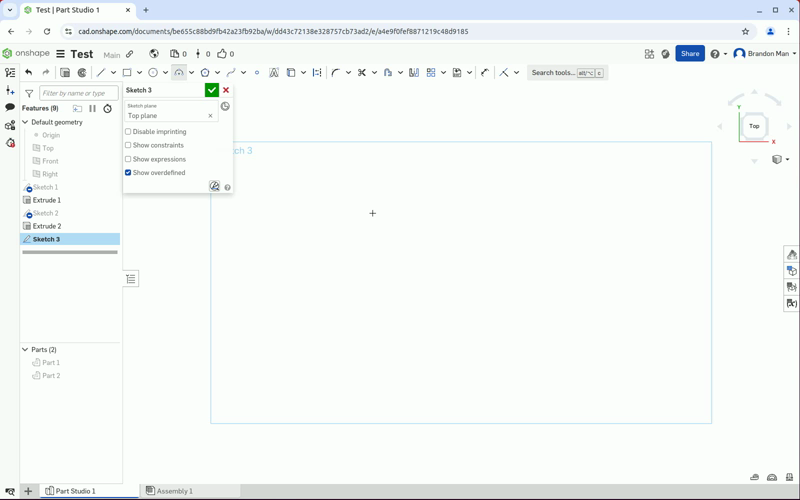
mouse_move(547, 212)
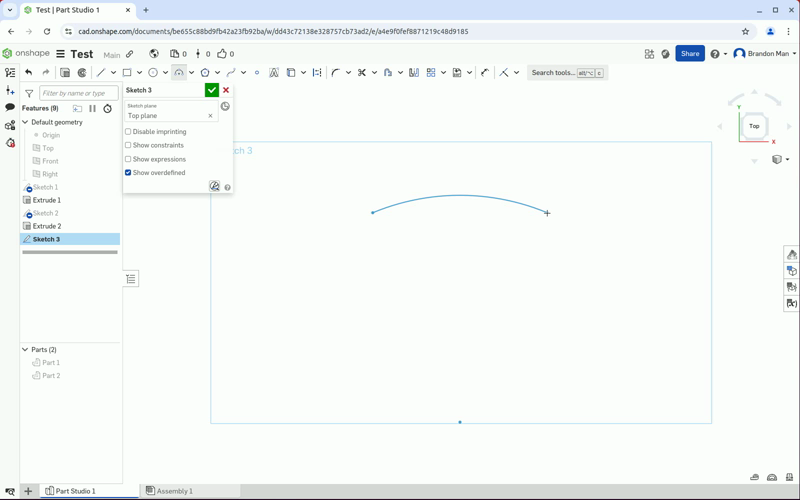
click(547, 212)
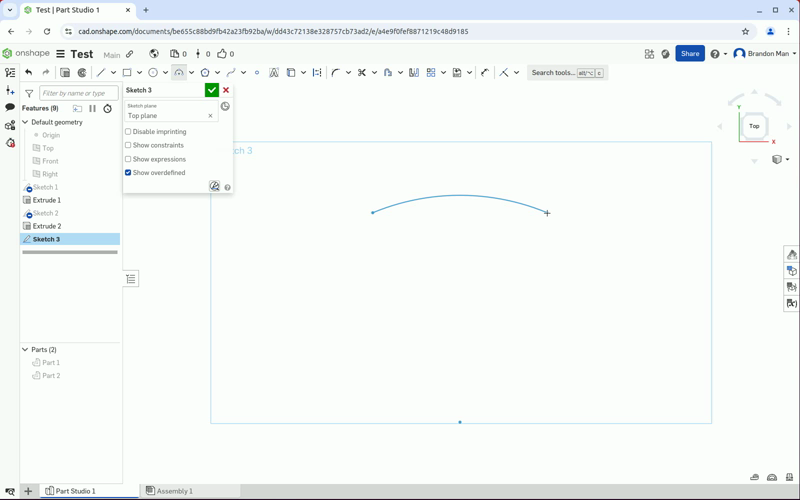
mouse_move(459, 393)
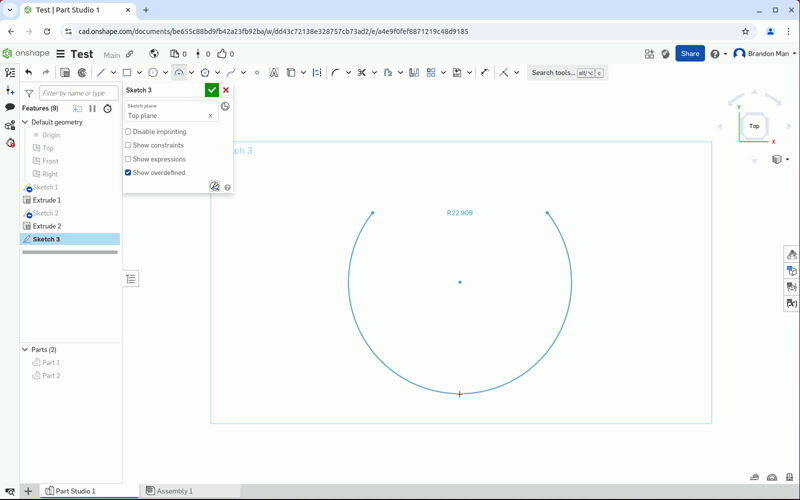
click(459, 393)
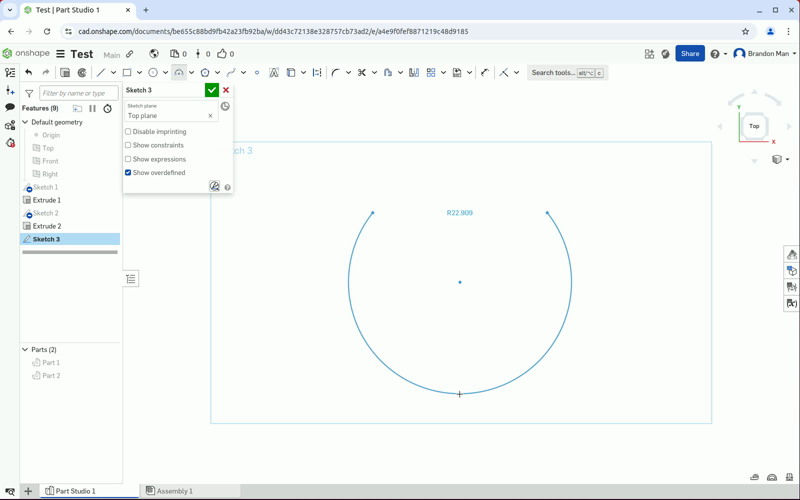
key_up(shift)
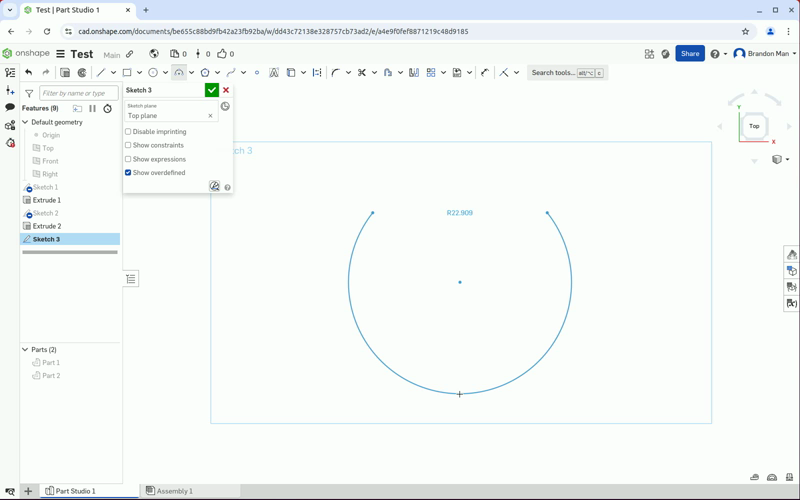
key(esc)
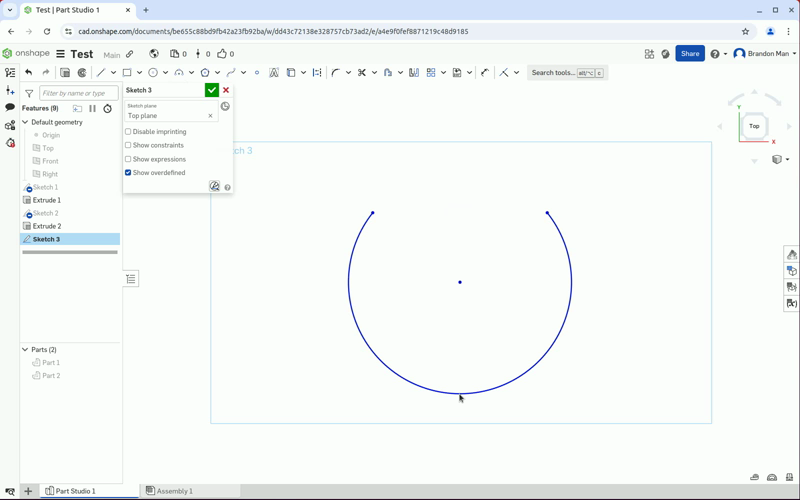
key(l)
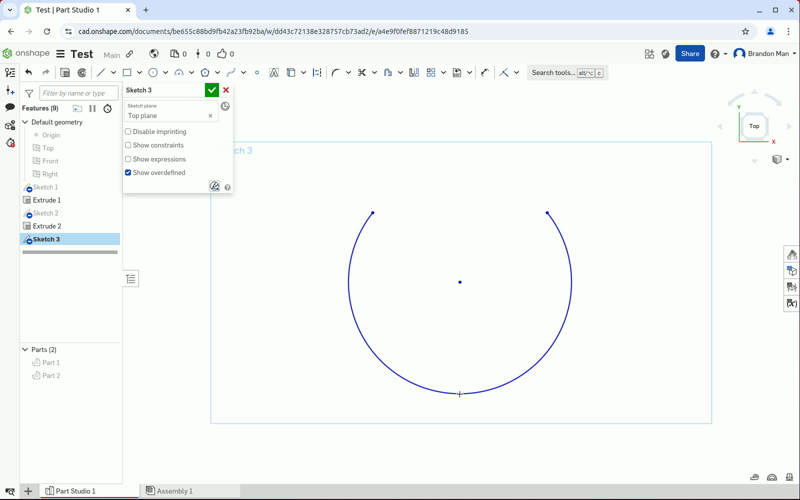
mouse_move(547, 212)
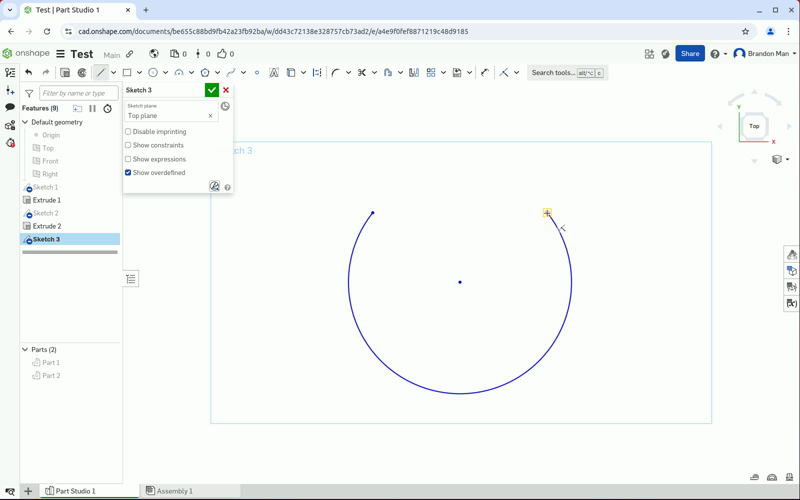
click(547, 212)
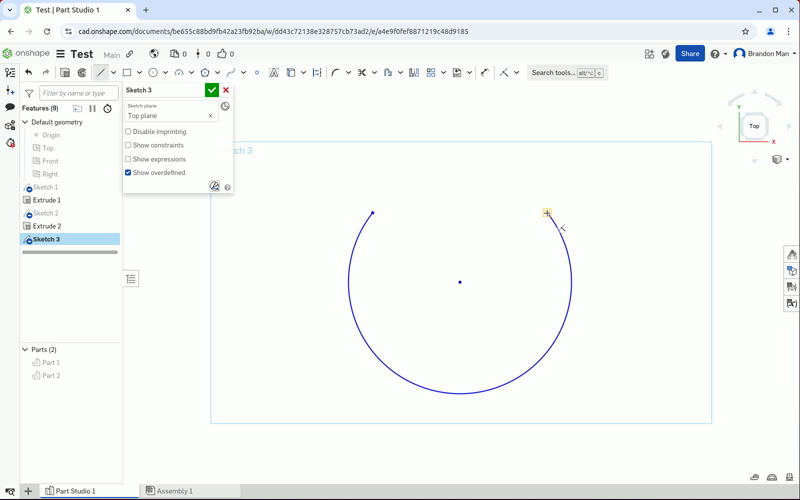
key_down(shift)
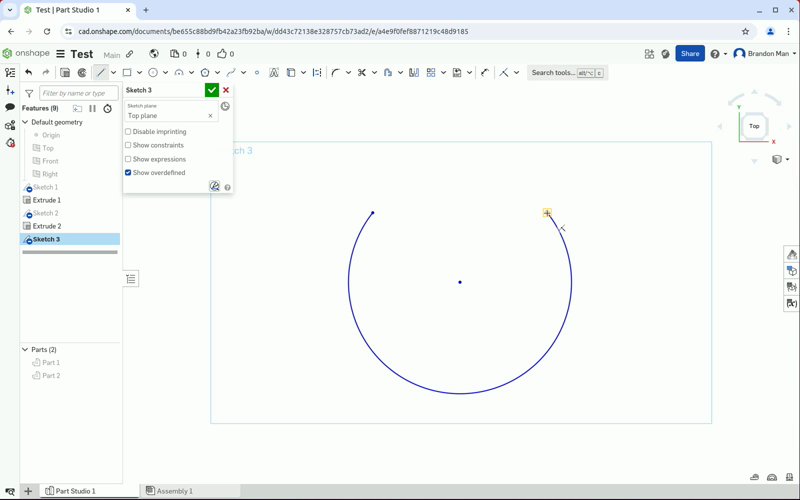
mouse_move(577, 212)
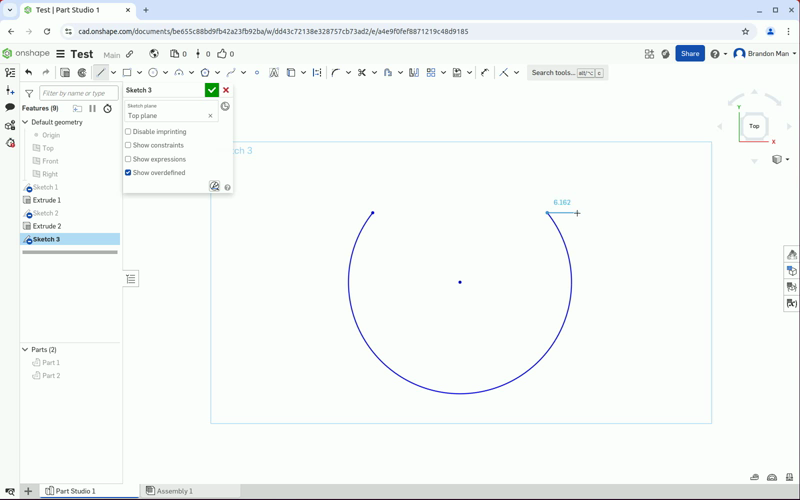
mouse_move(526, 229)
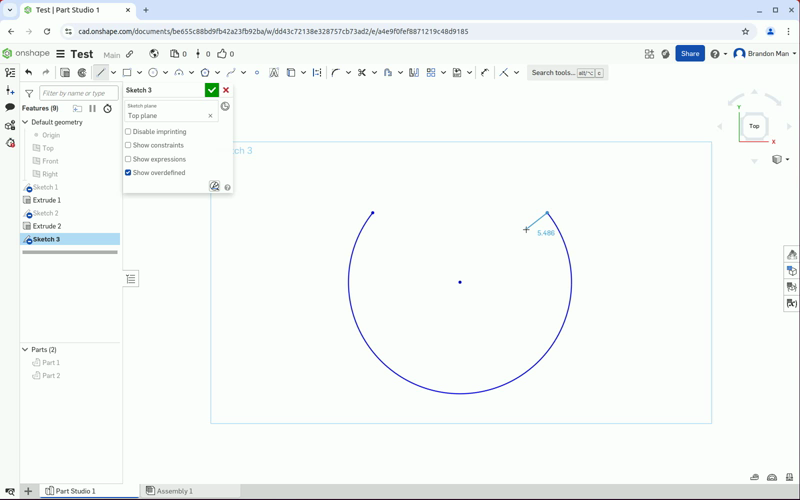
click(526, 229)
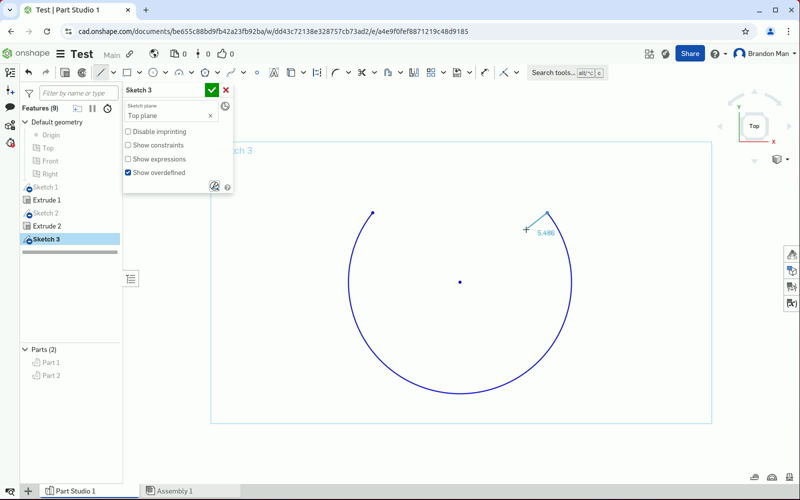
key_up(shift)
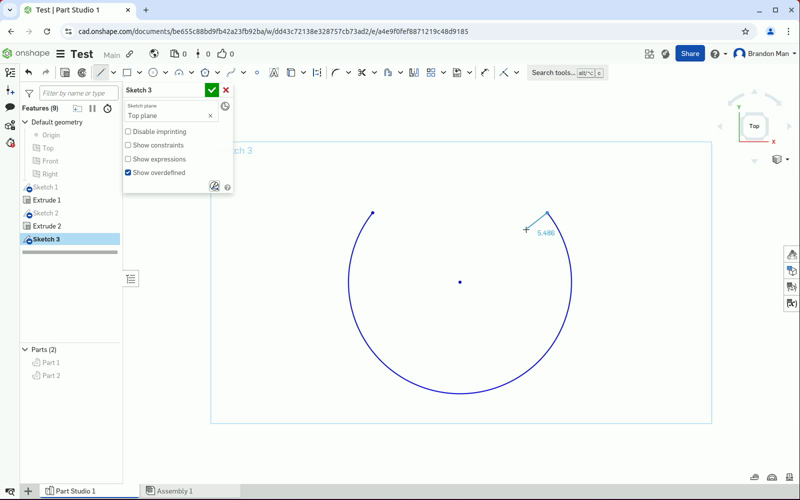
key(esc)
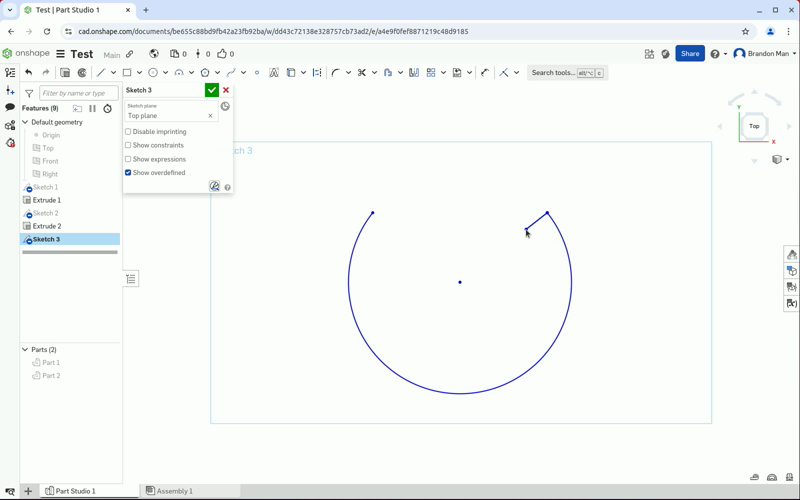
key(a)
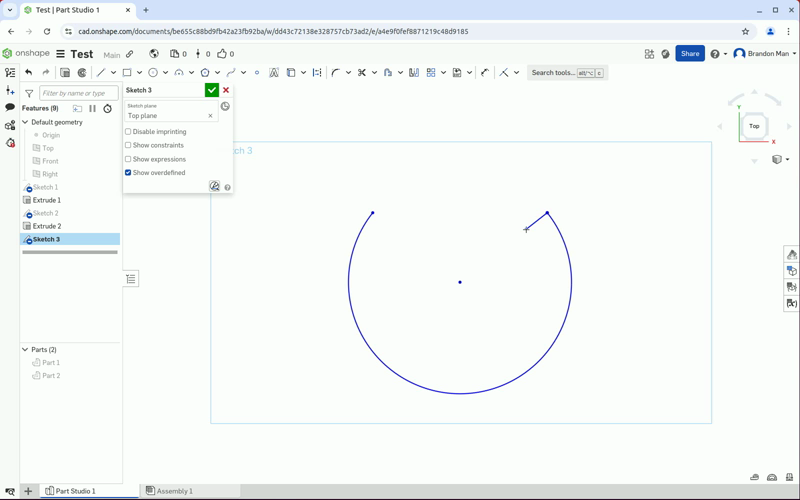
mouse_move(526, 229)
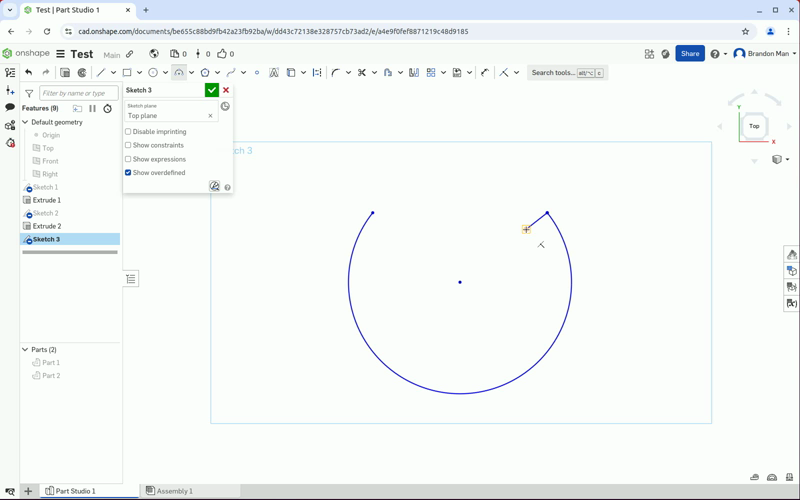
click(526, 229)
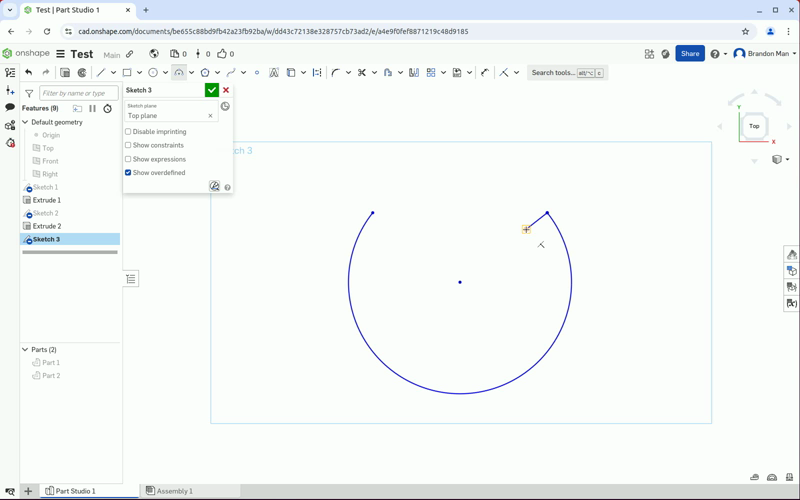
key_down(shift)
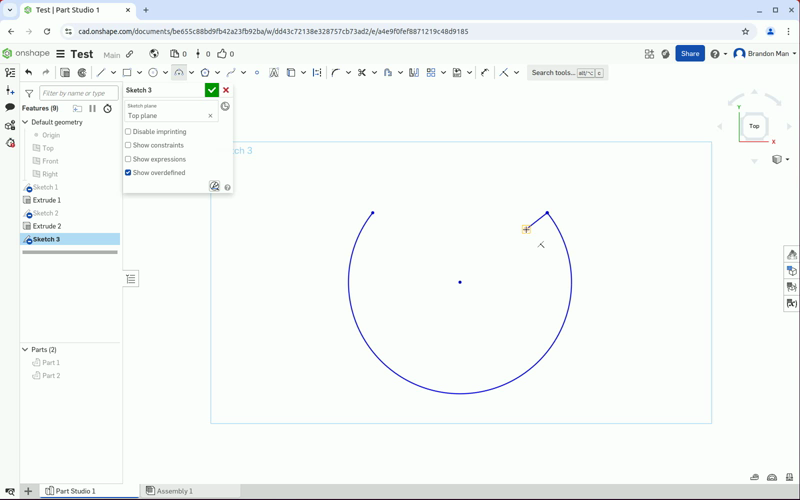
mouse_move(393, 229)
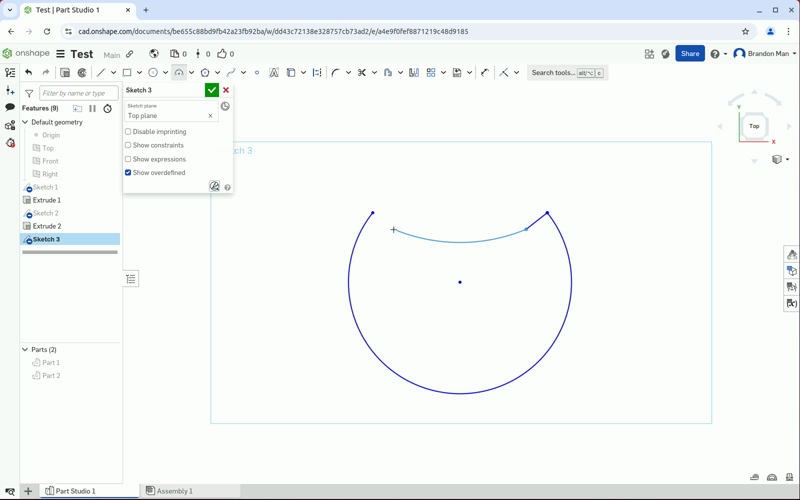
click(393, 229)
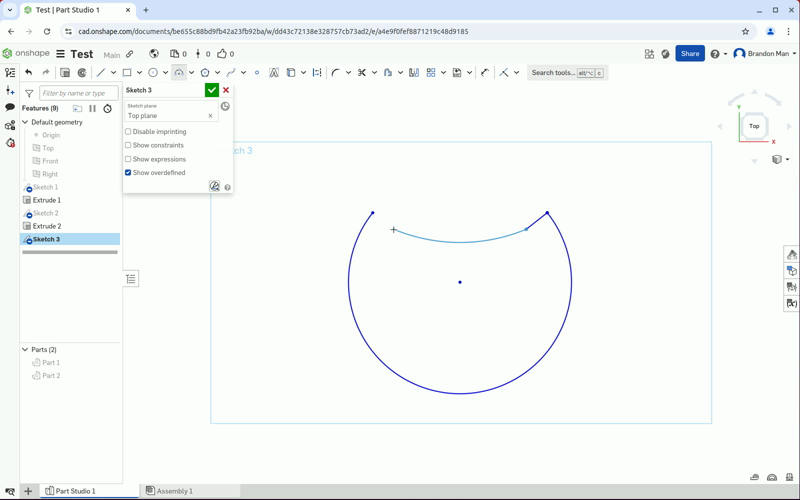
mouse_move(459, 366)
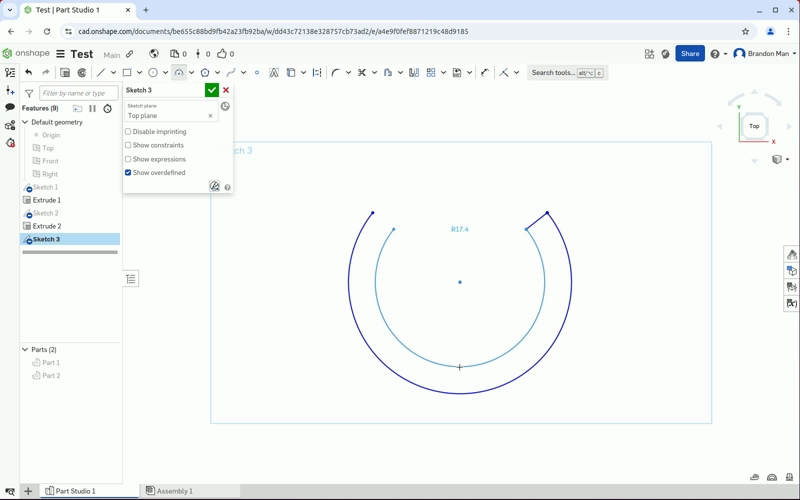
click(459, 366)
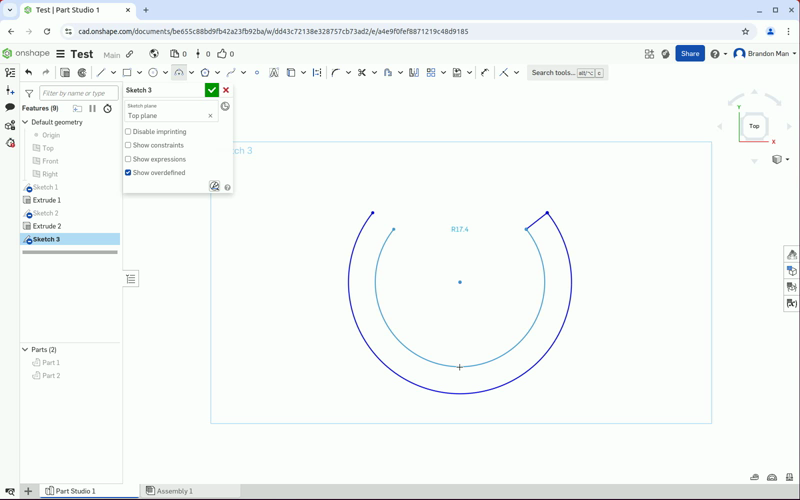
key_up(shift)
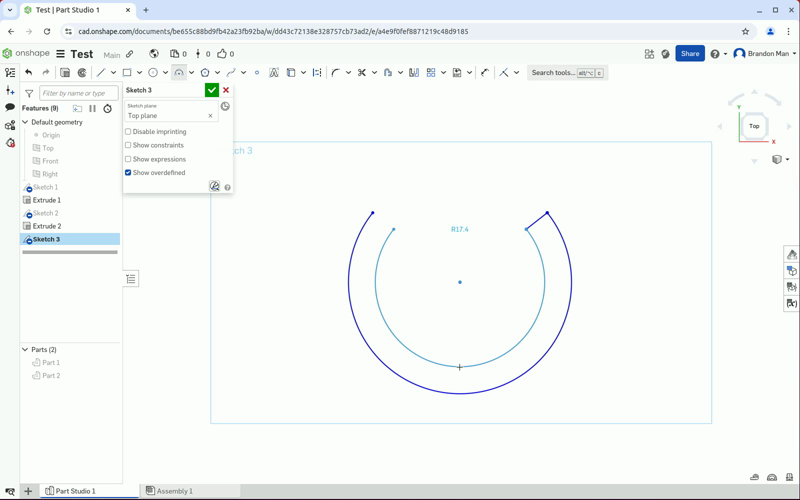
key(esc)
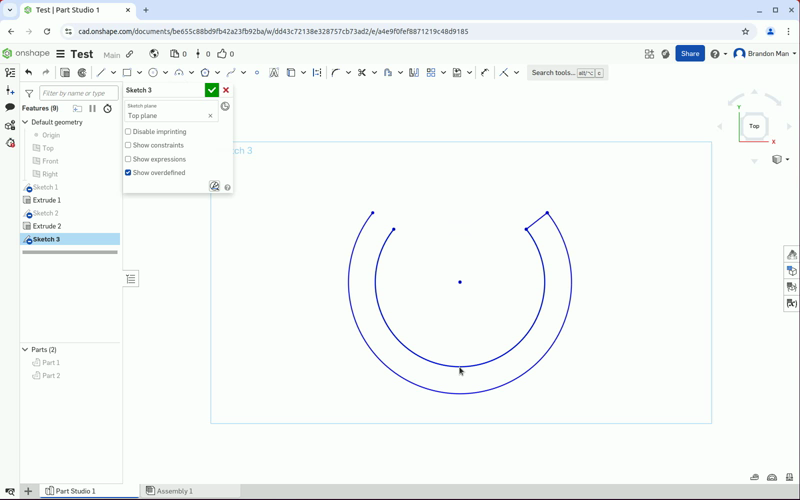
key(l)
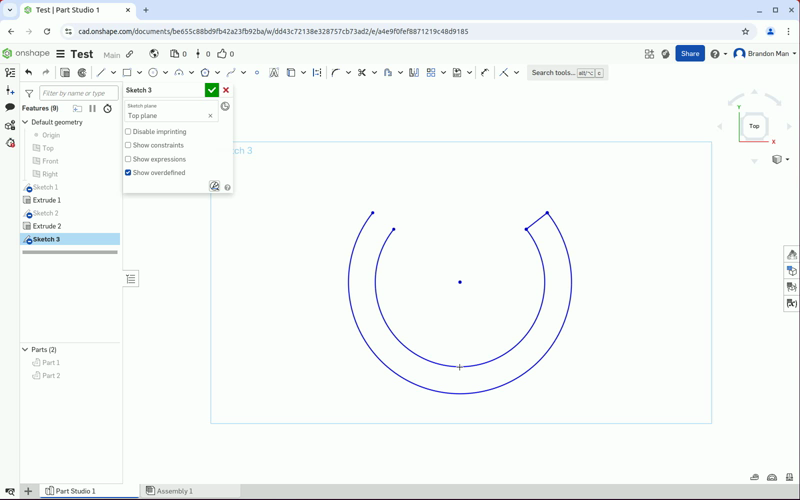
mouse_move(393, 229)
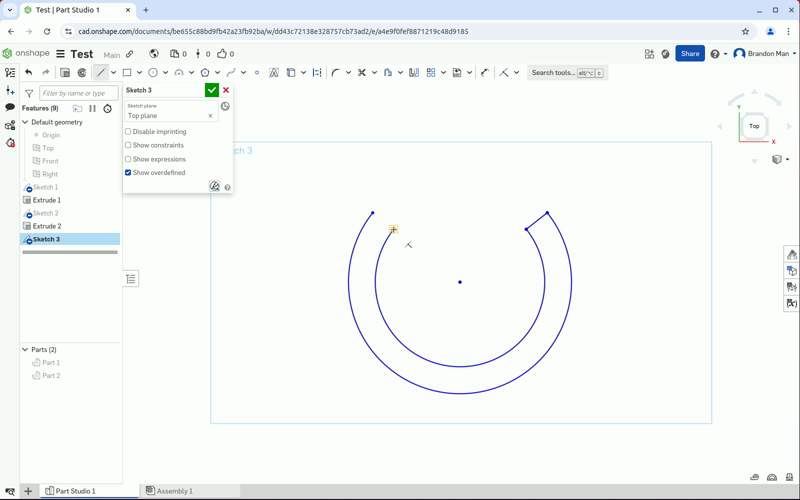
click(393, 229)
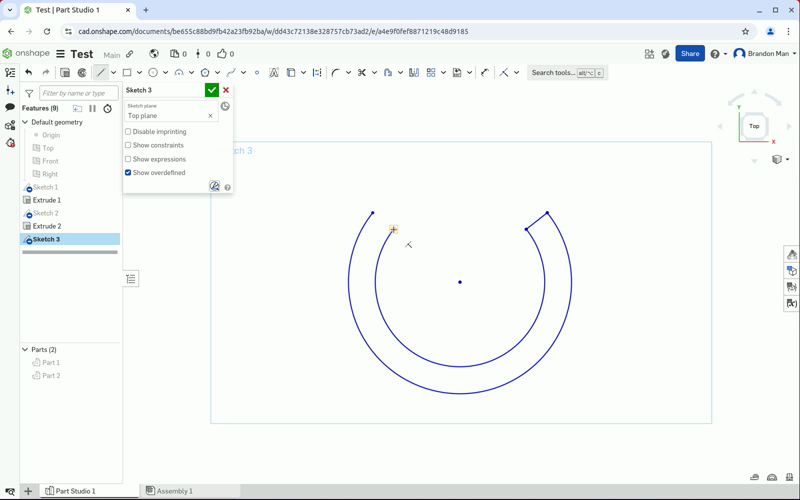
mouse_move(423, 229)
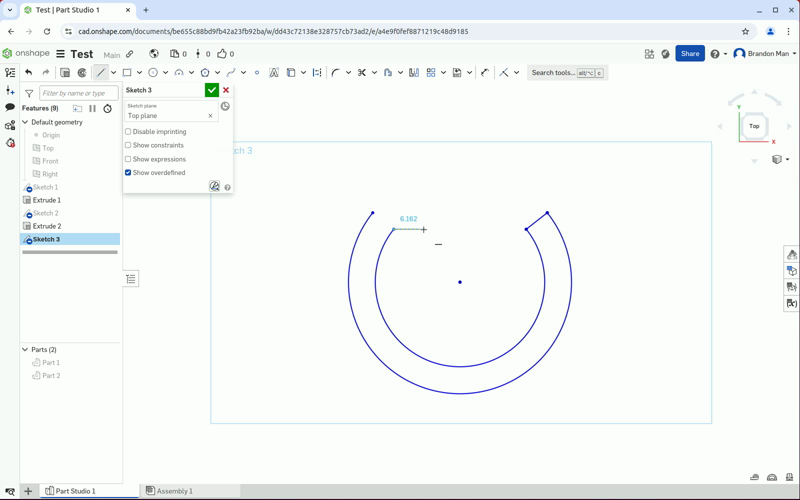
key_down(shift)
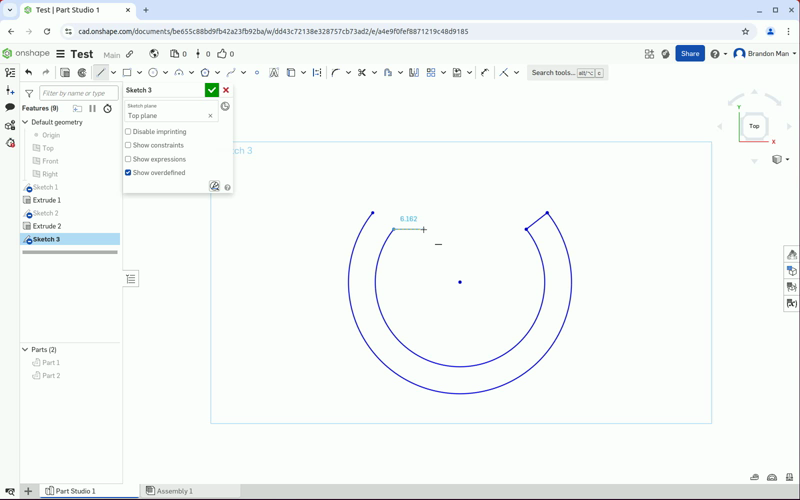
mouse_move(372, 212)
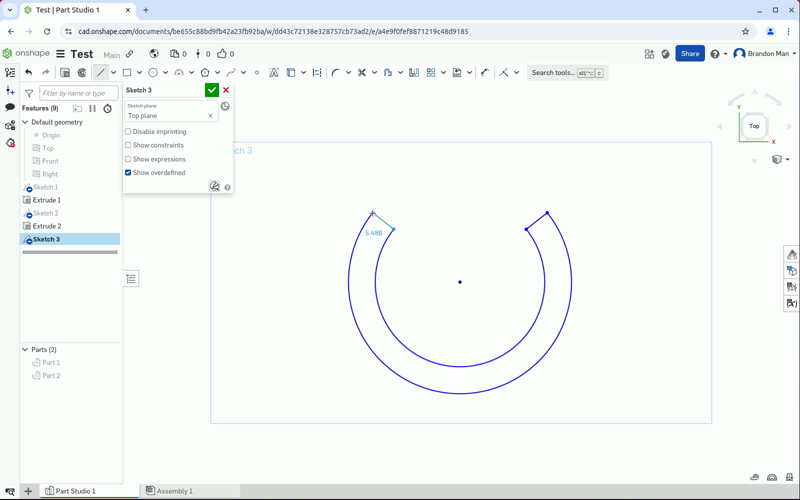
key_up(shift)
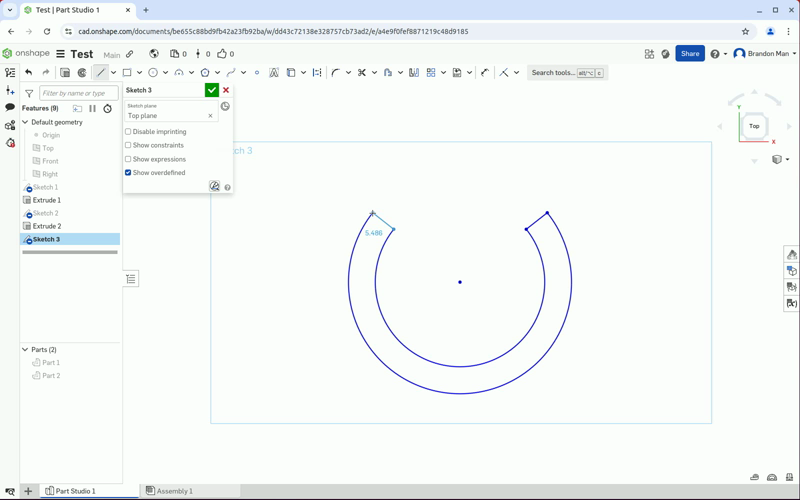
click(372, 212)
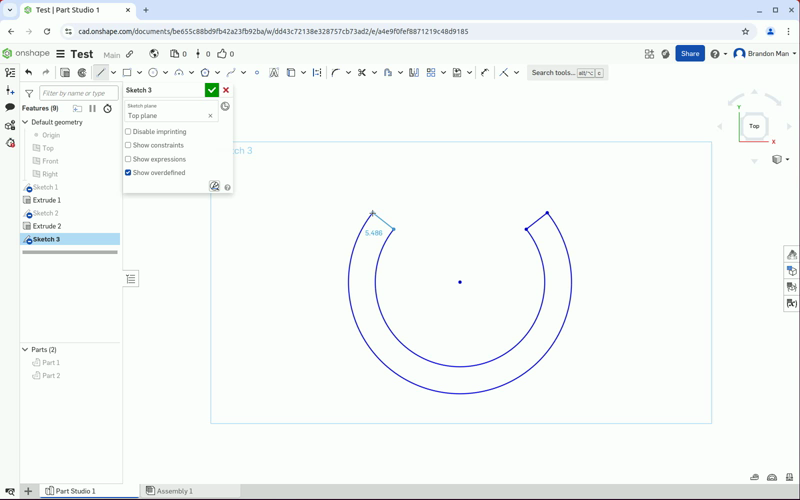
key(esc)
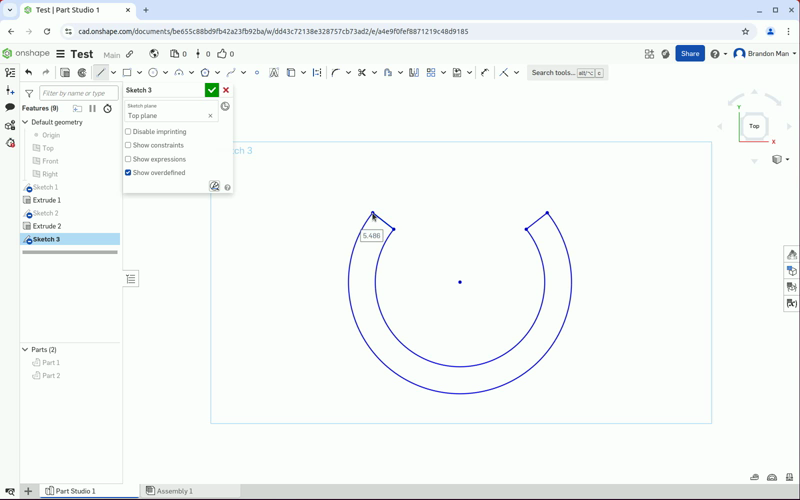
mouse_move(533, 353)
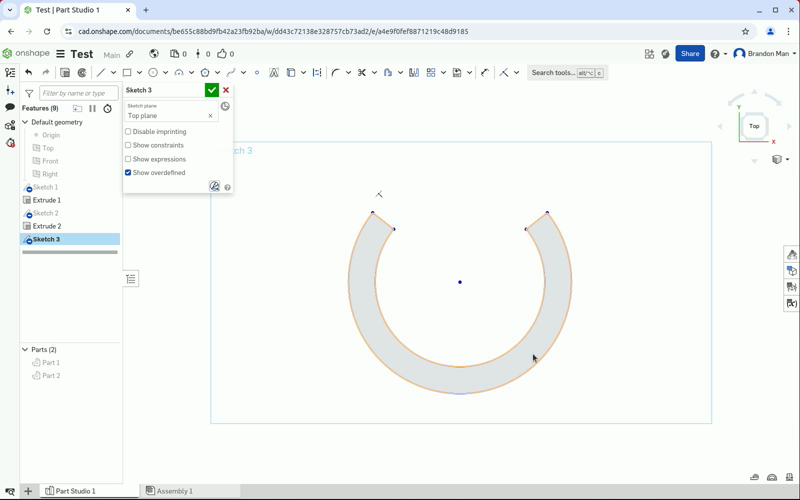
click(533, 353)
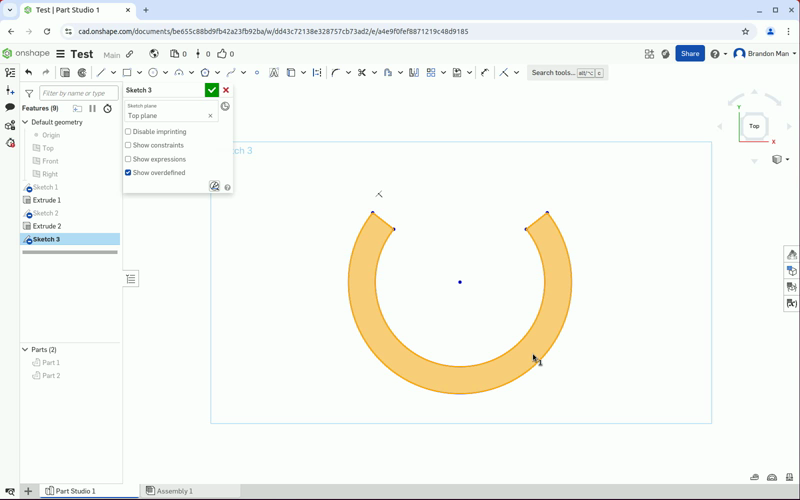
mouse_move(73, 352)
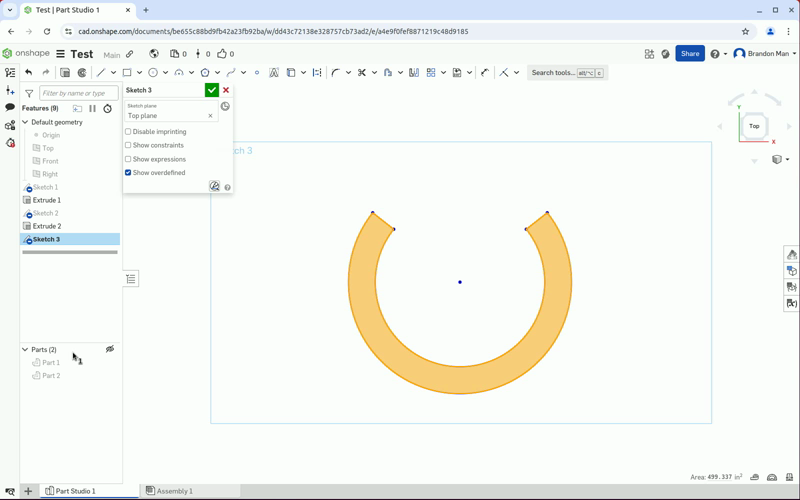
key(shift+y)
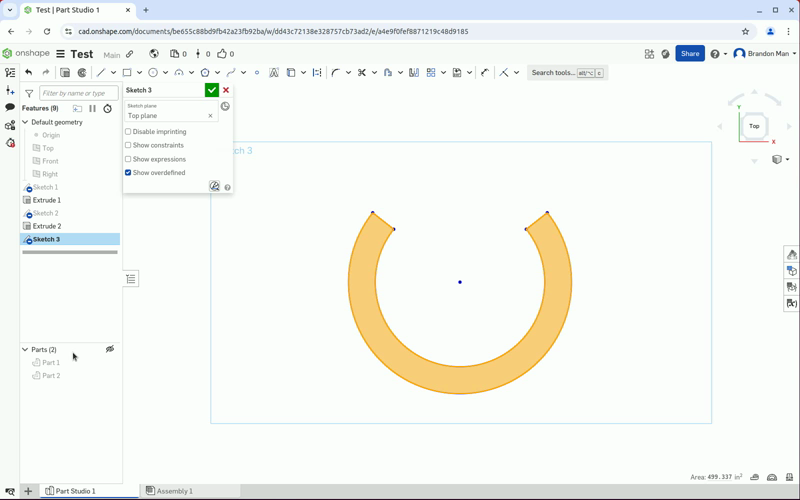
key(shift+e)
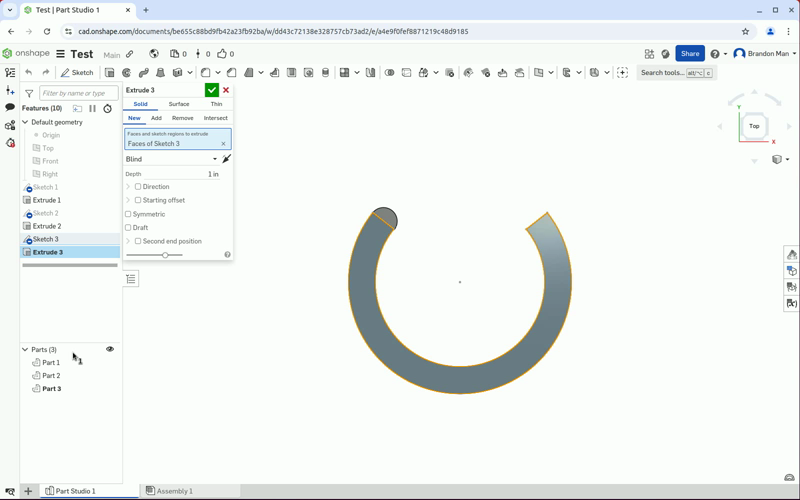
mouse_move(143, 106)
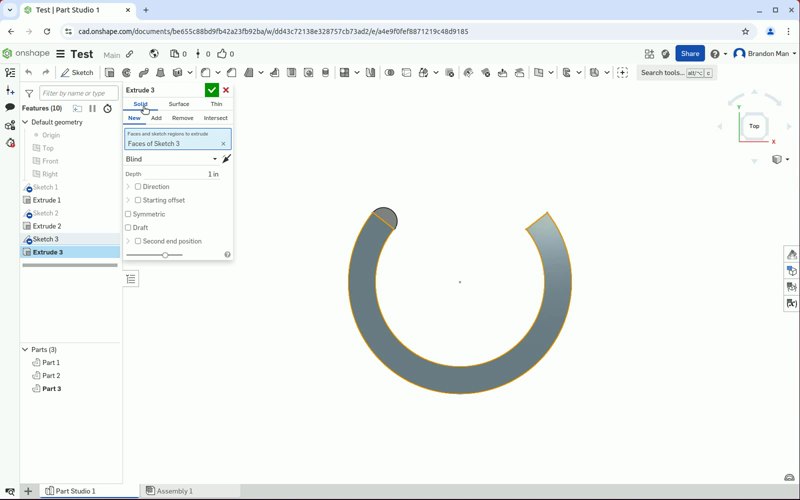
click(143, 106)
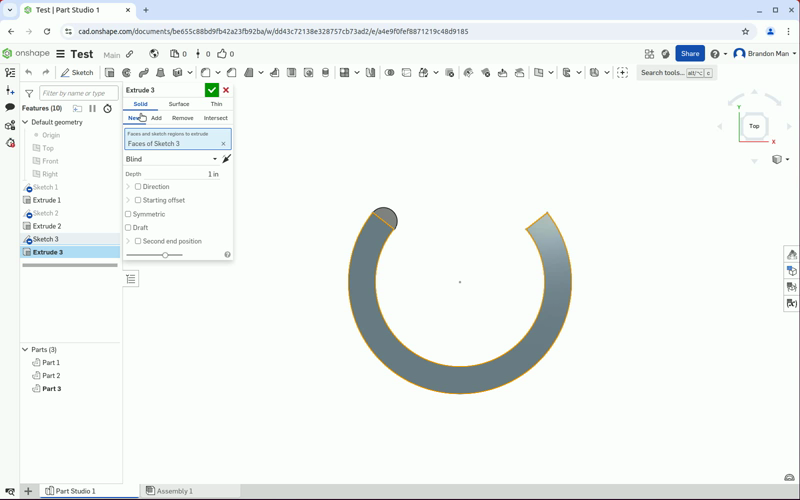
mouse_move(137, 120)
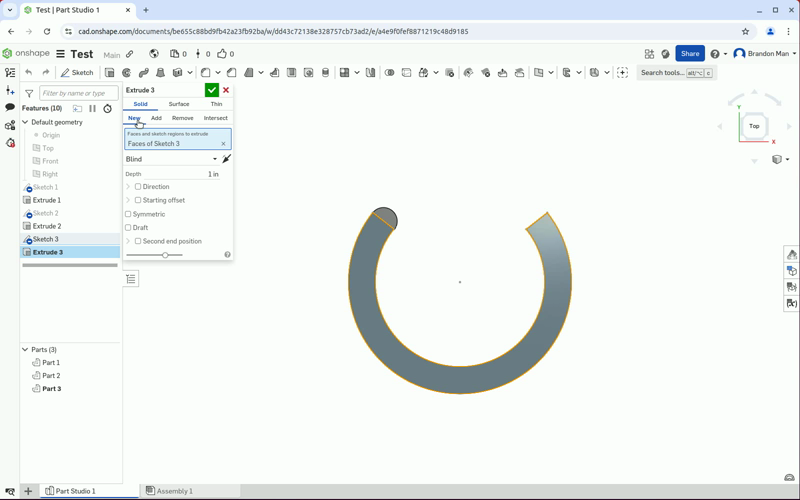
click(137, 120)
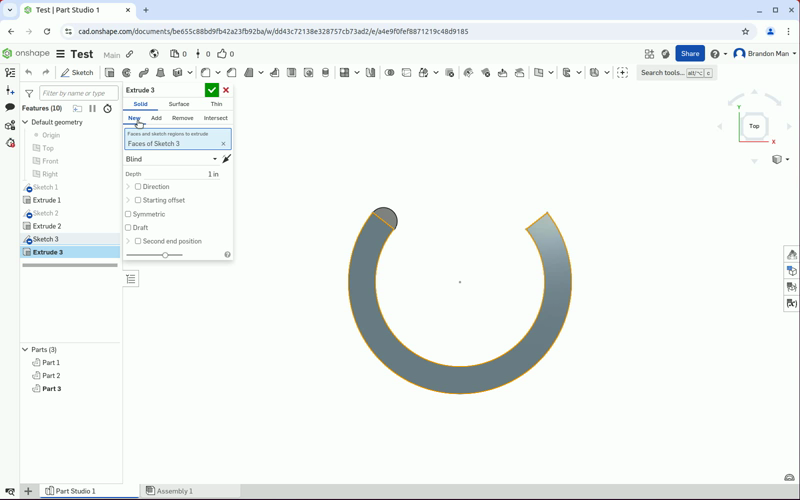
key(tab, 4)
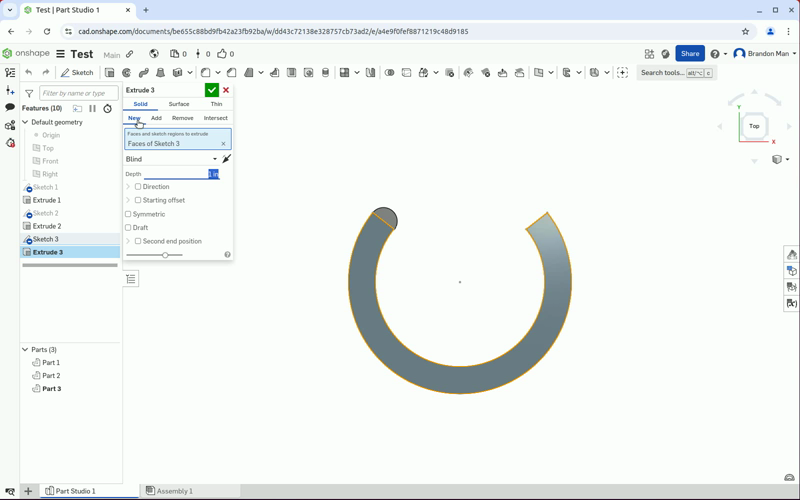
text(21.905)
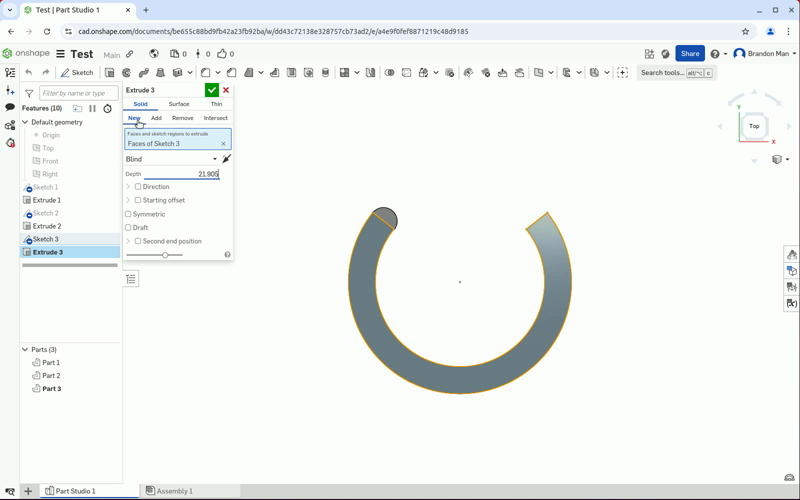
key(enter)
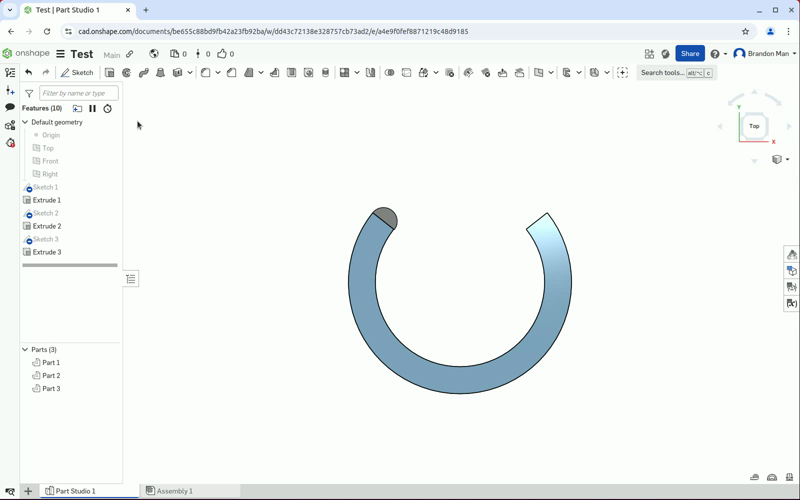
key(shift+h)
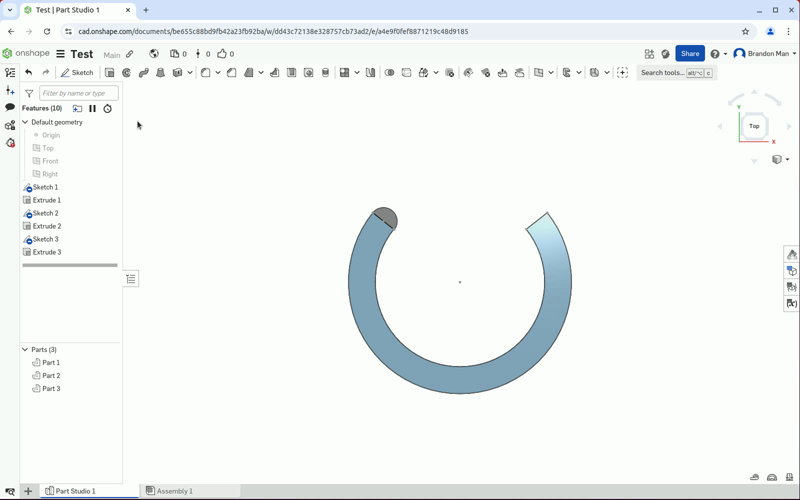
key(shift+h)
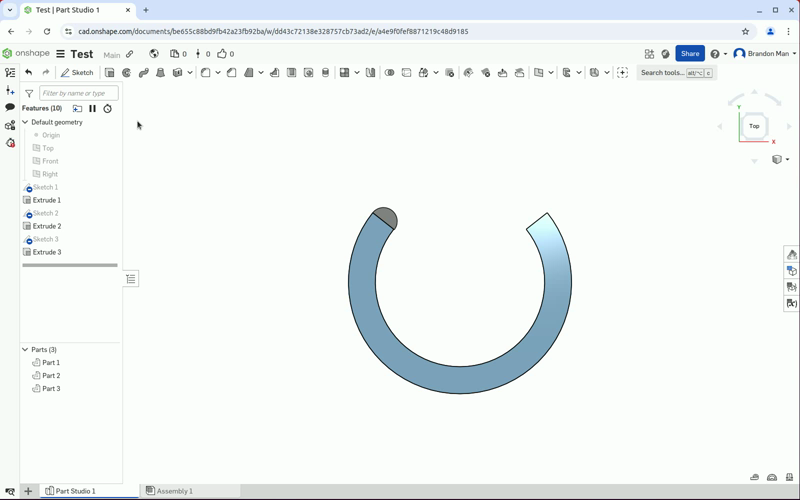
mouse_move(73, 189)
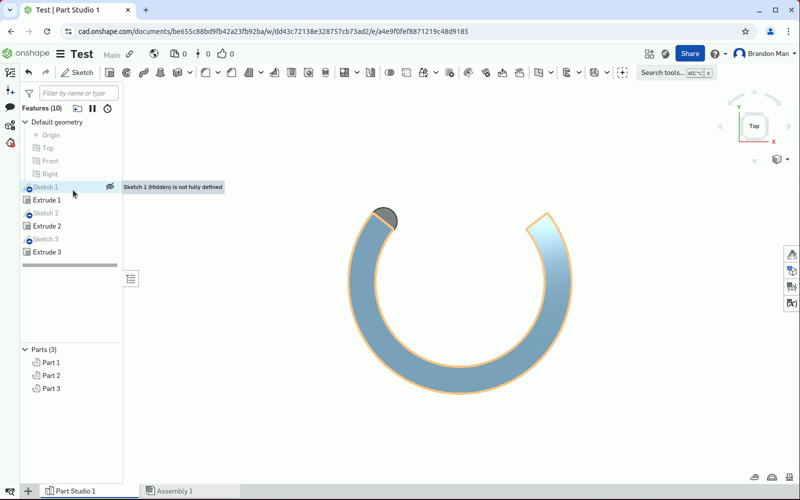
click(73, 189)
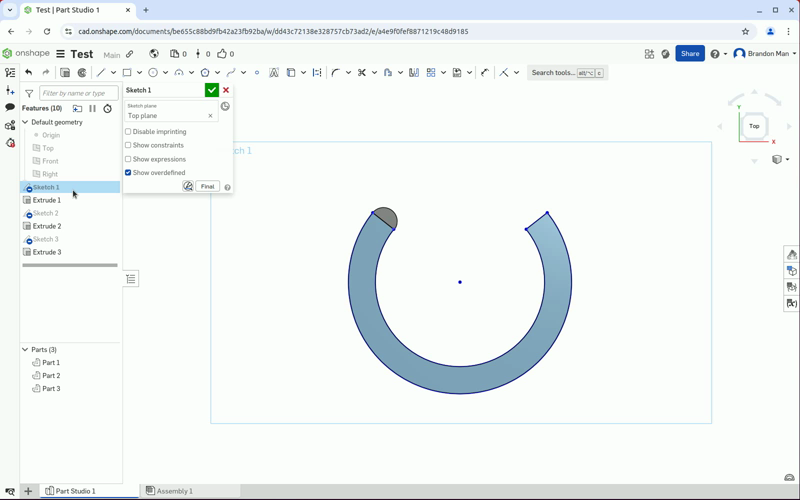
mouse_move(229, 92)
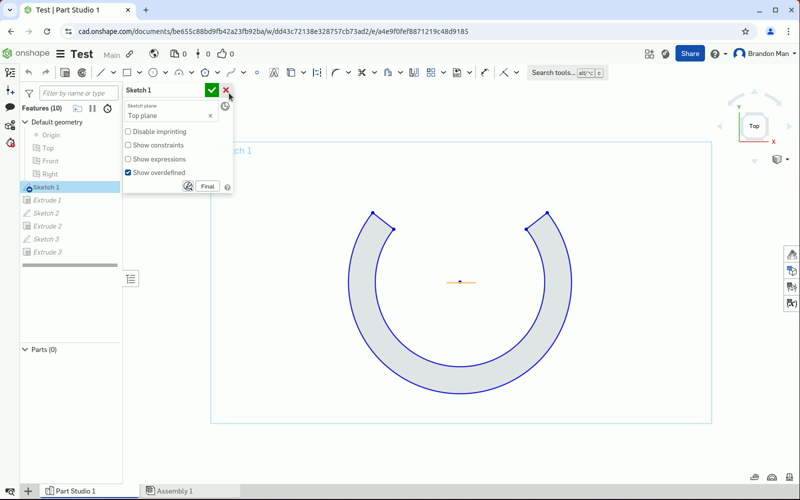
click(229, 92)
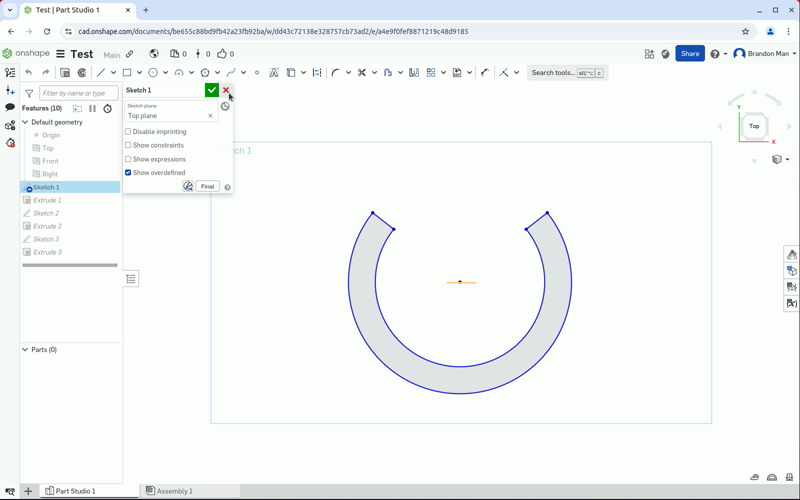
key(shift+s)
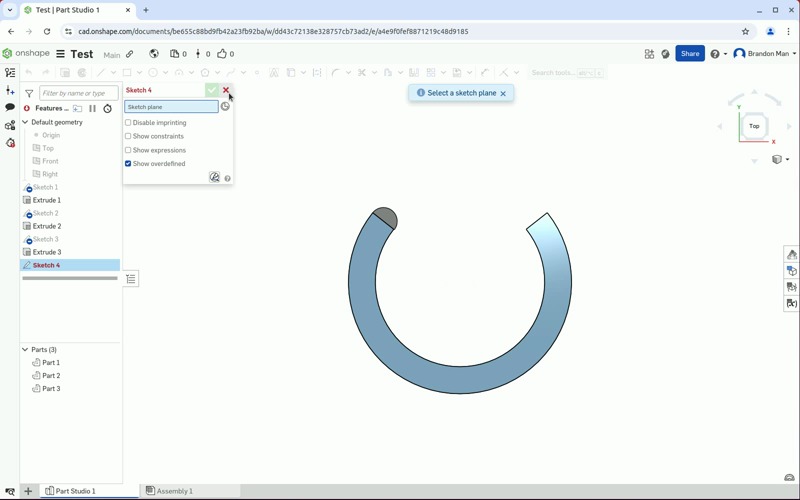
mouse_move(73, 150)
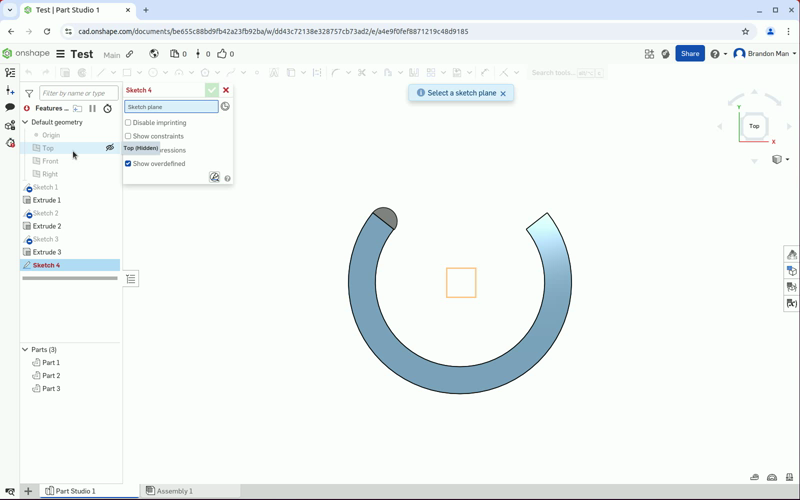
click(73, 150)
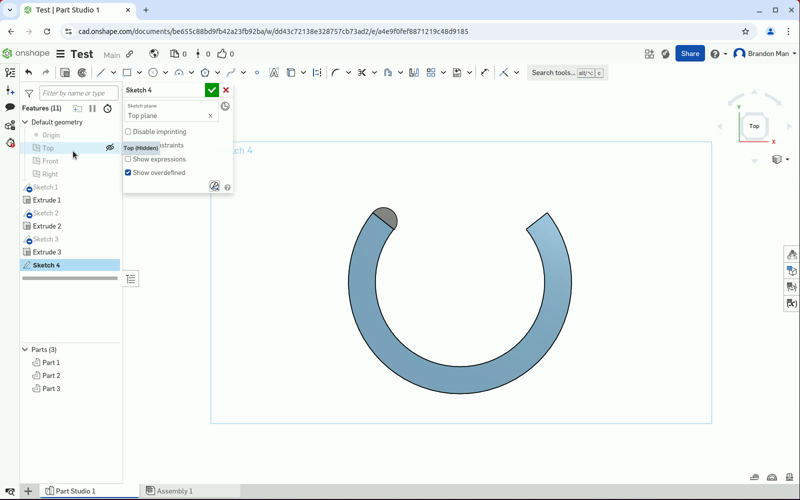
mouse_move(73, 352)
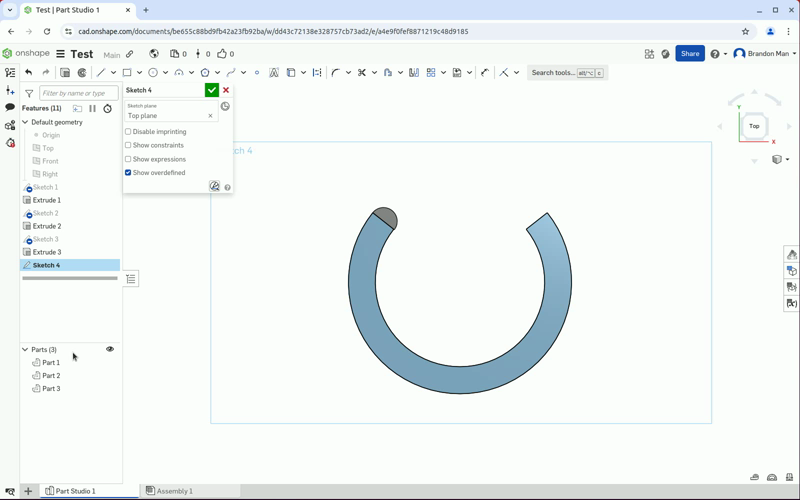
key(y)
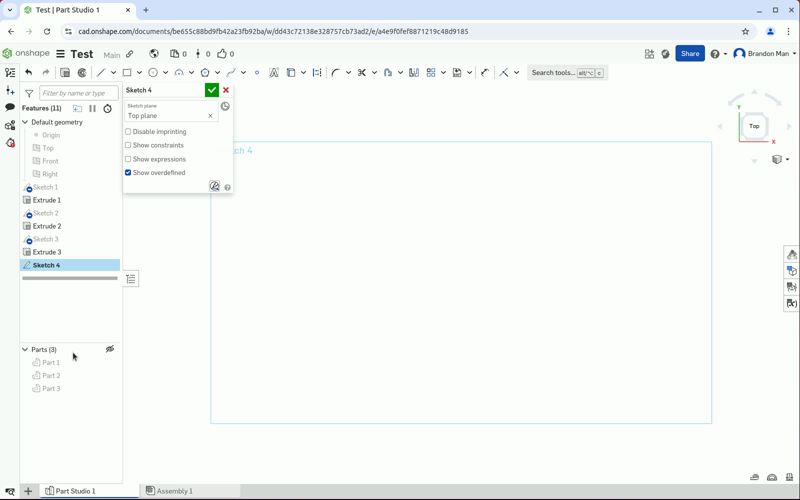
key(a)
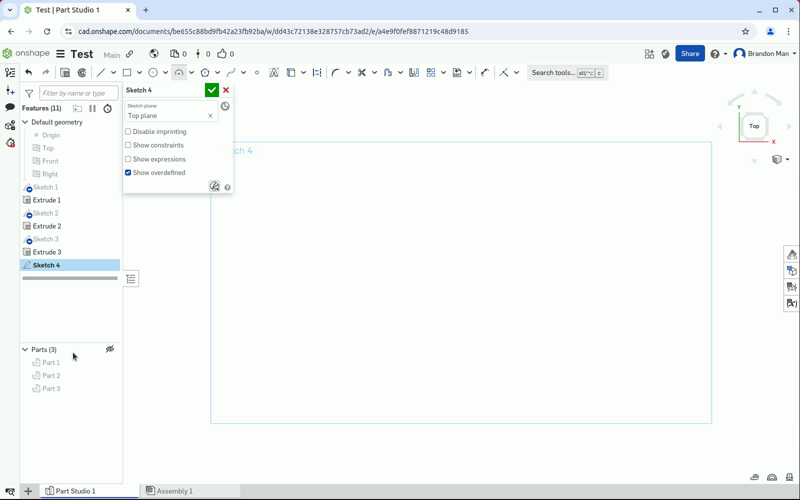
key_down(shift)
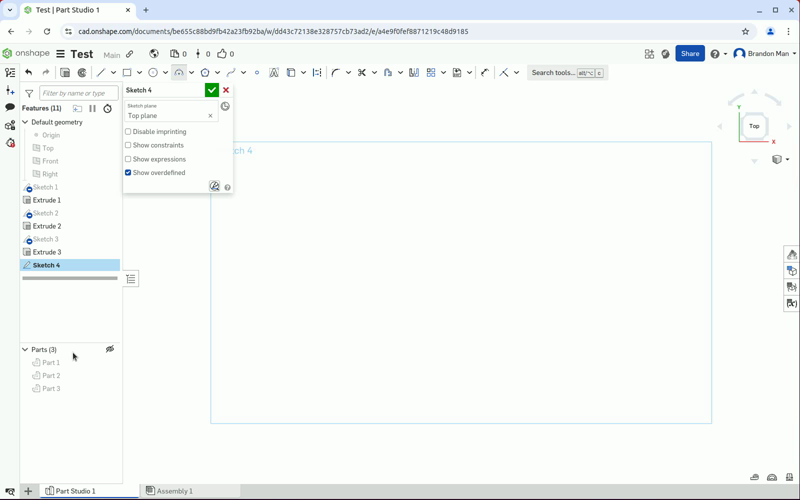
mouse_move(372, 212)
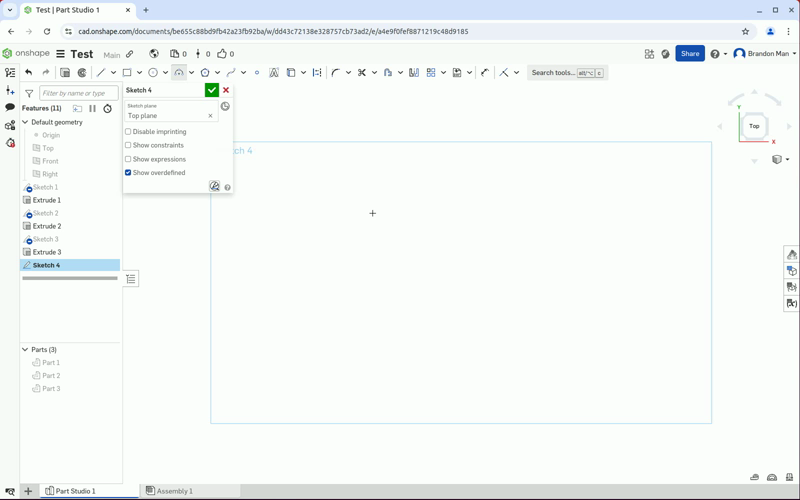
click(372, 212)
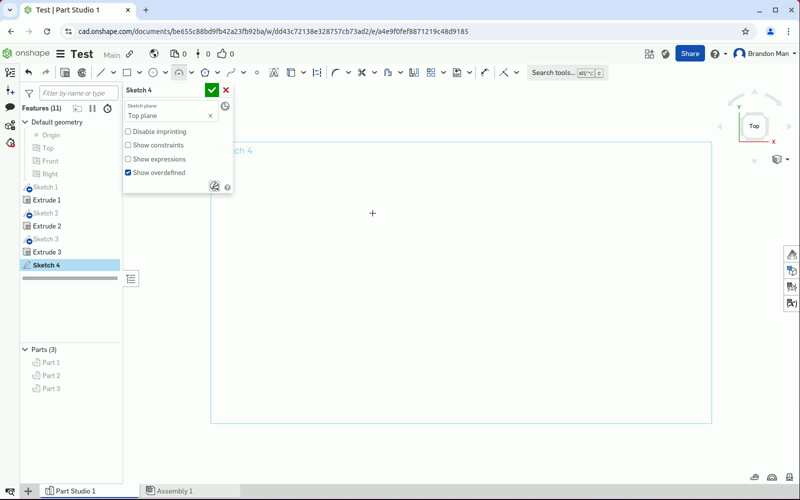
key_up(shift)
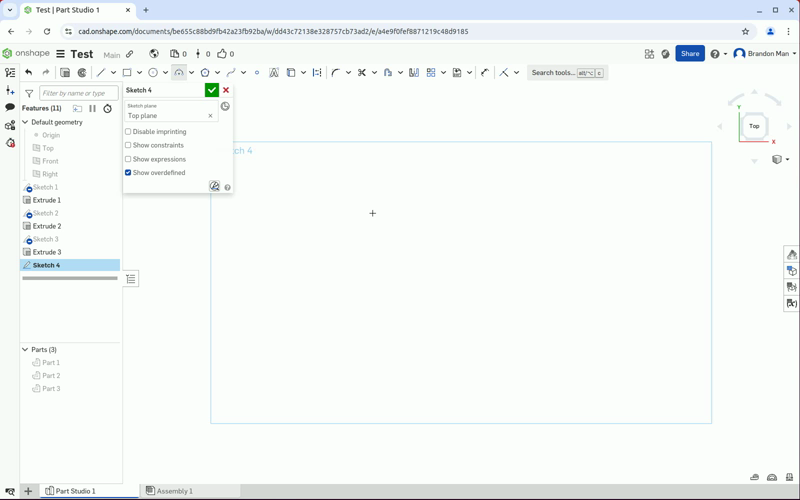
key_down(shift)
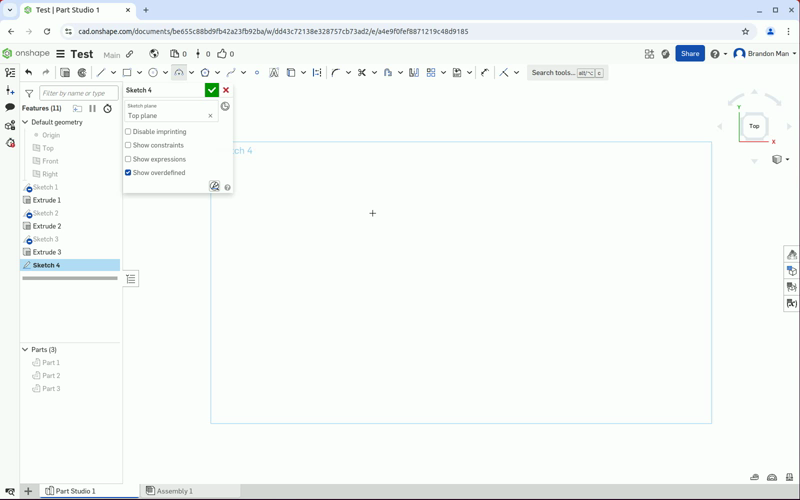
mouse_move(547, 212)
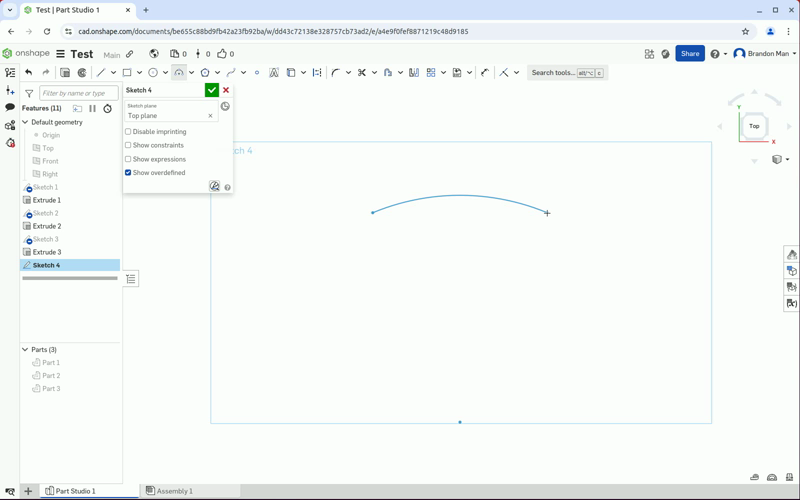
click(547, 212)
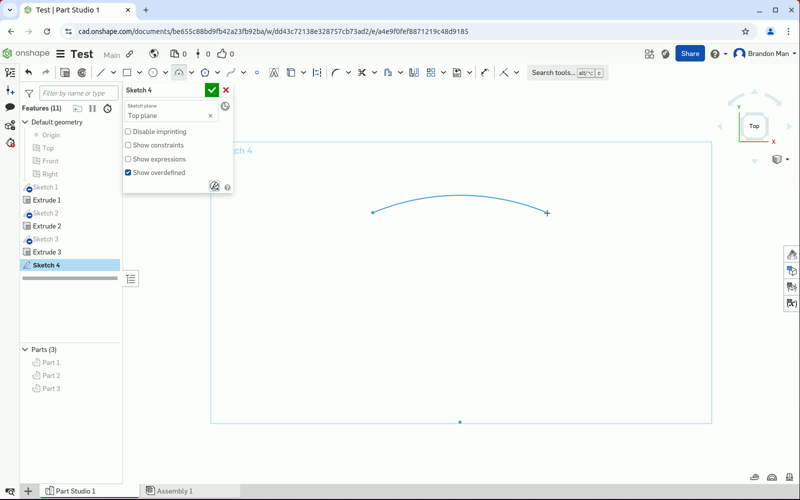
mouse_move(459, 393)
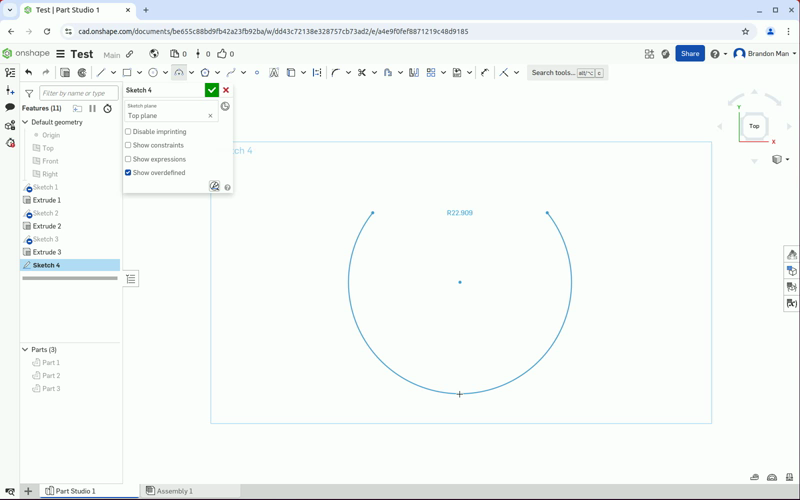
click(459, 393)
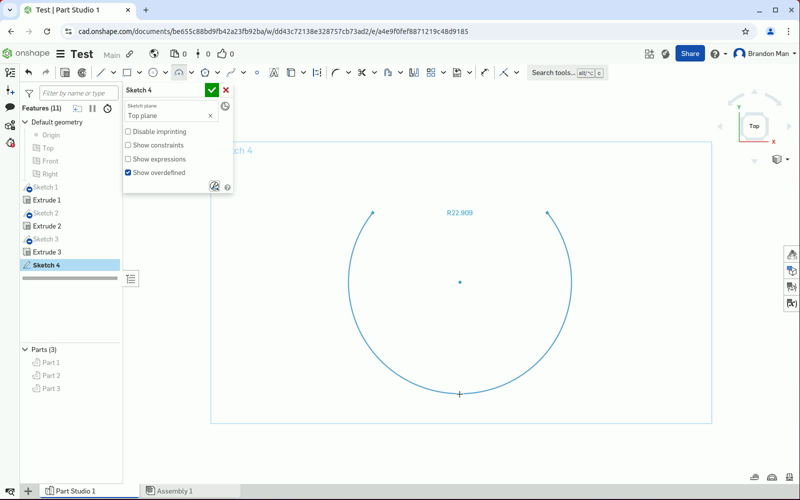
key_up(shift)
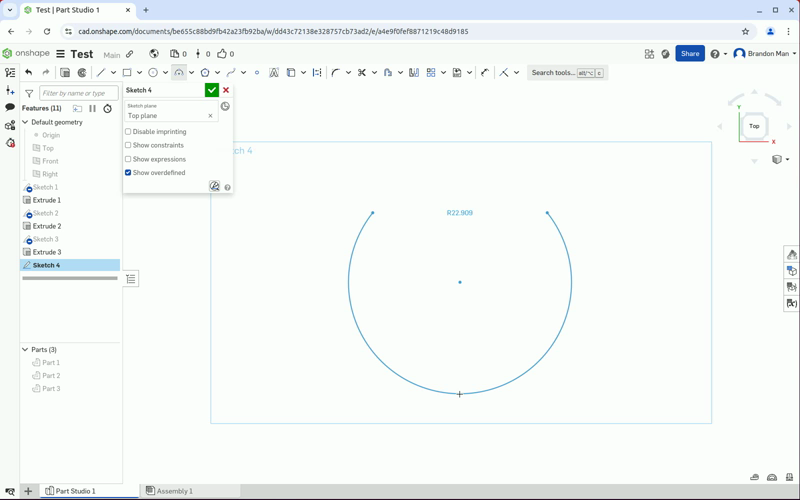
key(esc)
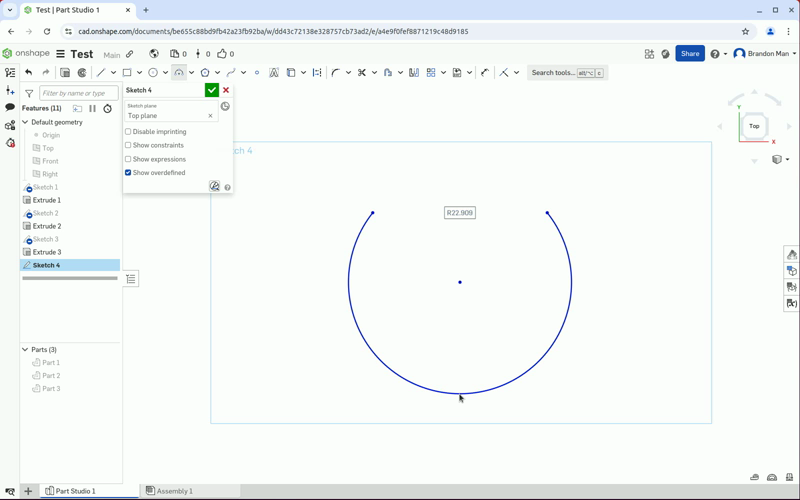
key(l)
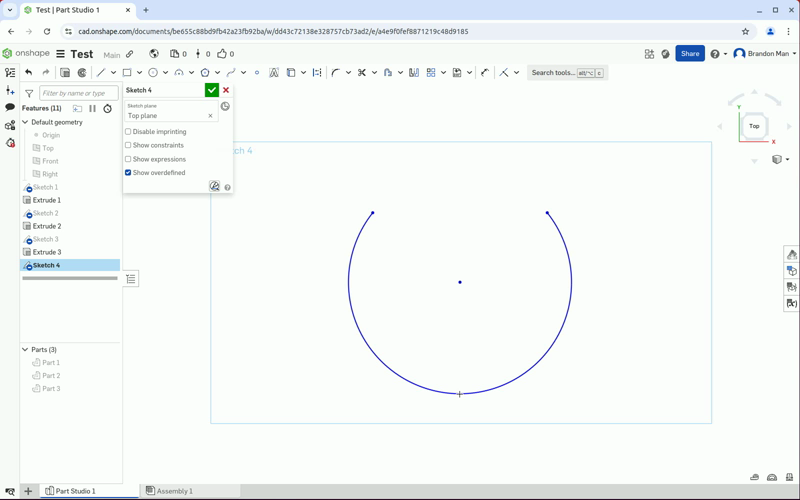
mouse_move(547, 212)
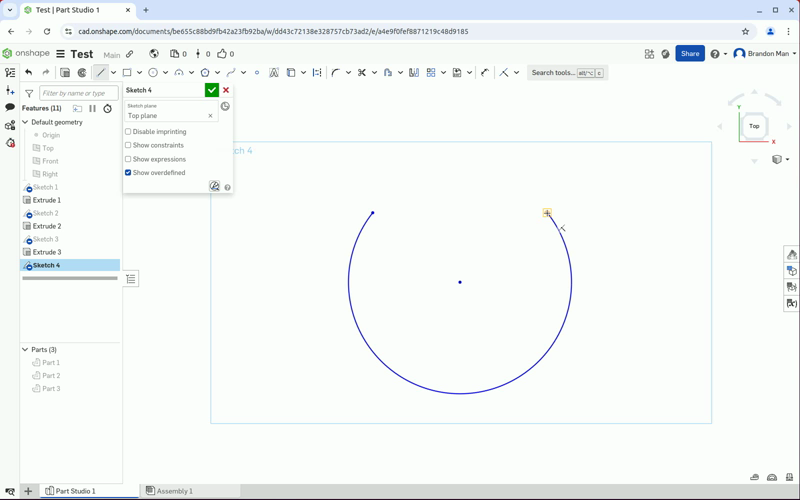
click(547, 212)
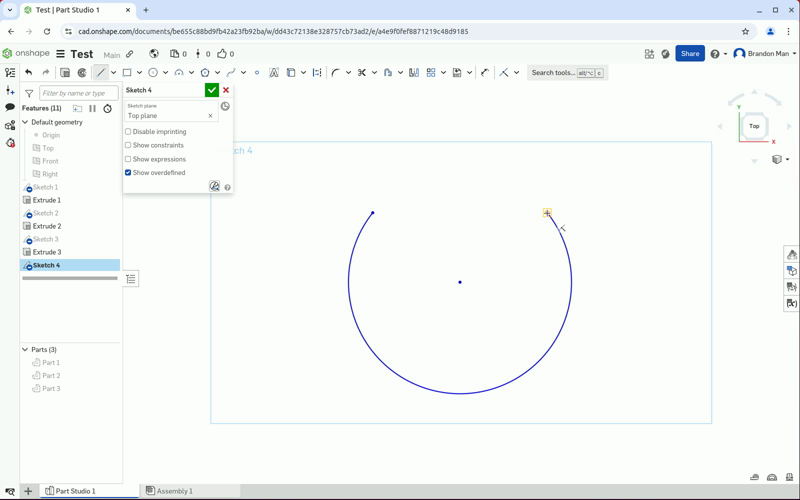
key_down(shift)
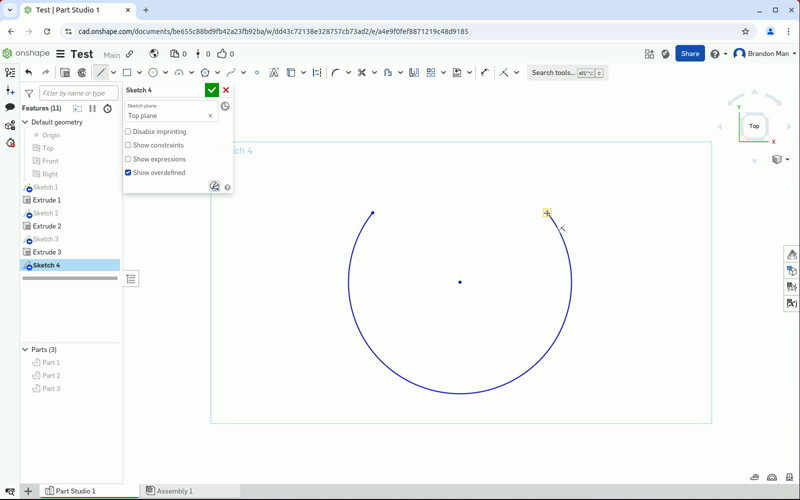
mouse_move(577, 212)
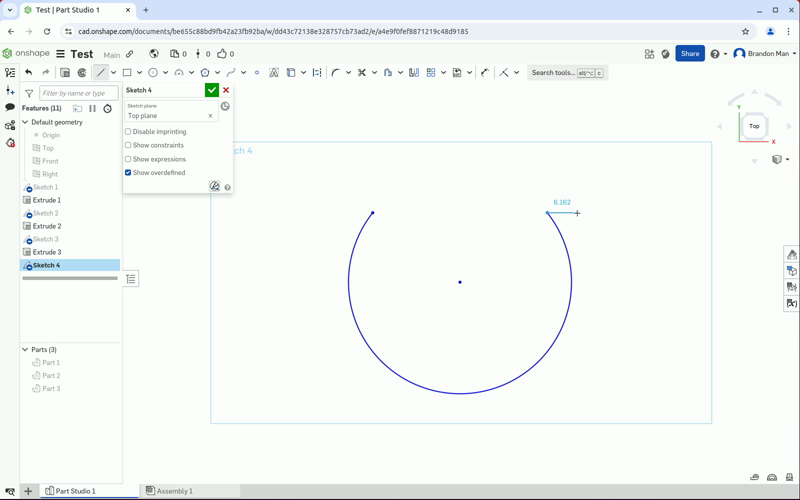
mouse_move(526, 229)
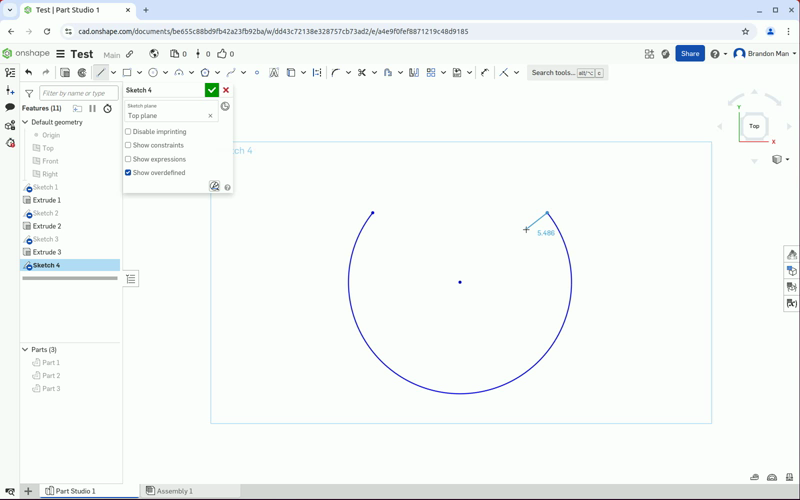
click(526, 229)
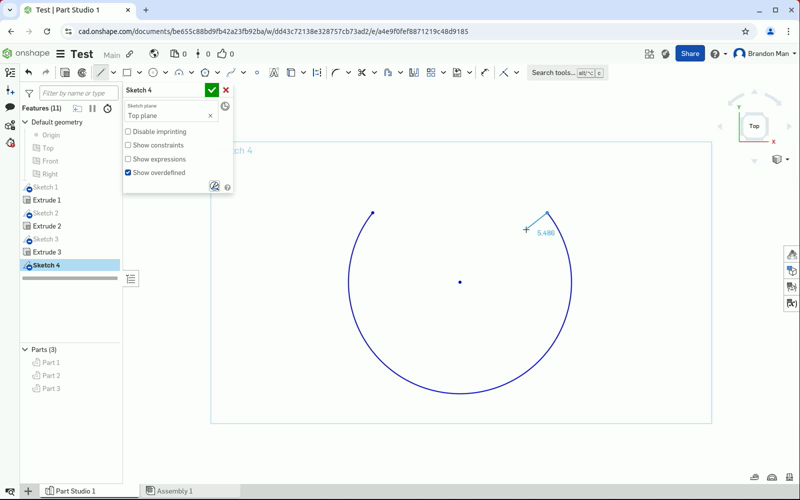
key_up(shift)
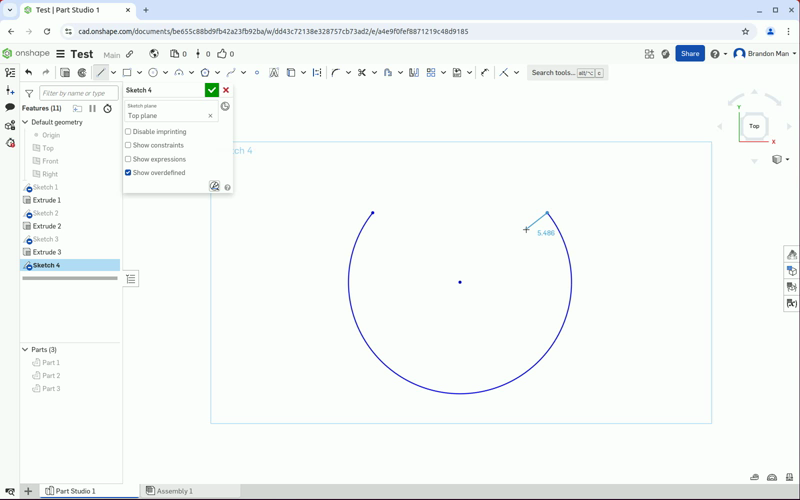
key(esc)
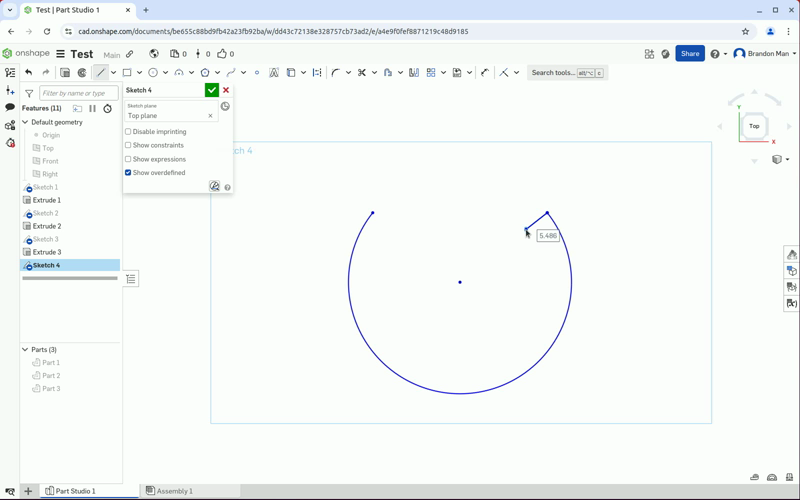
key(a)
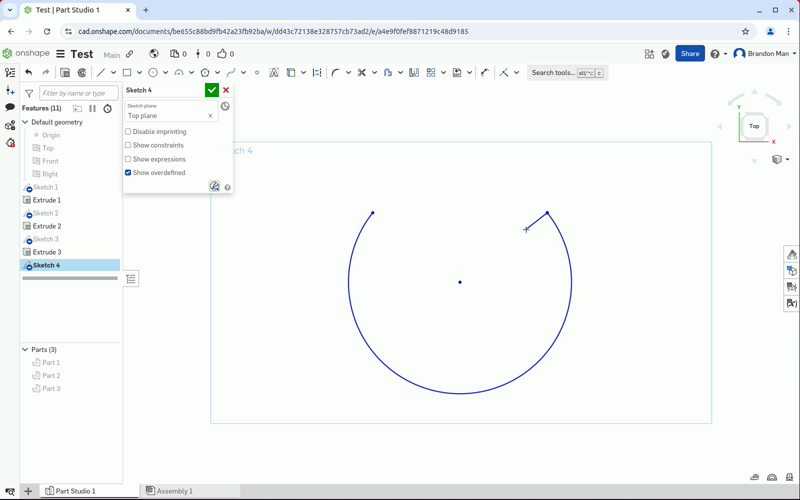
mouse_move(526, 229)
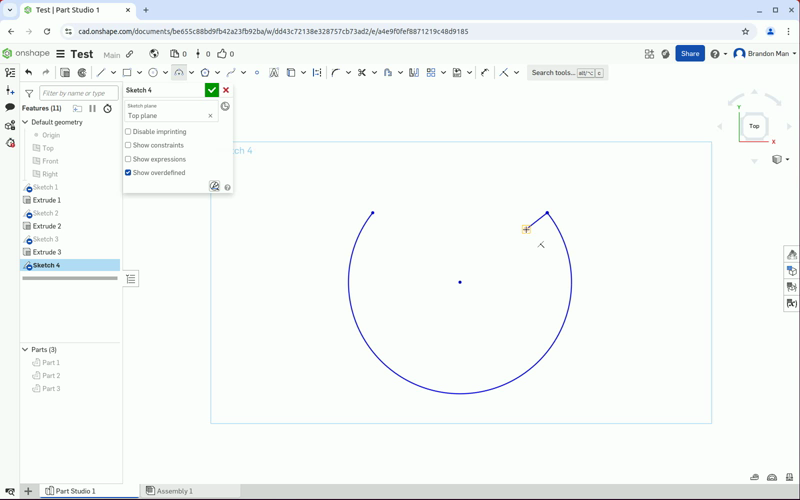
click(526, 229)
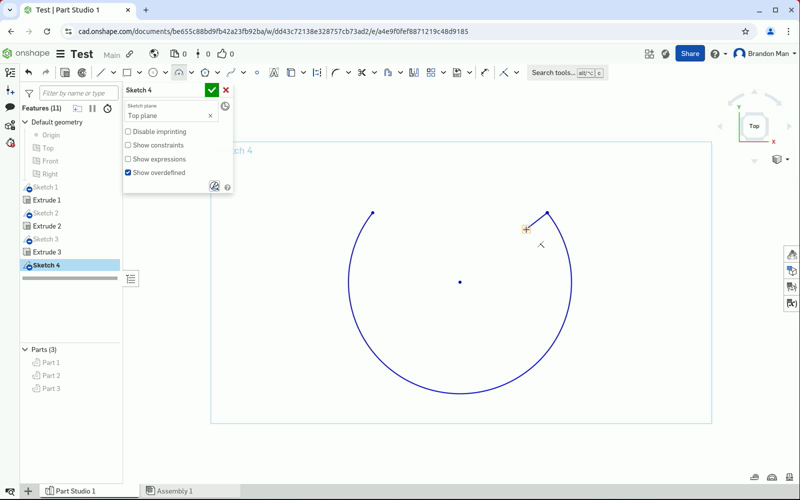
key_down(shift)
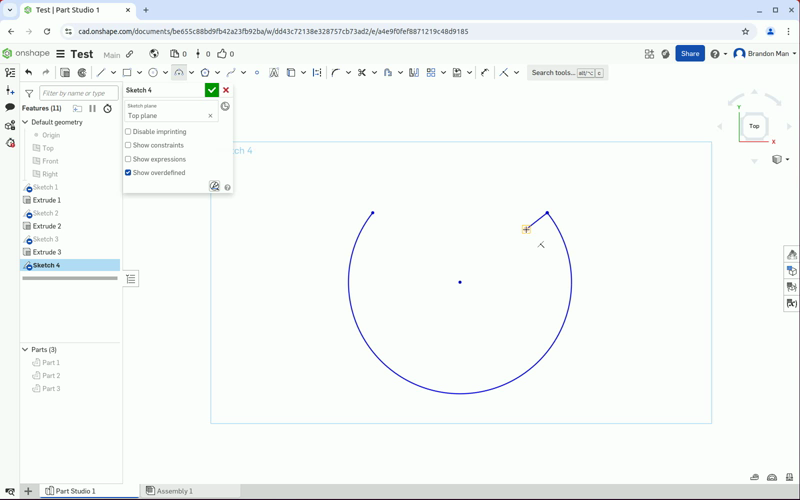
mouse_move(393, 229)
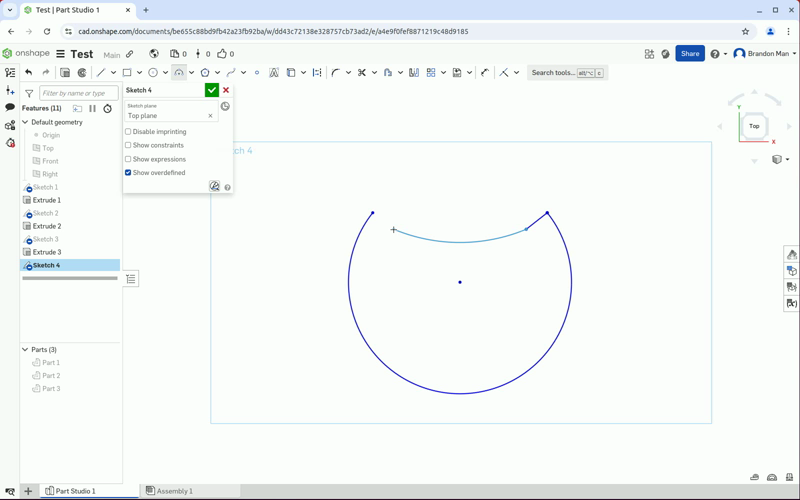
click(393, 229)
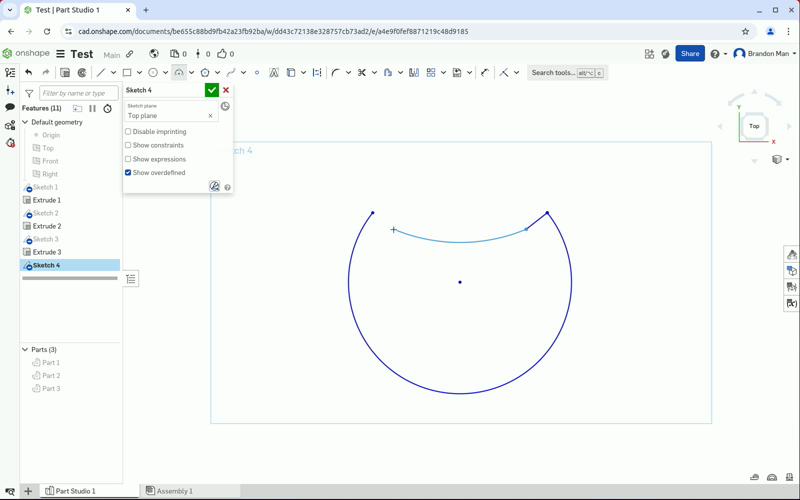
mouse_move(459, 366)
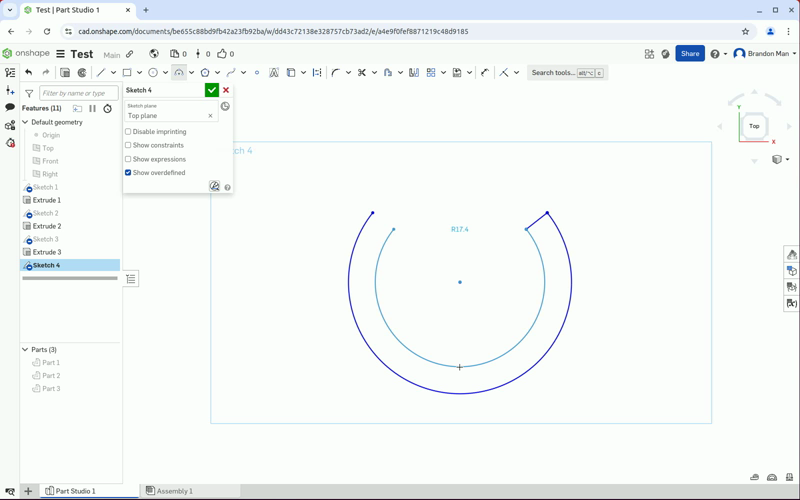
click(459, 366)
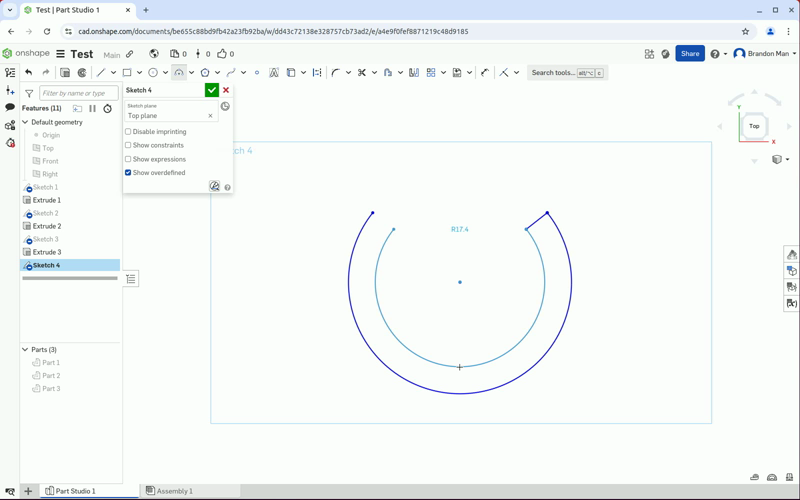
key_up(shift)
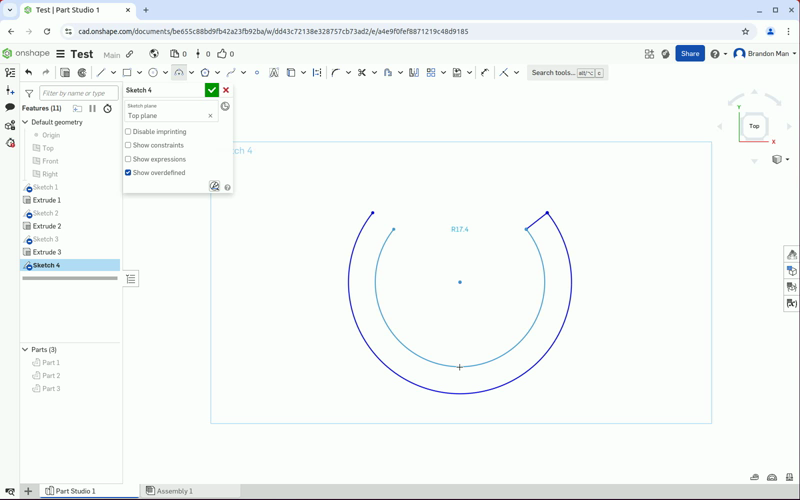
key(esc)
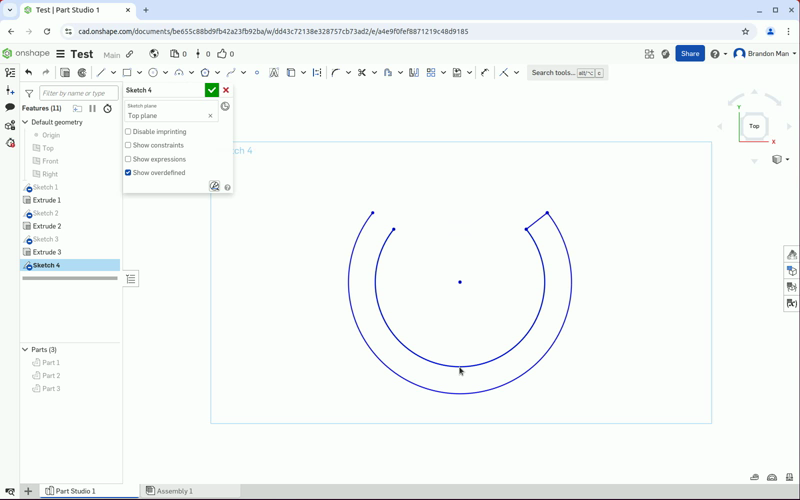
key(l)
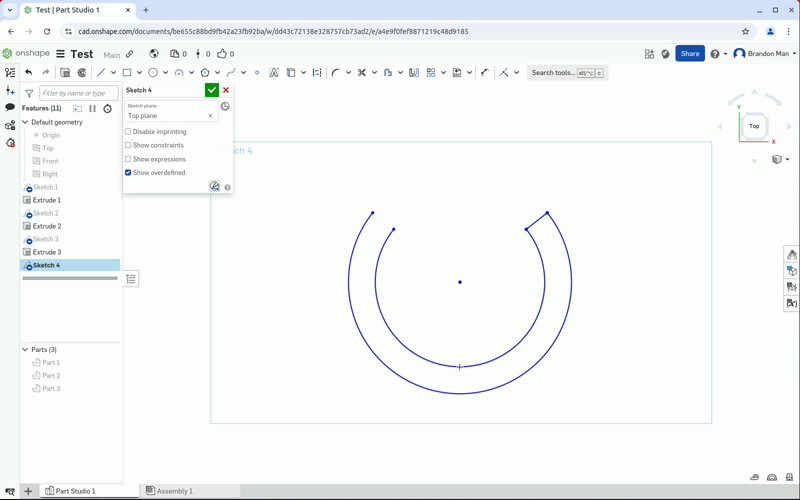
mouse_move(393, 229)
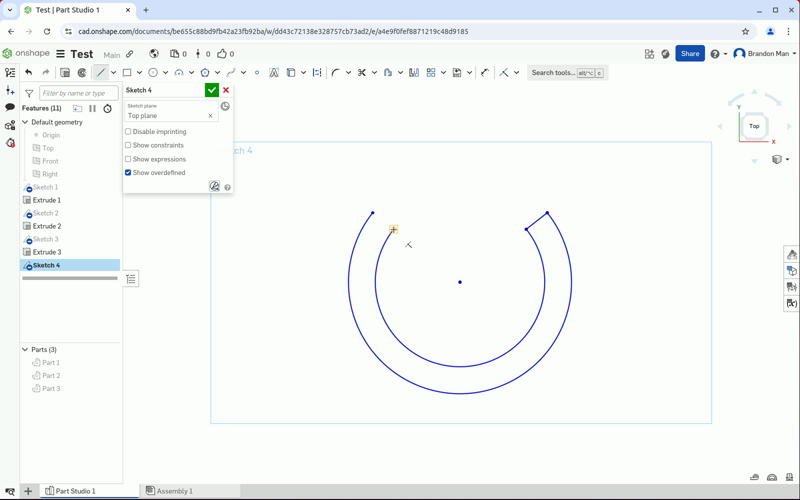
click(393, 229)
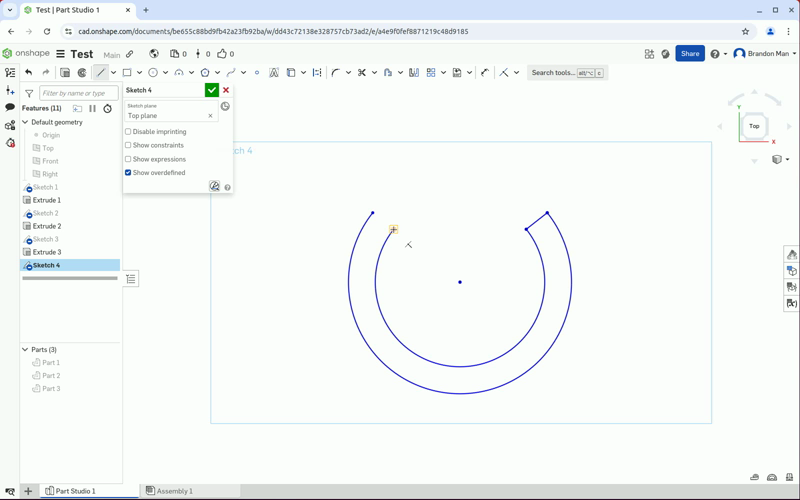
mouse_move(423, 229)
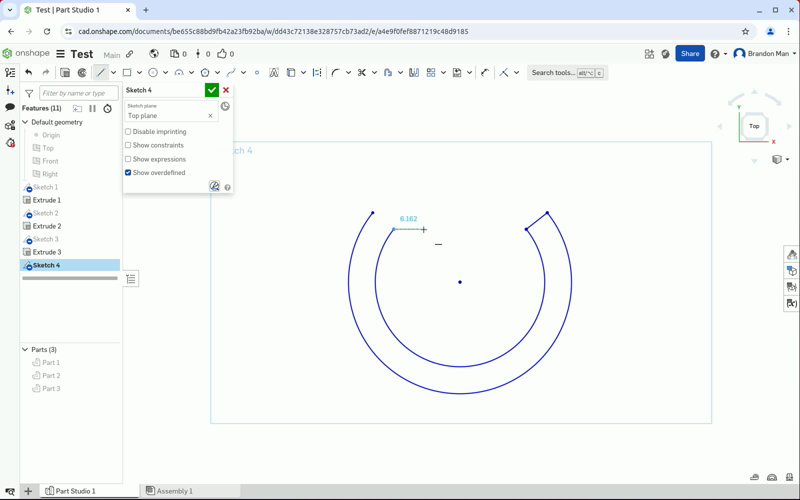
key_down(shift)
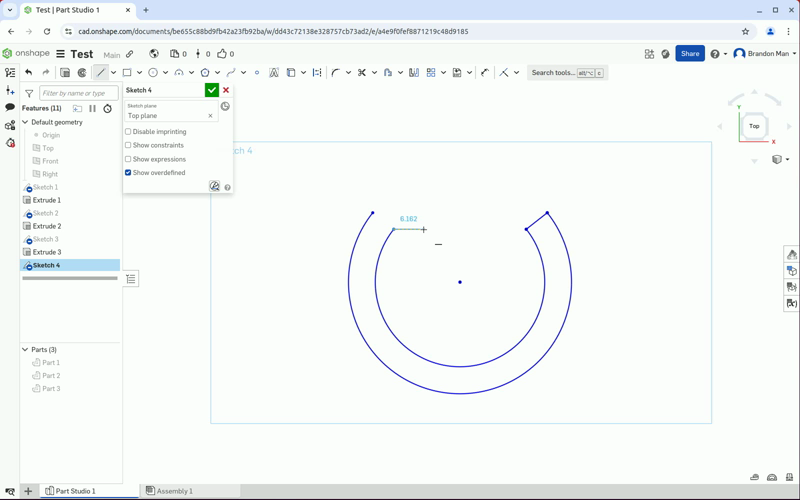
mouse_move(372, 212)
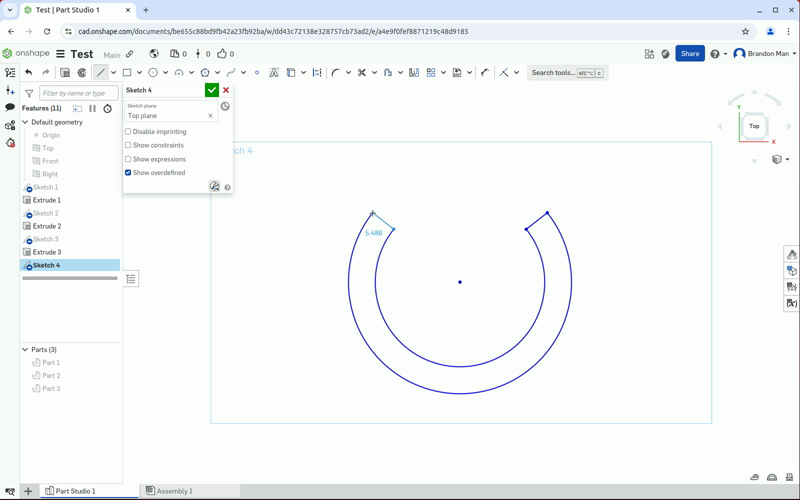
key_up(shift)
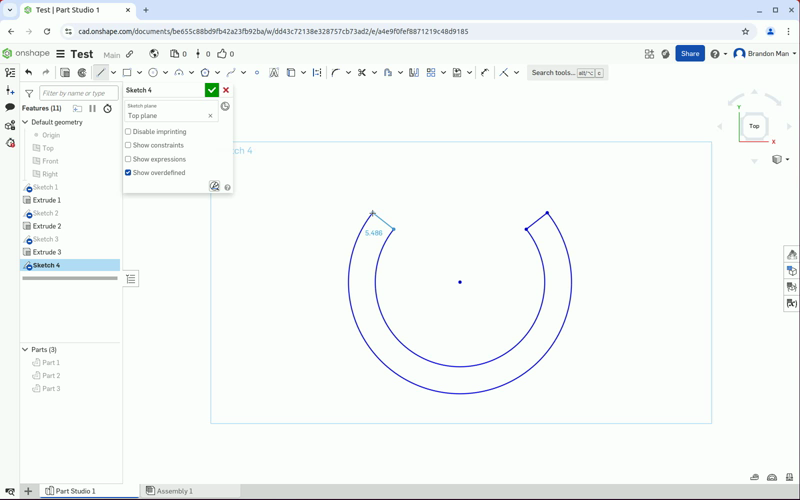
click(372, 212)
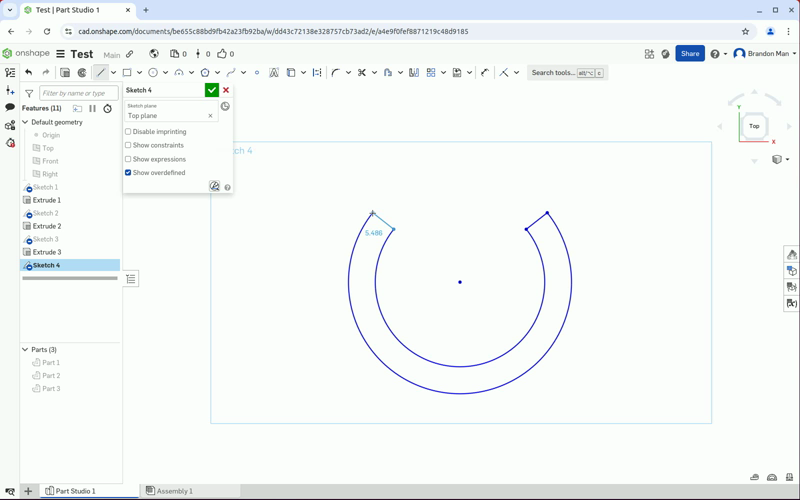
key(esc)
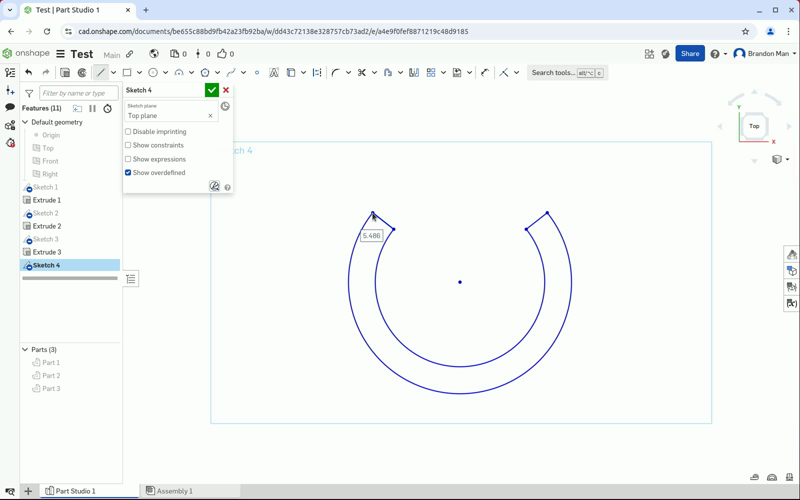
mouse_move(412, 372)
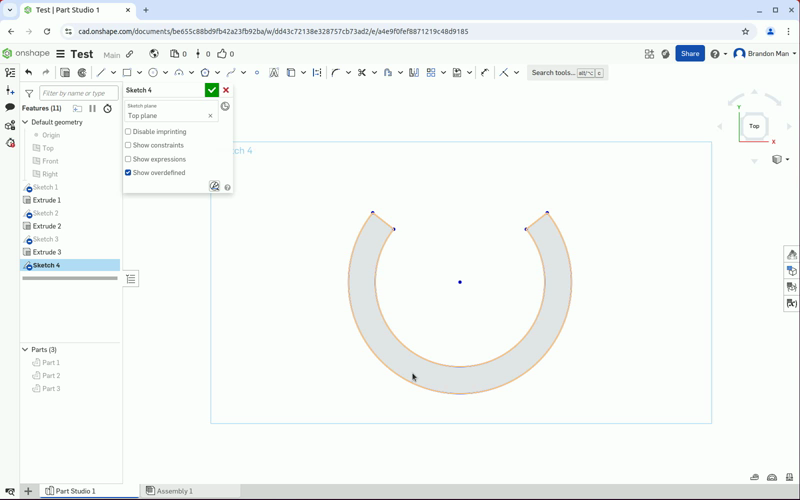
click(412, 372)
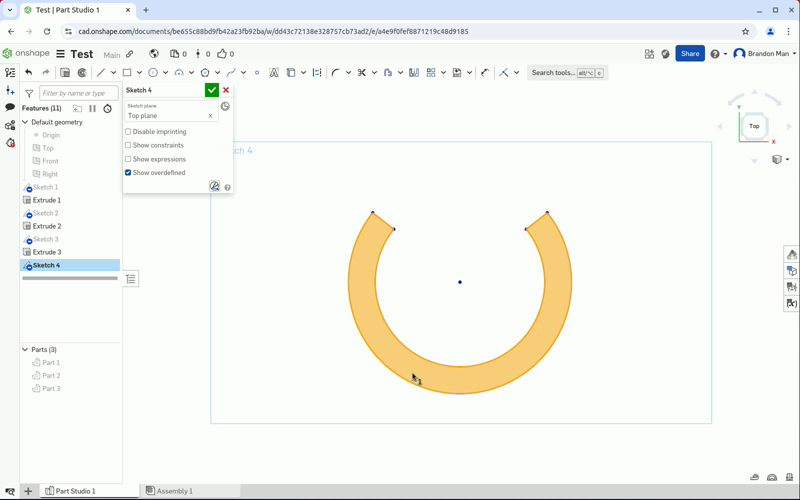
mouse_move(73, 352)
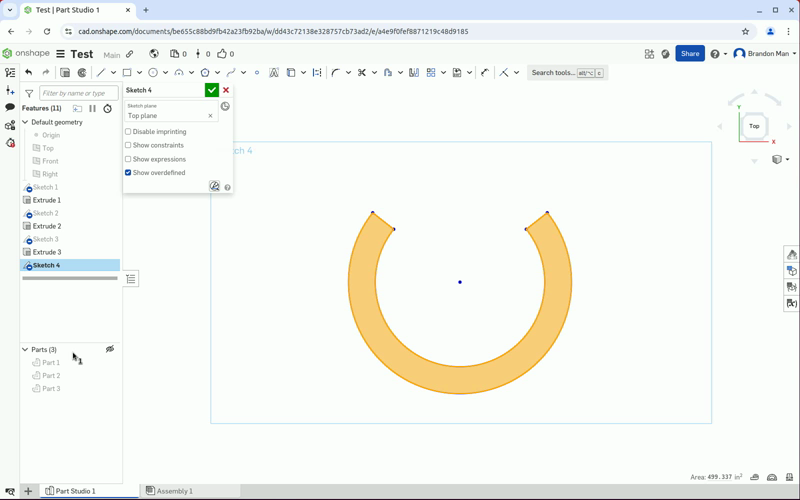
key(shift+y)
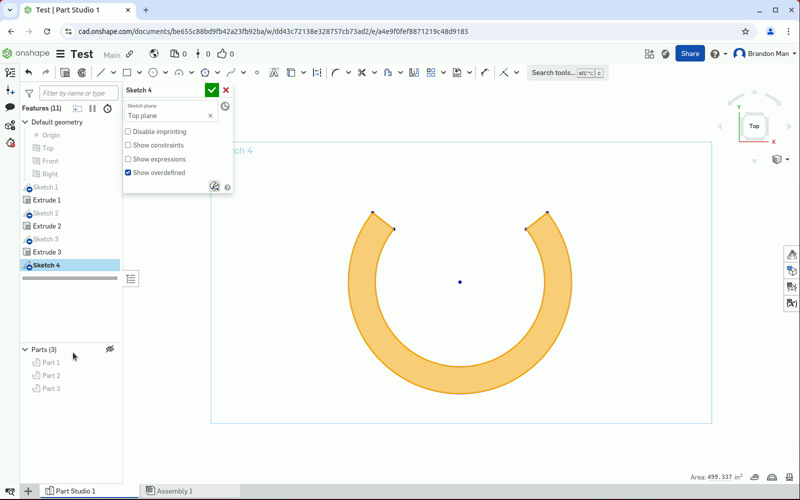
key(shift+e)
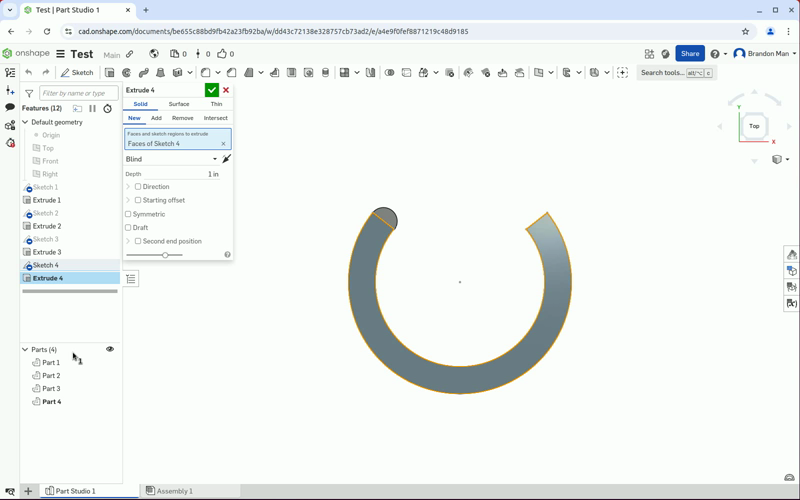
mouse_move(143, 106)
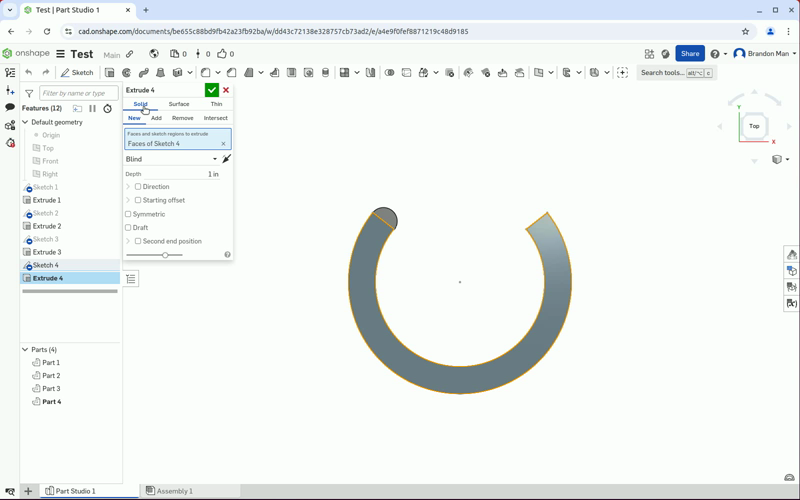
click(143, 106)
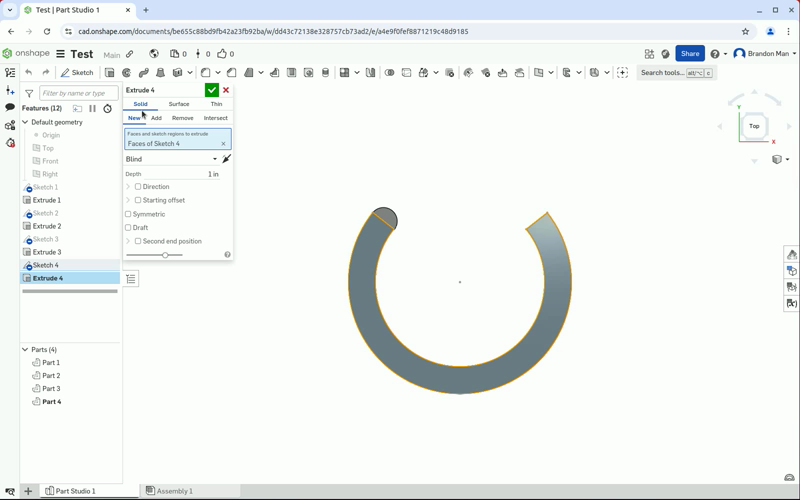
mouse_move(137, 120)
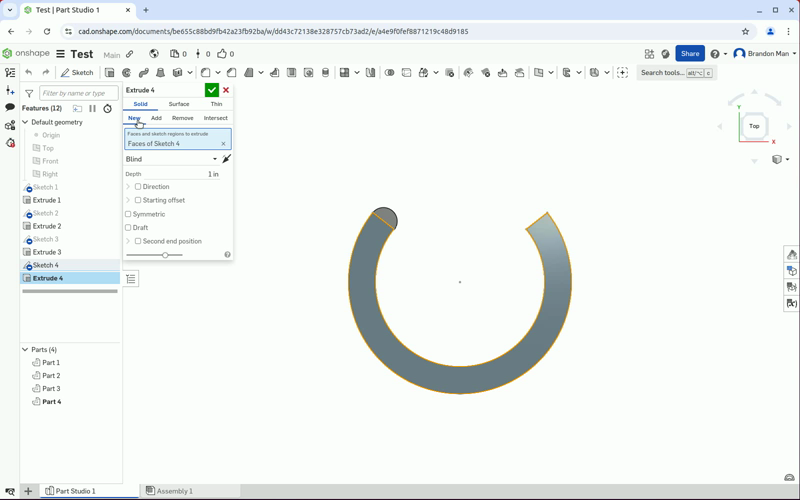
click(137, 120)
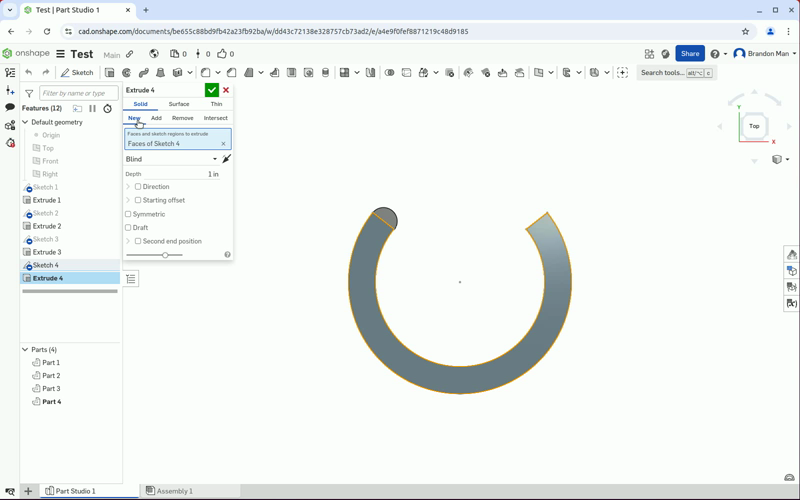
key(tab, 4)
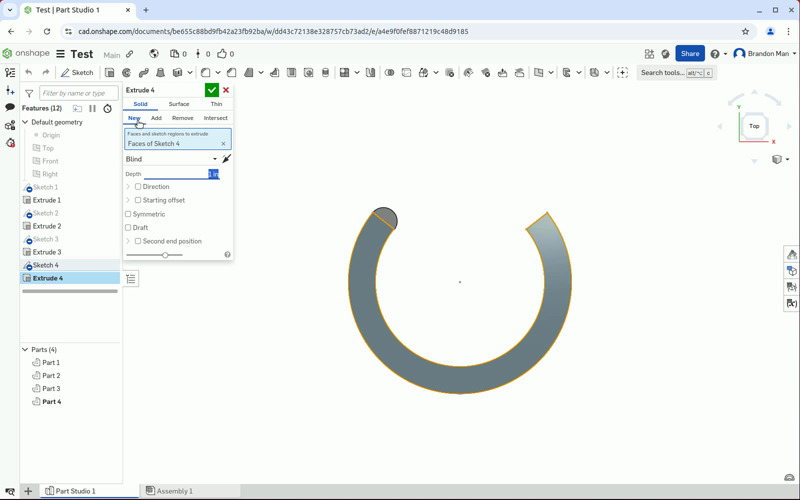
text(21.905)
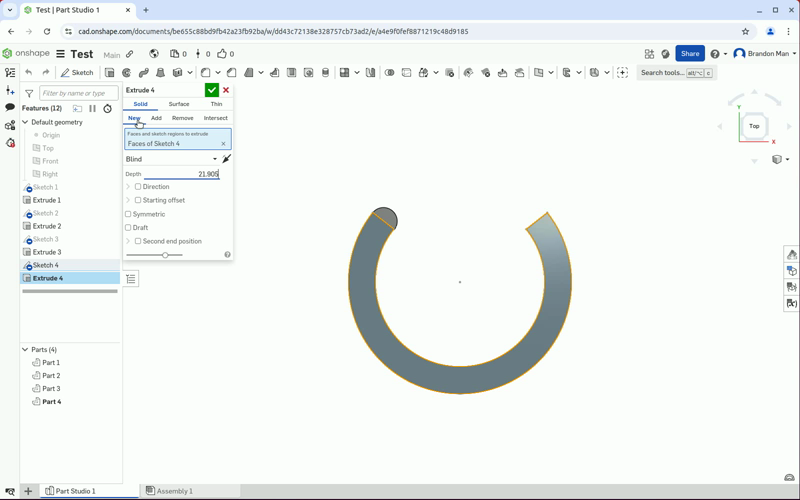
key(enter)
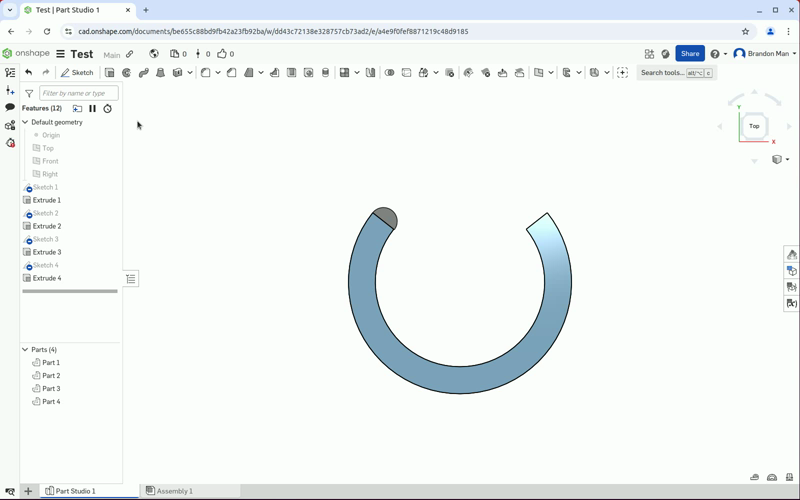
key(shift+h)
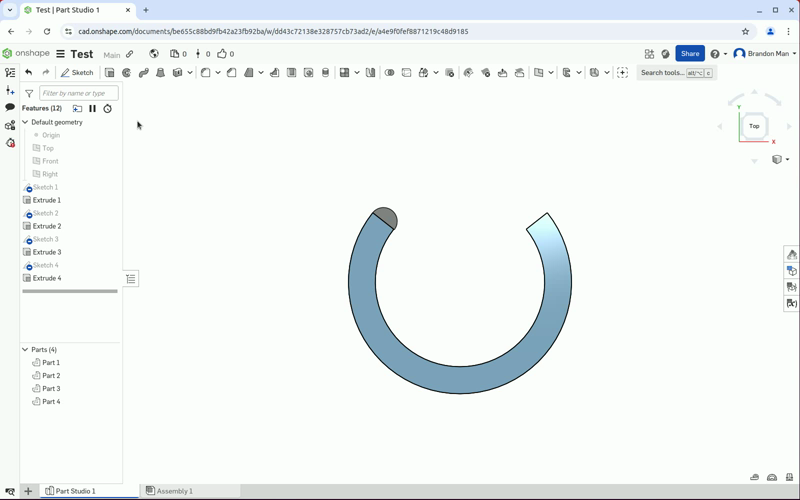
key(shift+h)
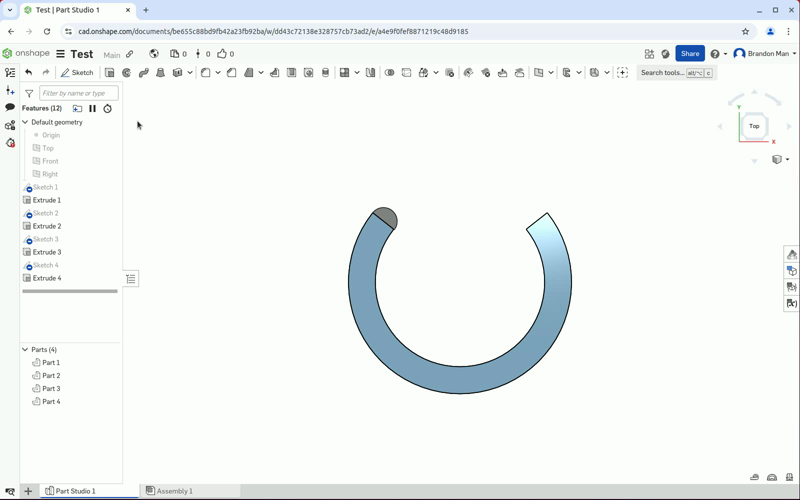
mouse_move(73, 189)
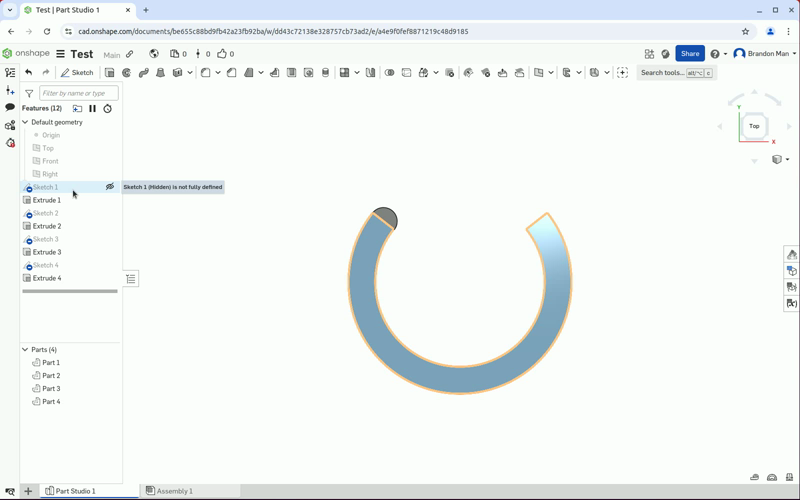
click(73, 189)
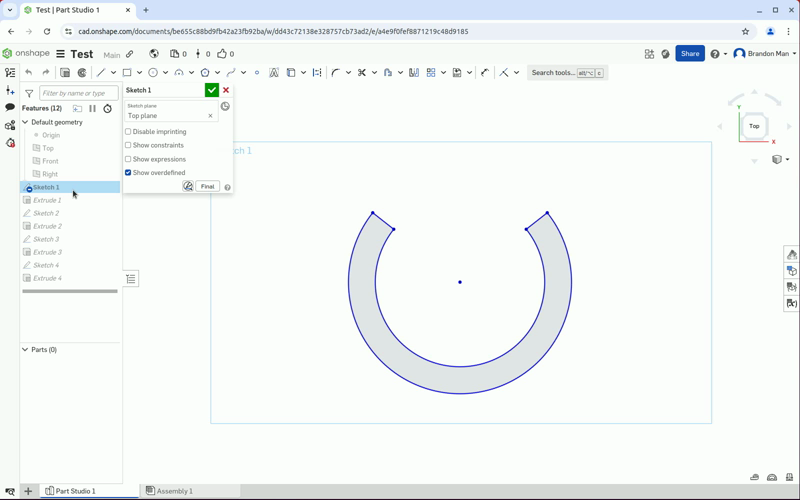
mouse_move(229, 92)
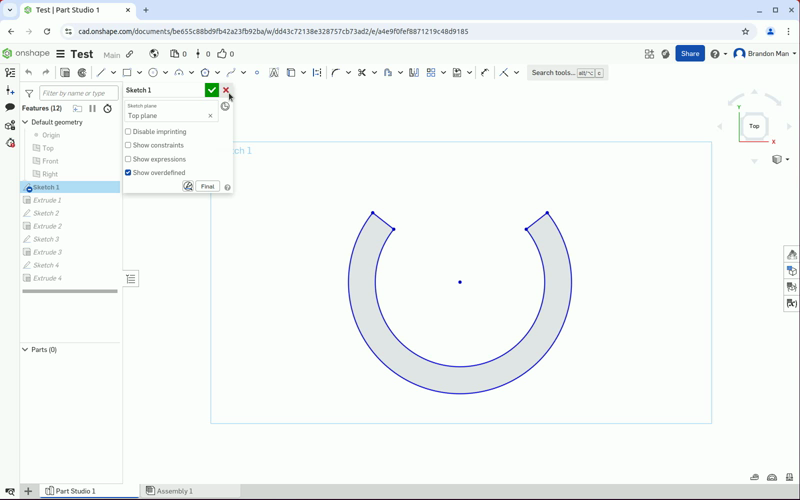
click(229, 92)
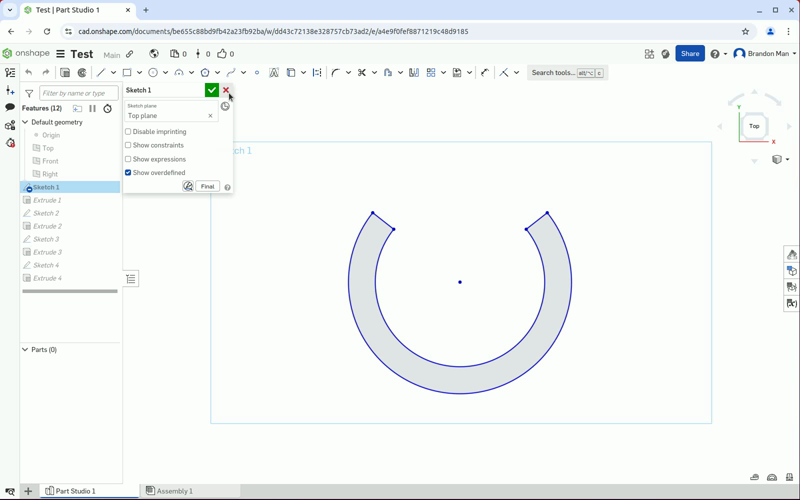
key(shift+s)
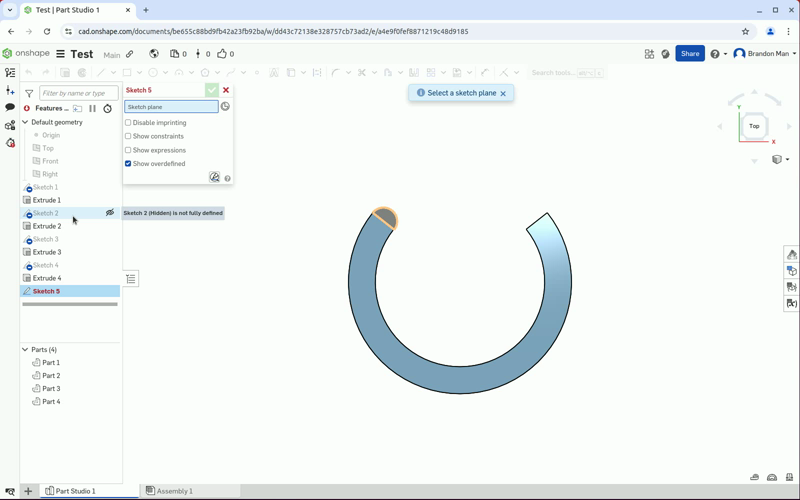
scroll(3)
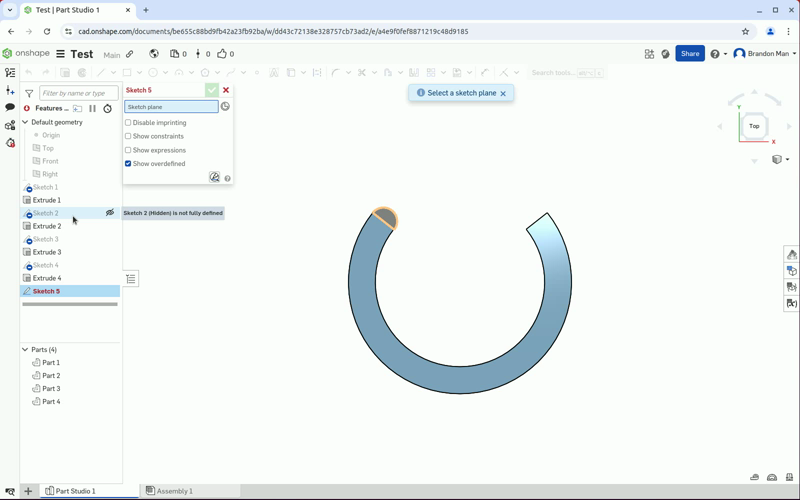
mouse_move(73, 150)
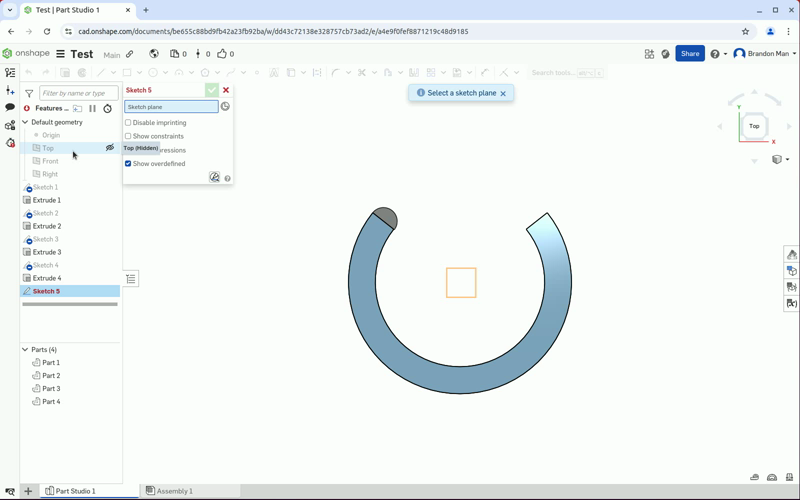
click(73, 150)
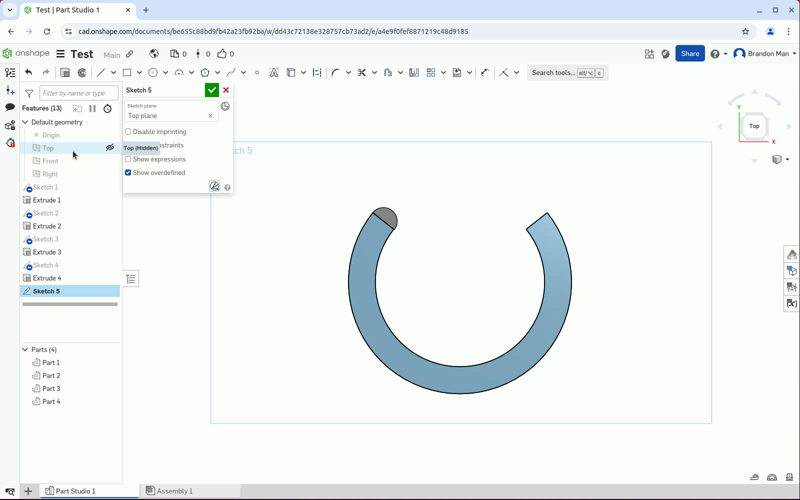
mouse_move(73, 352)
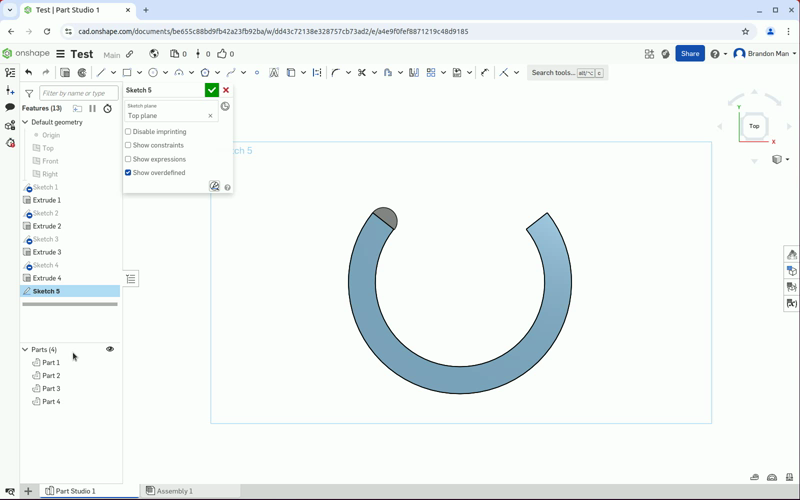
key(y)
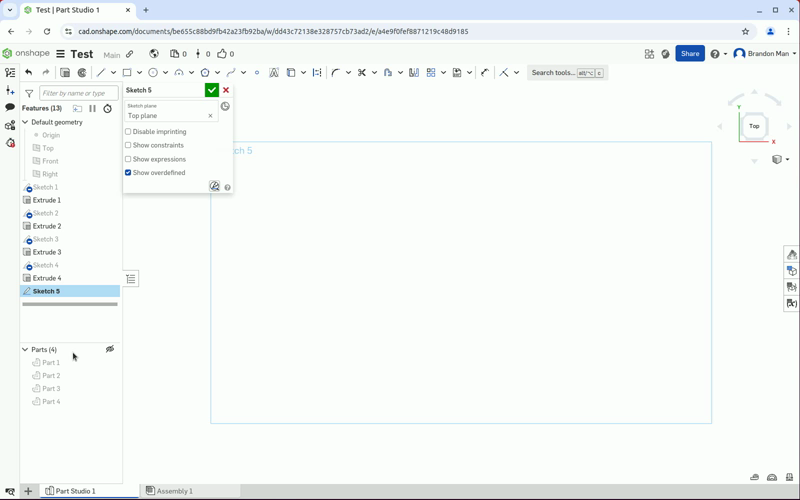
key(l)
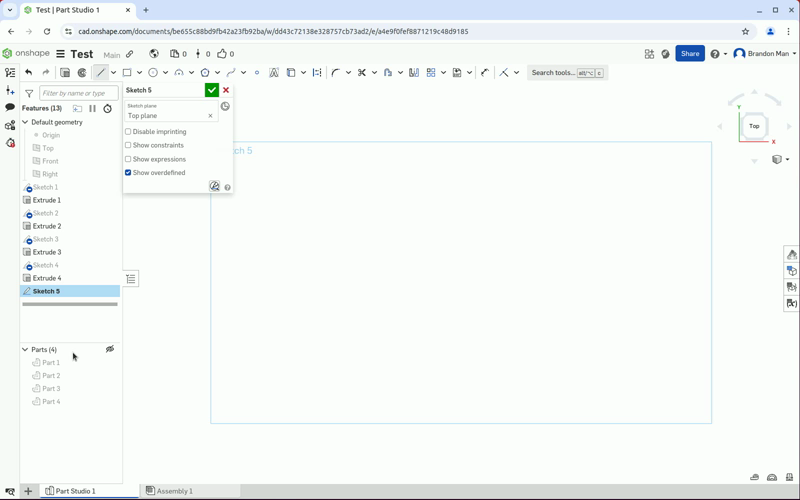
key_down(shift)
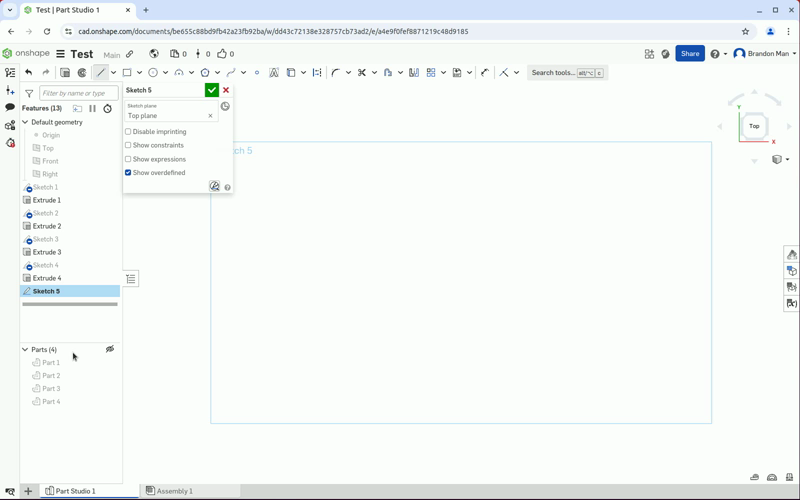
mouse_move(527, 228)
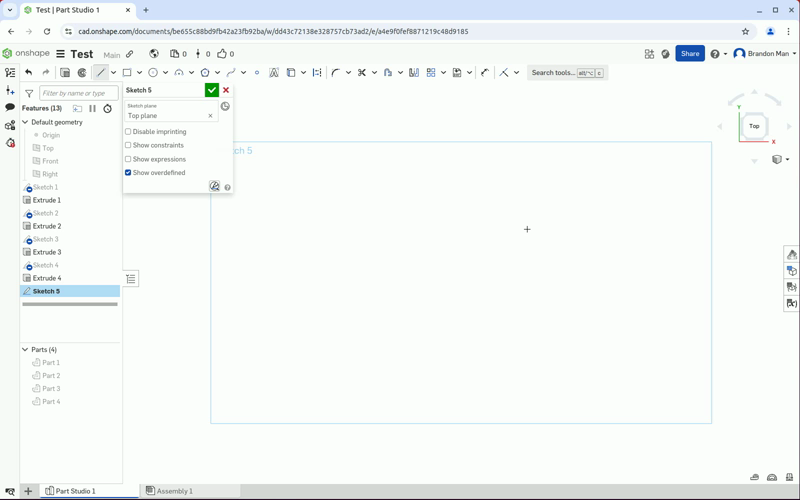
click(527, 228)
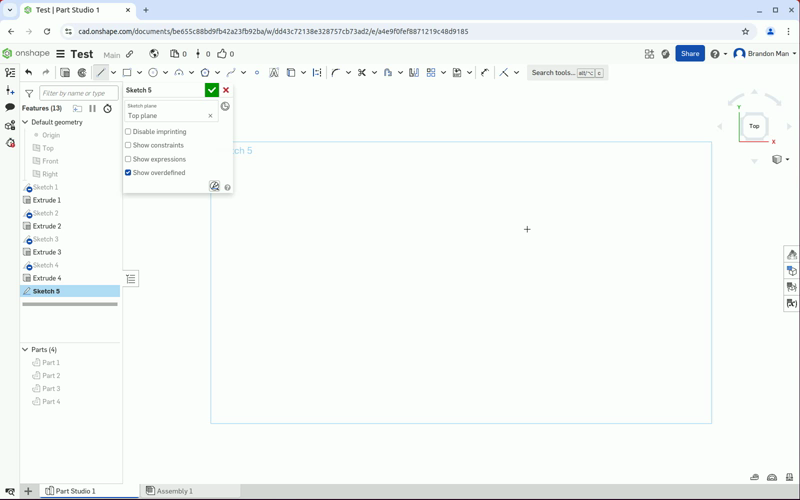
key_up(shift)
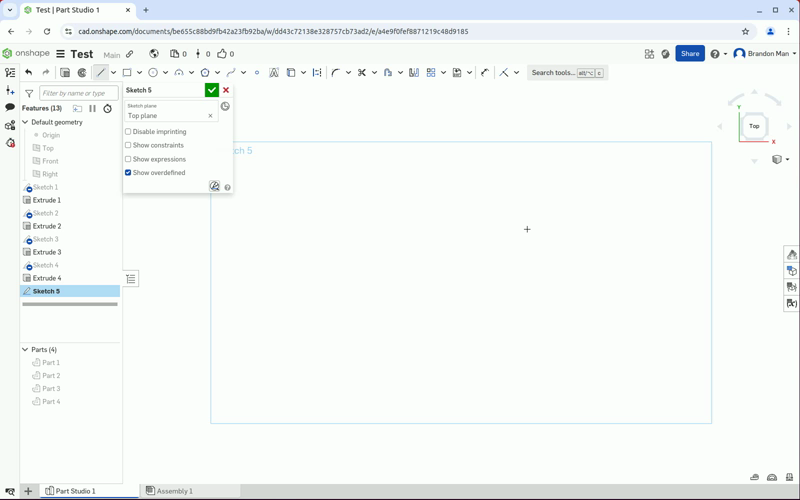
key_down(shift)
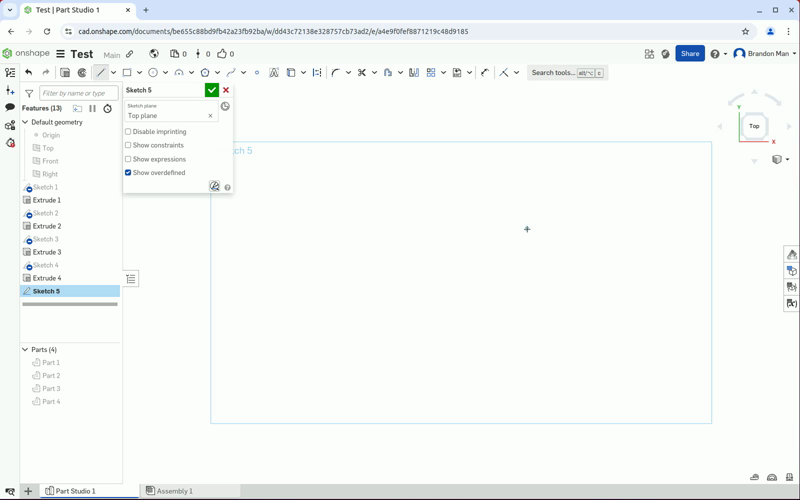
mouse_move(557, 228)
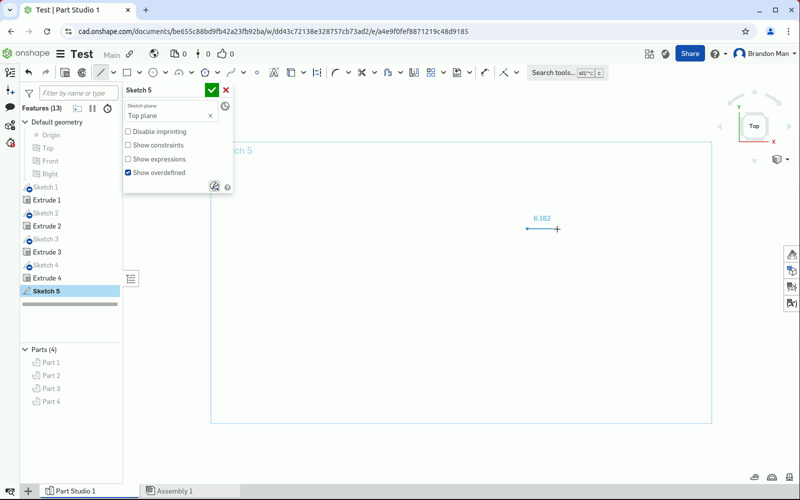
mouse_move(549, 211)
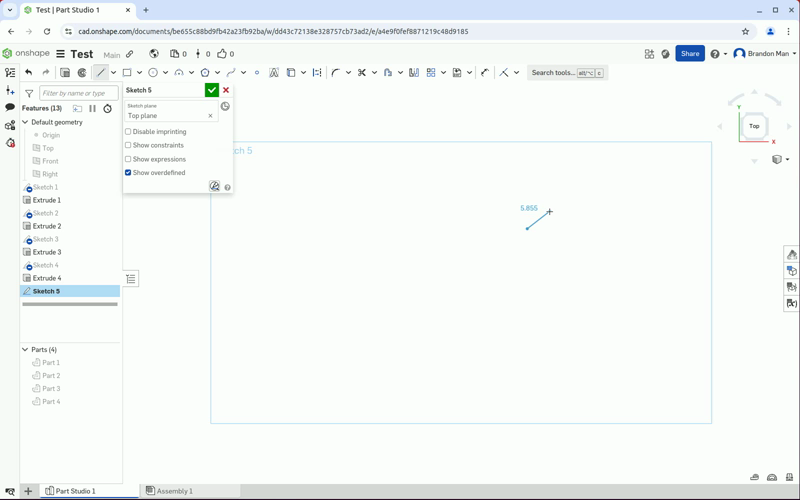
click(549, 211)
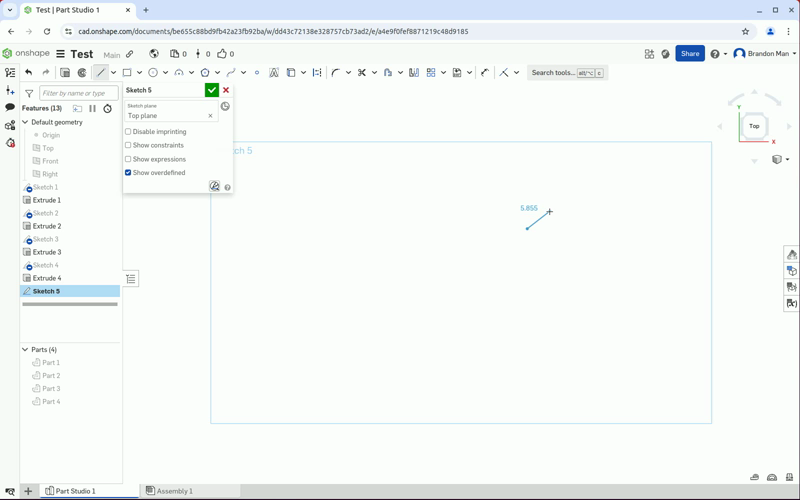
key_up(shift)
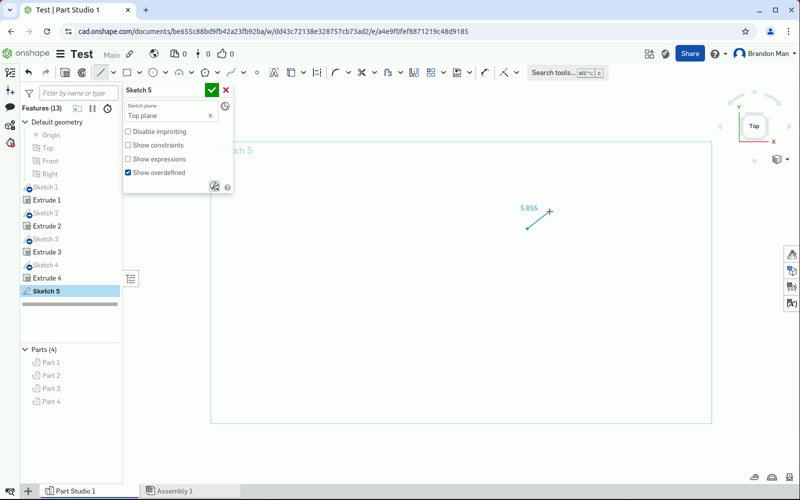
key(esc)
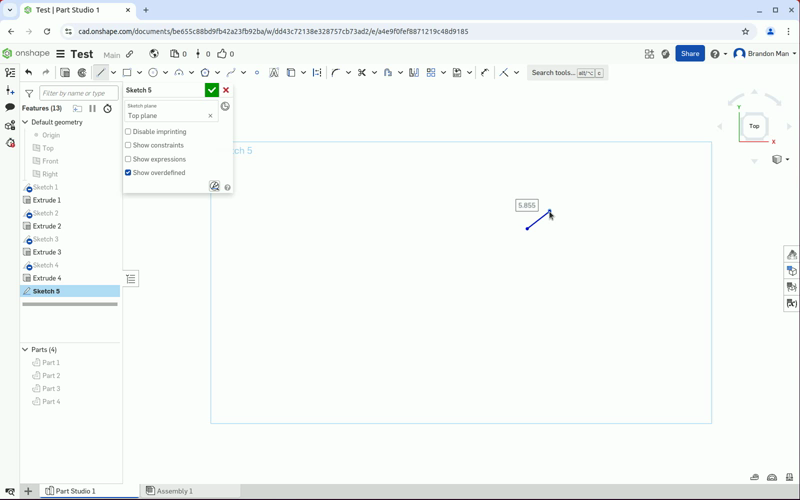
key(a)
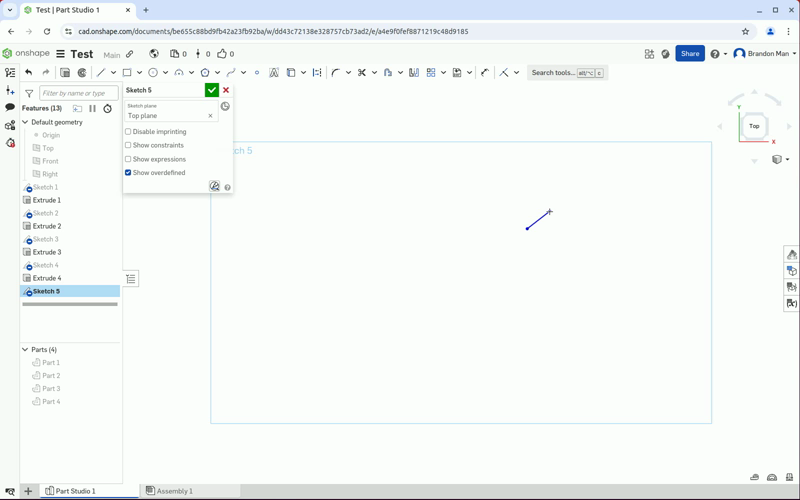
mouse_move(549, 211)
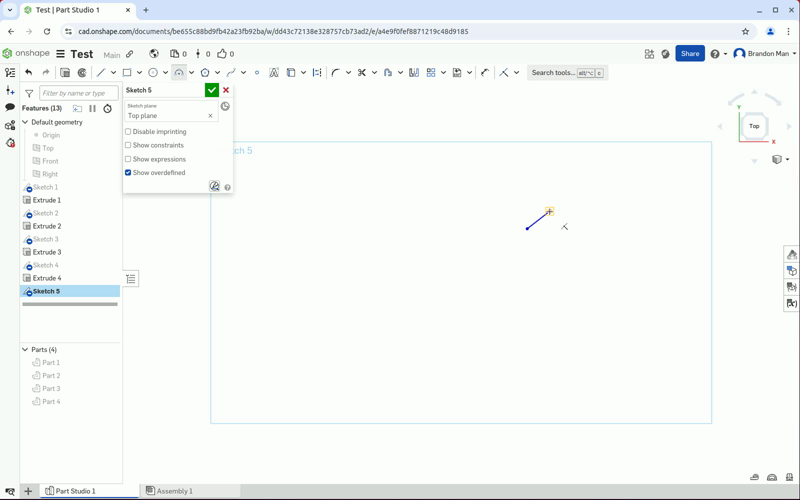
click(549, 211)
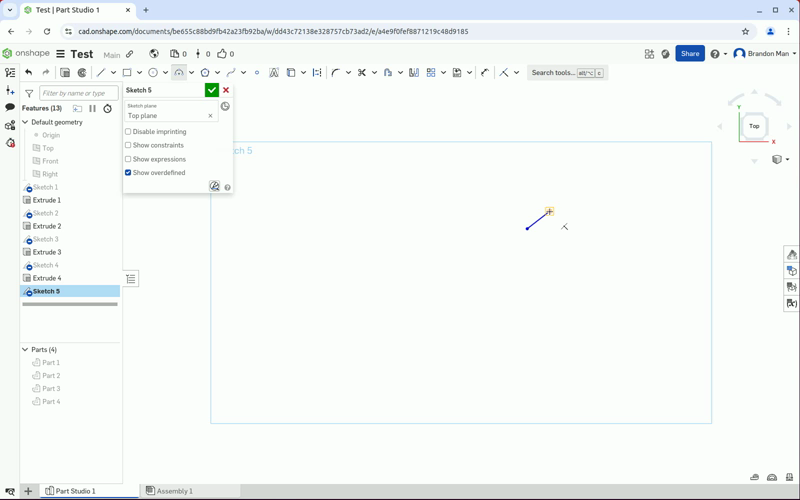
mouse_move(527, 228)
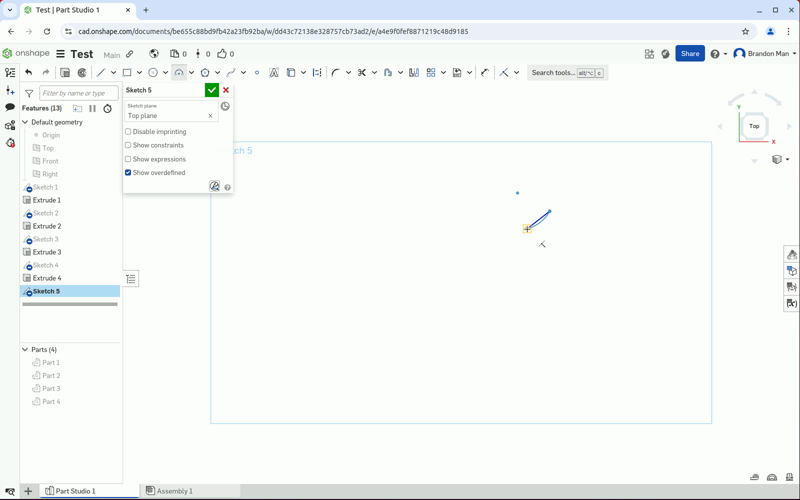
click(527, 228)
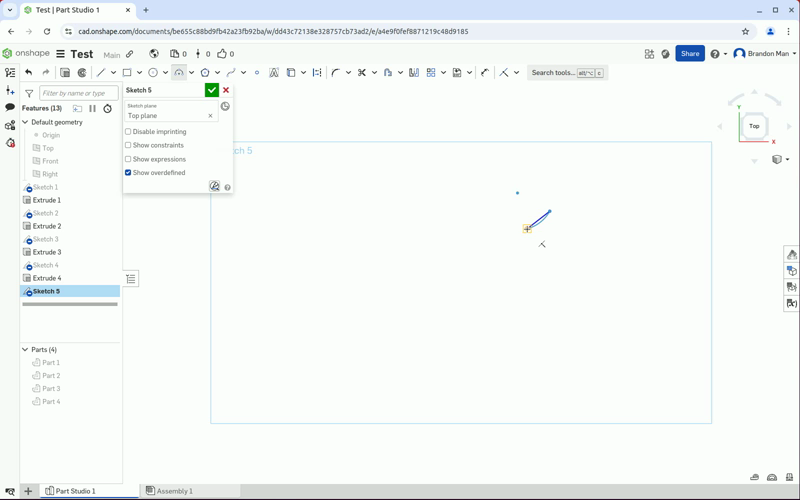
key_down(shift)
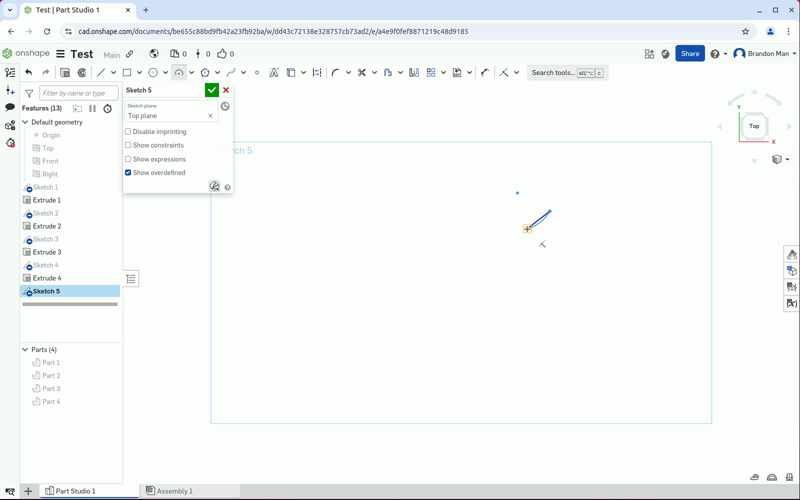
mouse_move(529, 209)
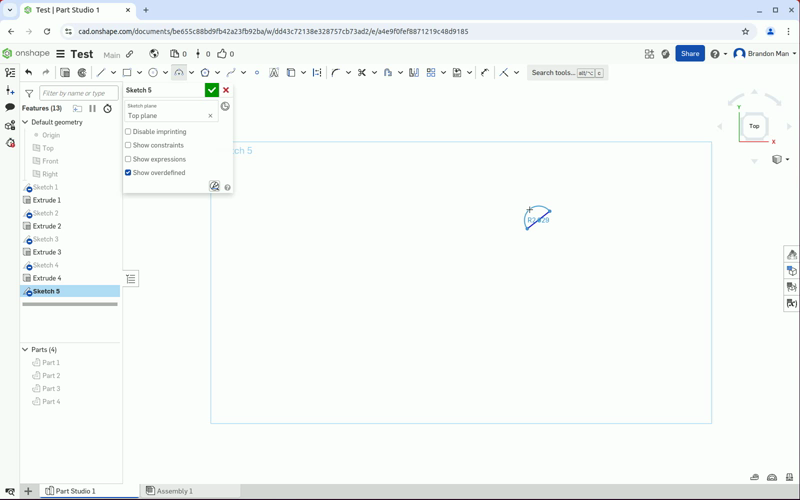
click(529, 209)
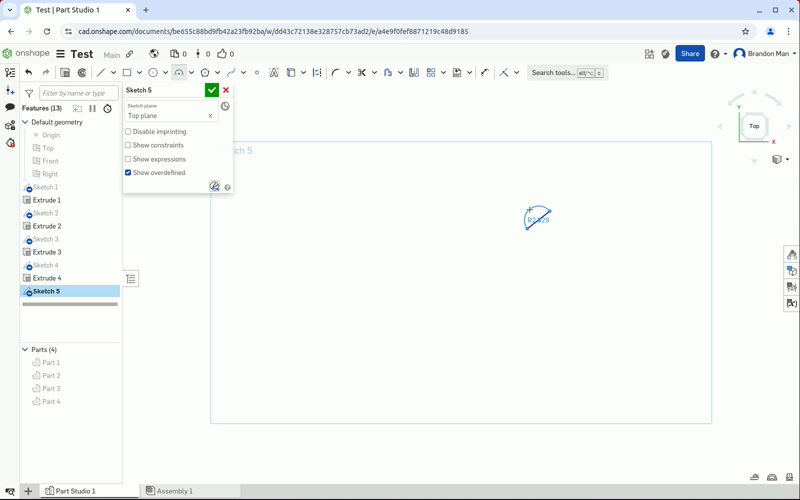
key_up(shift)
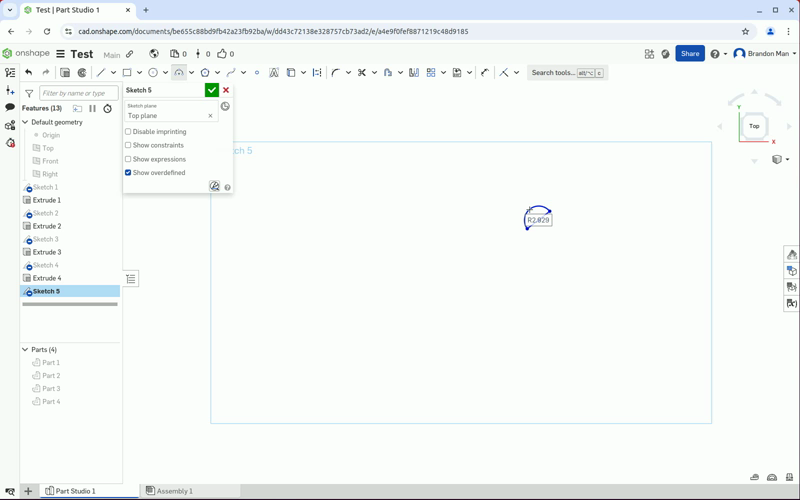
key(esc)
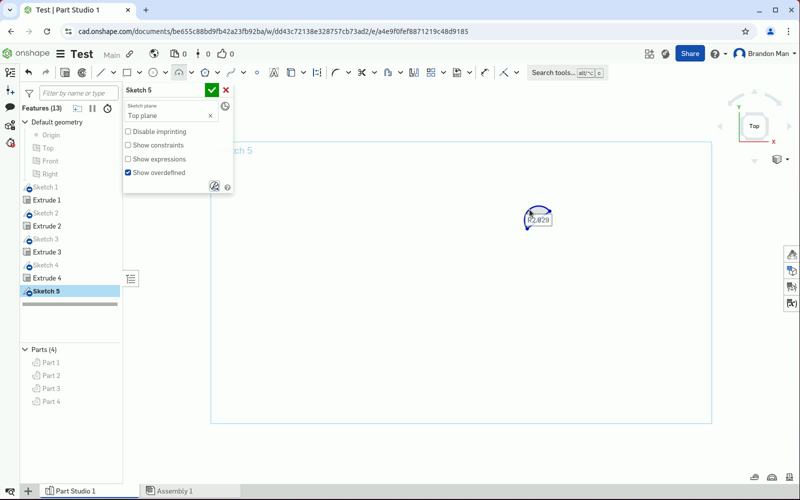
mouse_move(537, 210)
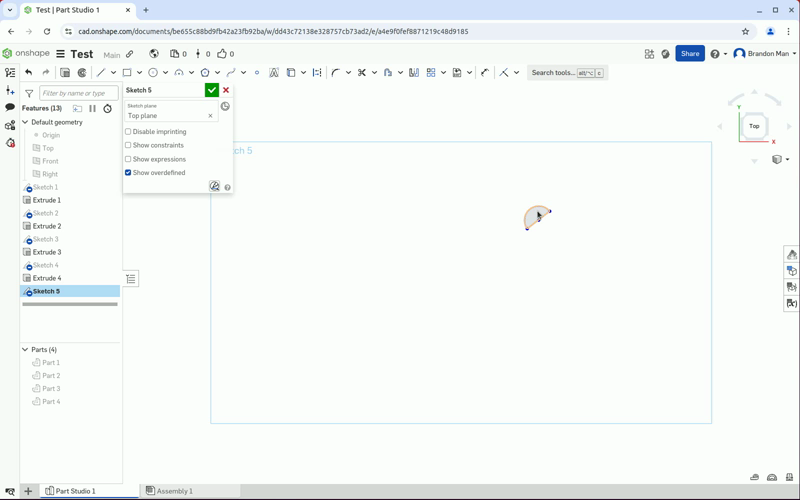
scroll(6)
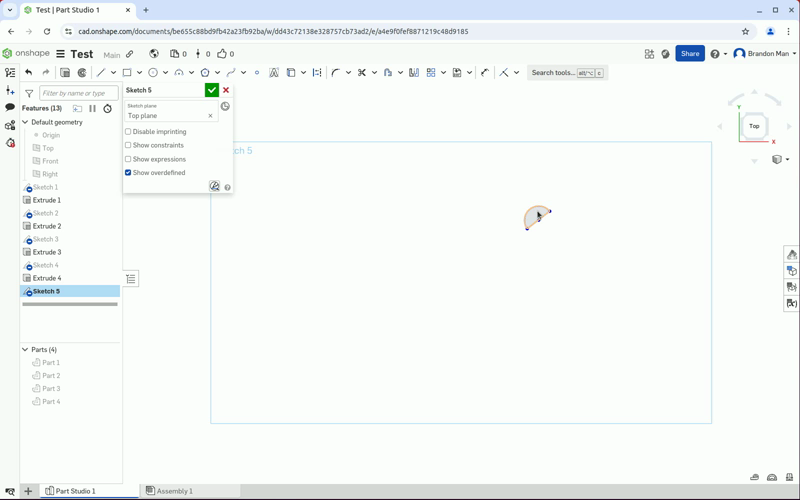
scroll(6)
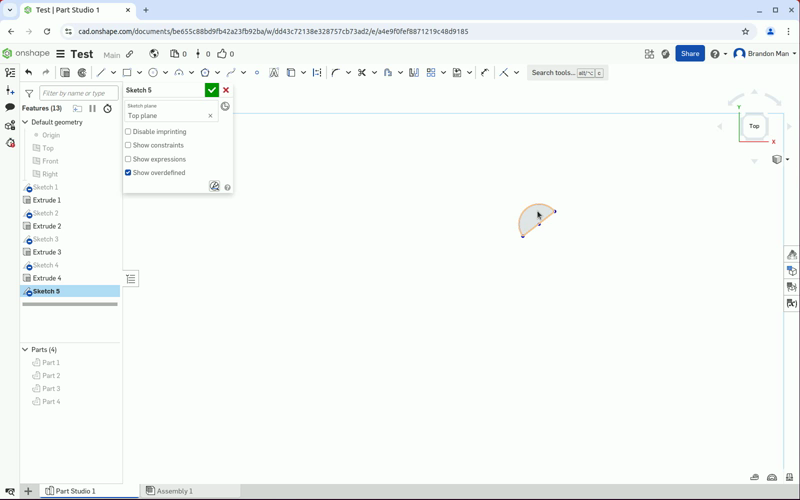
scroll(6)
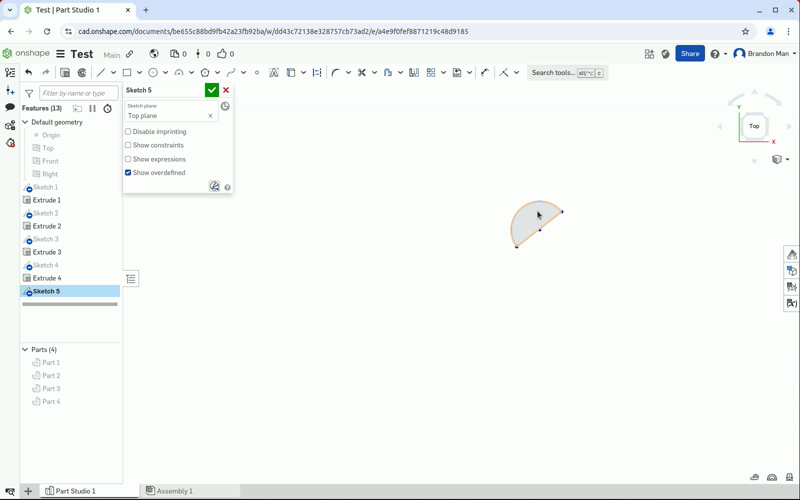
scroll(6)
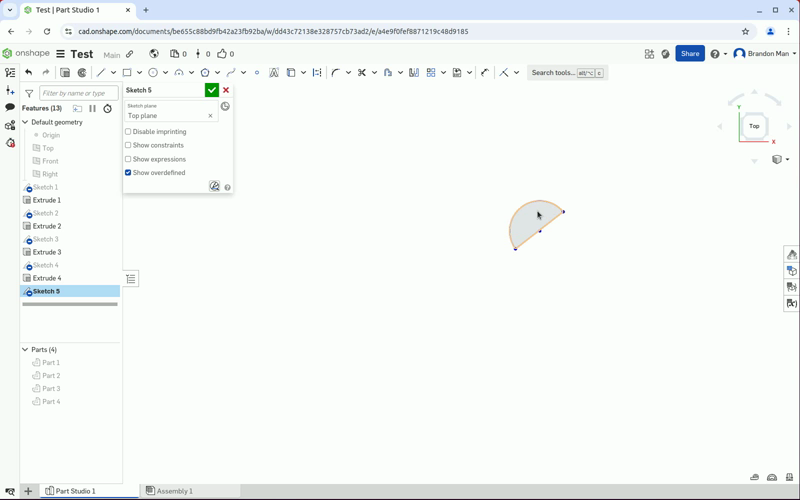
scroll(6)
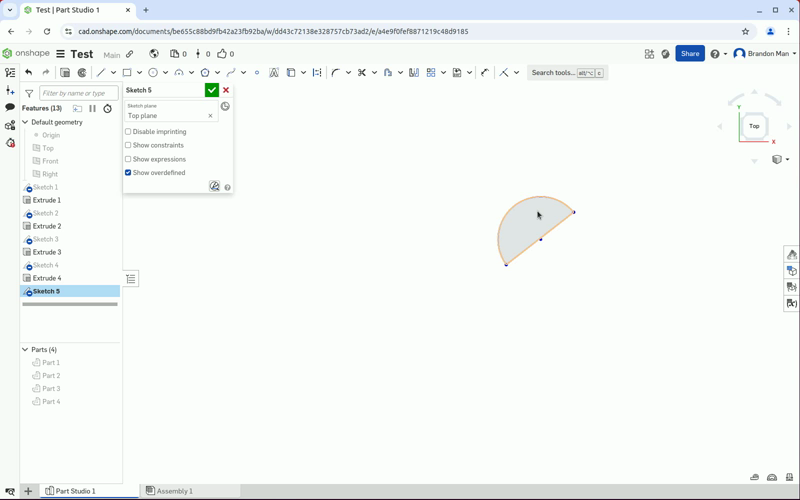
scroll(6)
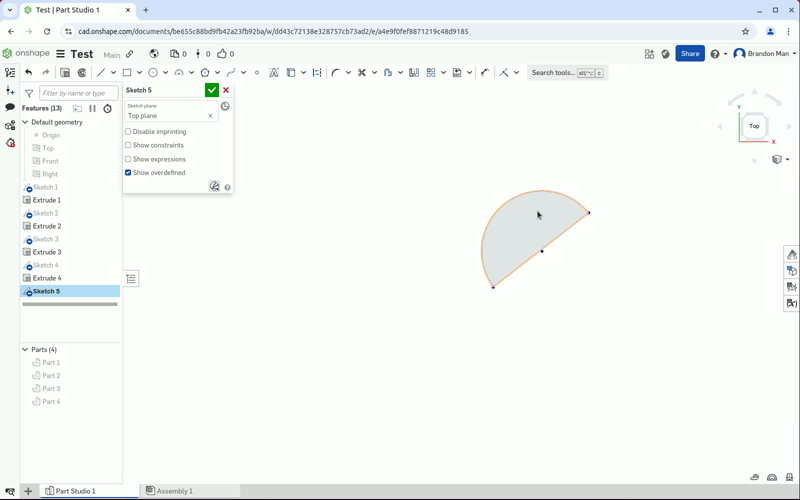
scroll(6)
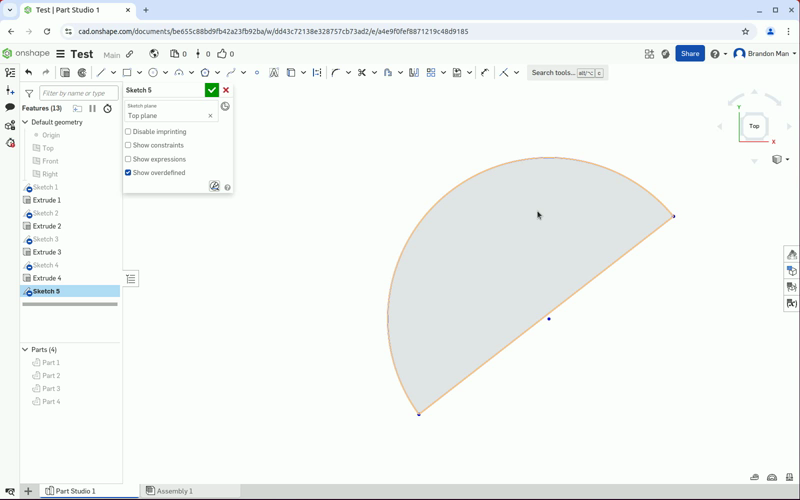
click(537, 210)
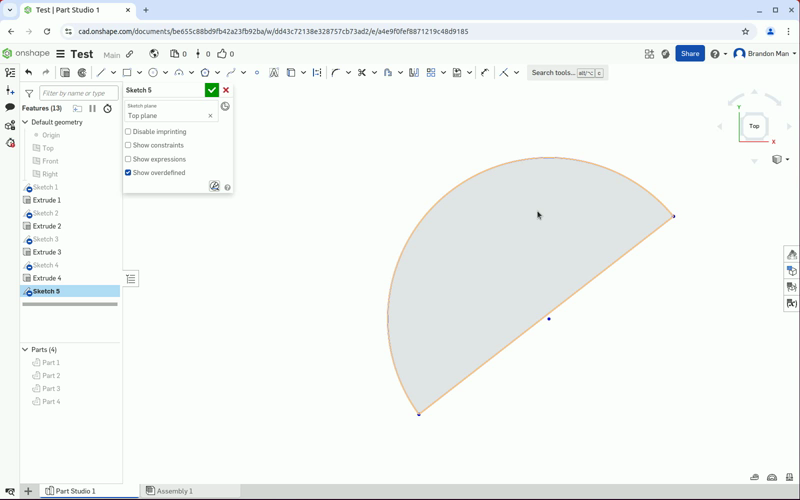
scroll(-6)
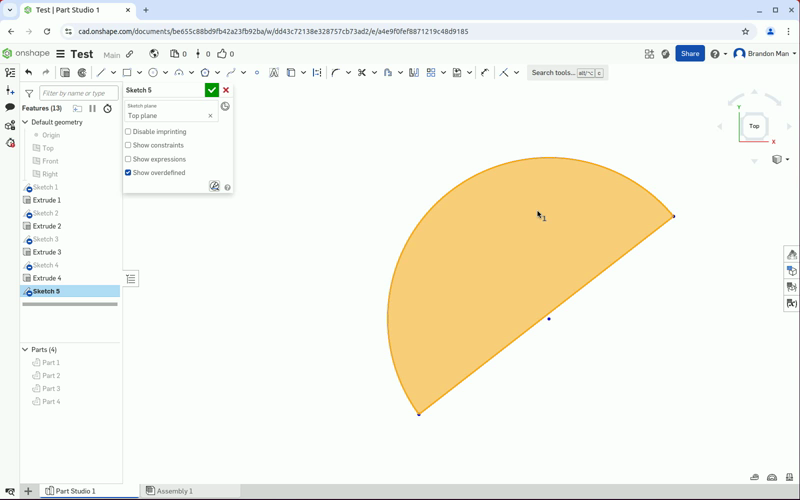
scroll(-6)
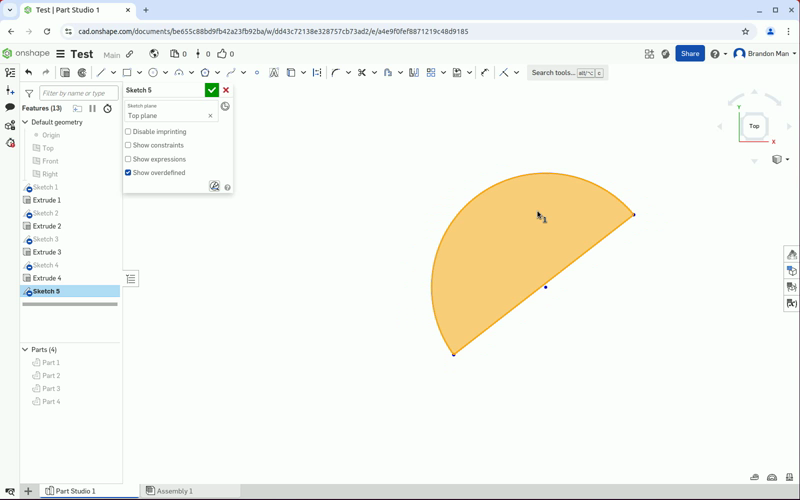
scroll(-6)
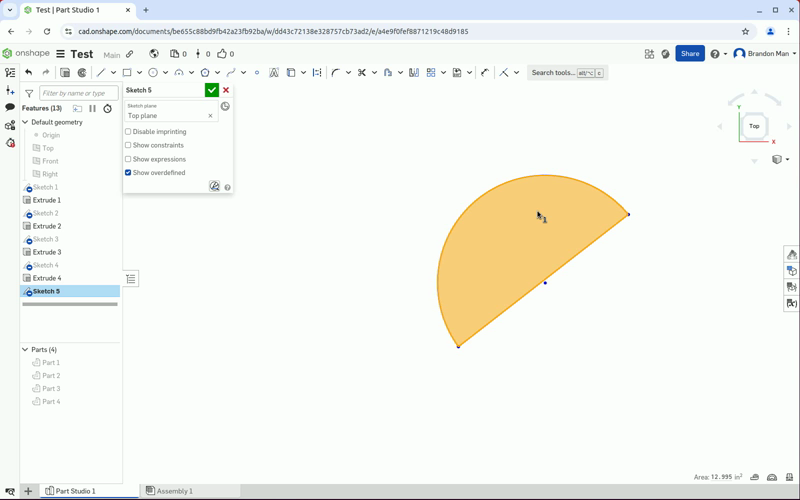
scroll(-6)
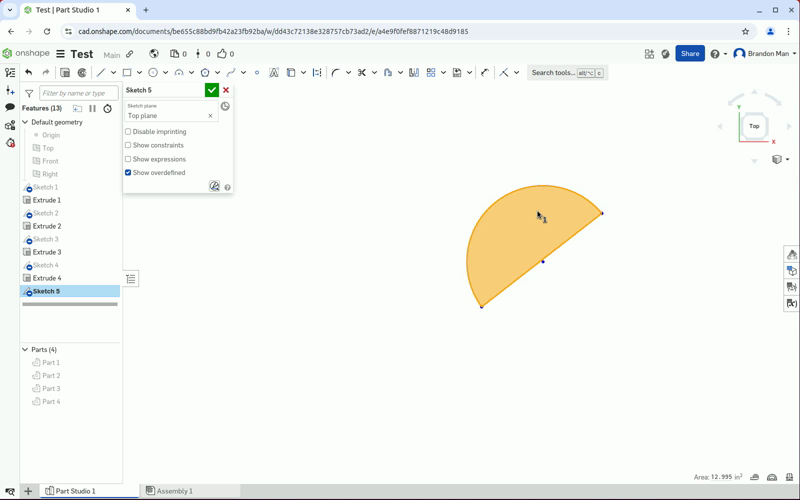
scroll(-6)
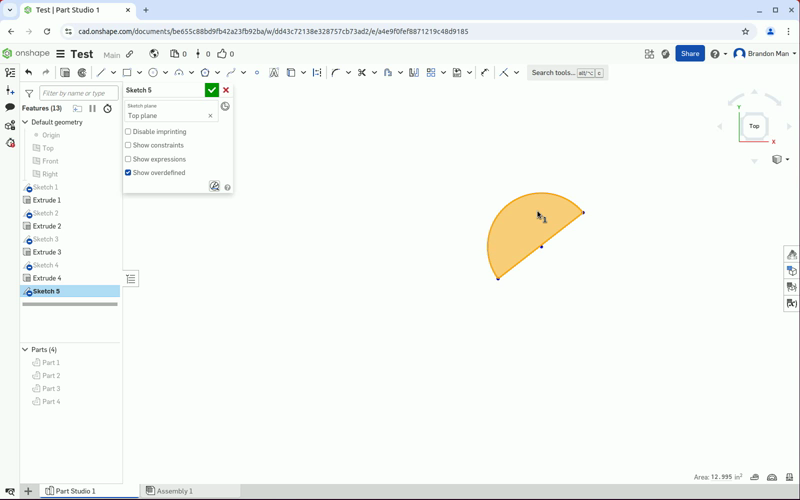
scroll(-6)
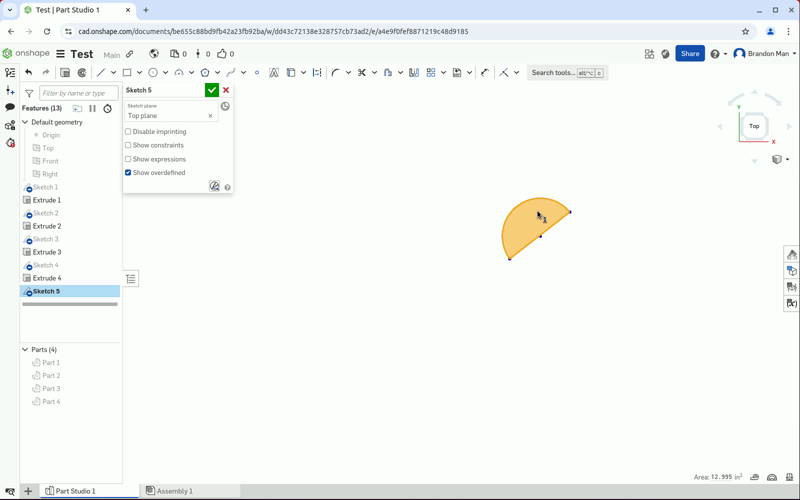
scroll(-6)
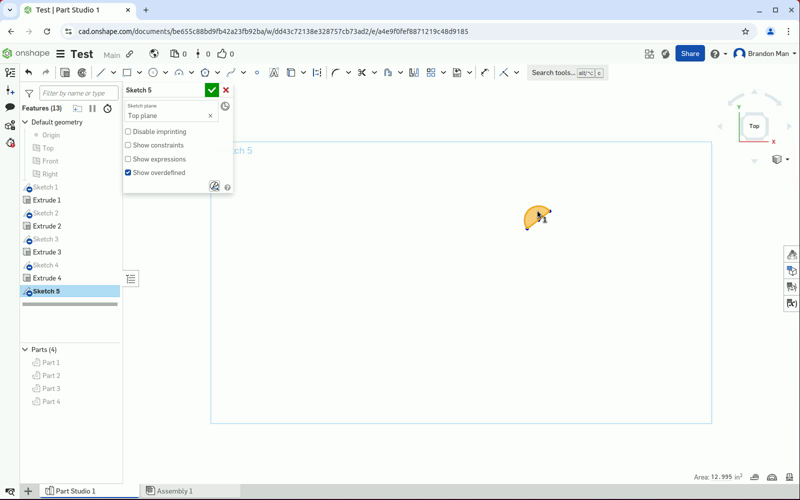
mouse_move(73, 352)
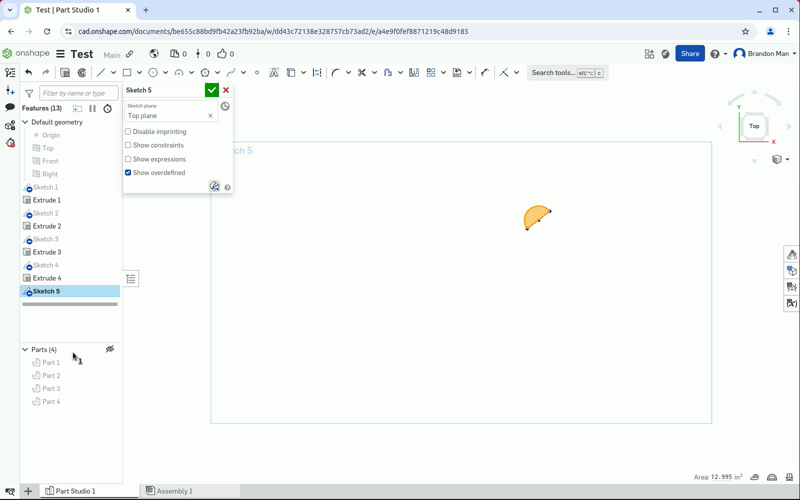
key(shift+y)
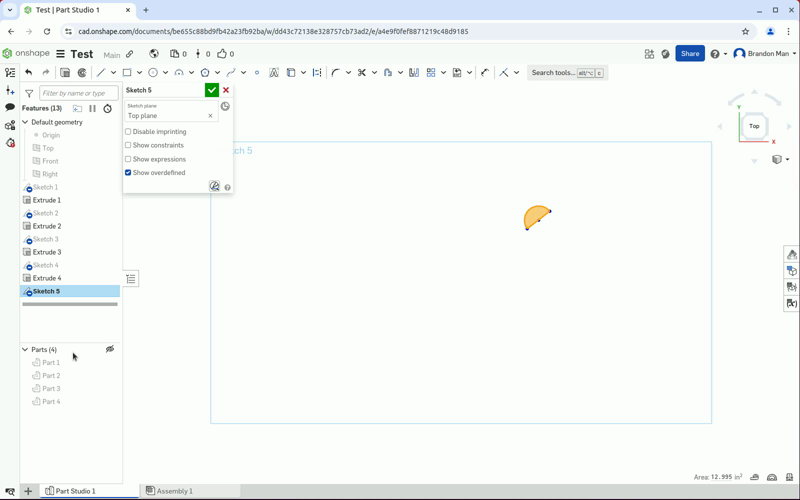
key(shift+e)
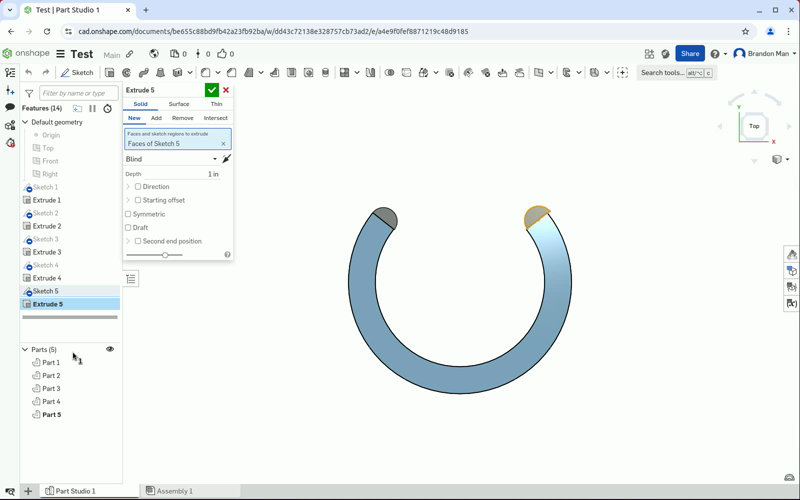
mouse_move(143, 106)
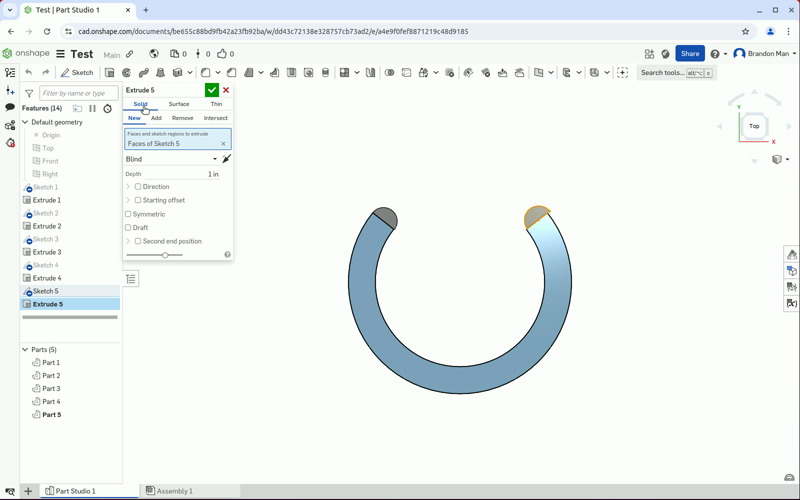
click(143, 106)
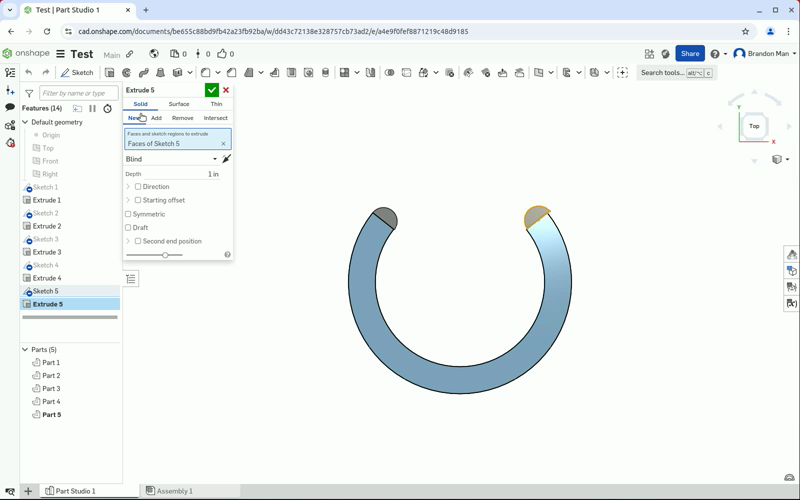
mouse_move(137, 120)
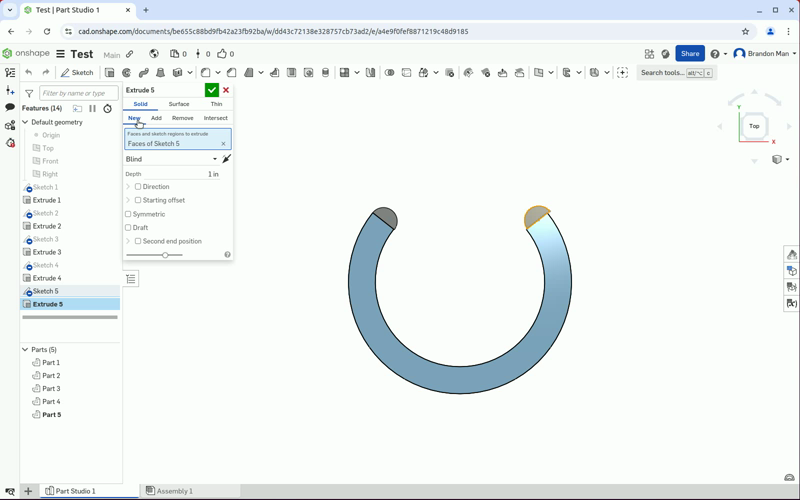
click(137, 120)
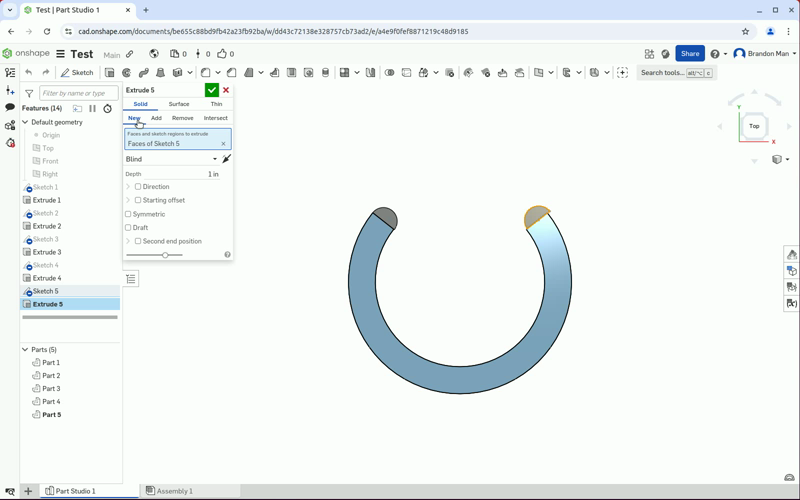
key(tab, 4)
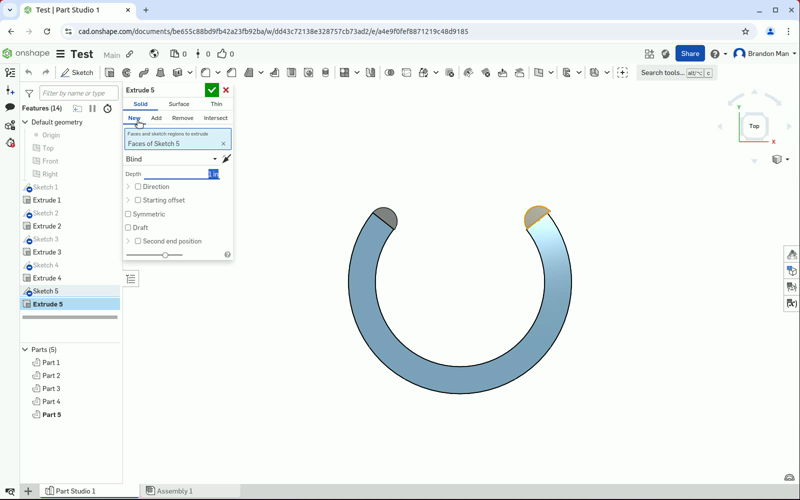
text(21.905)
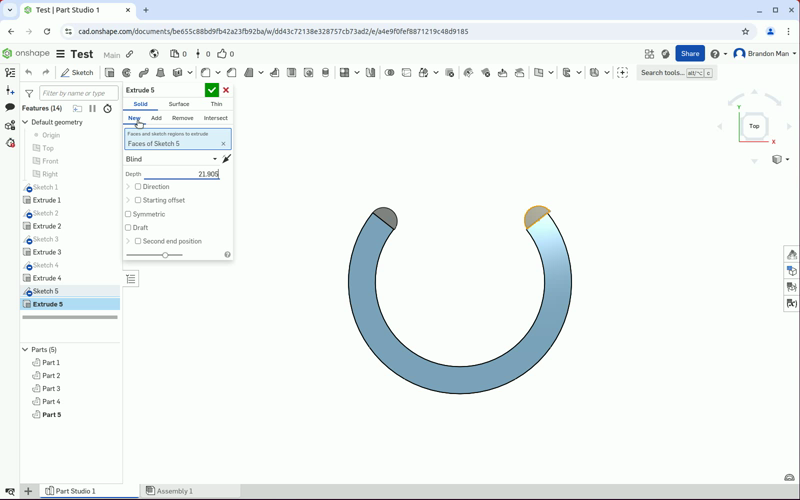
key(enter)
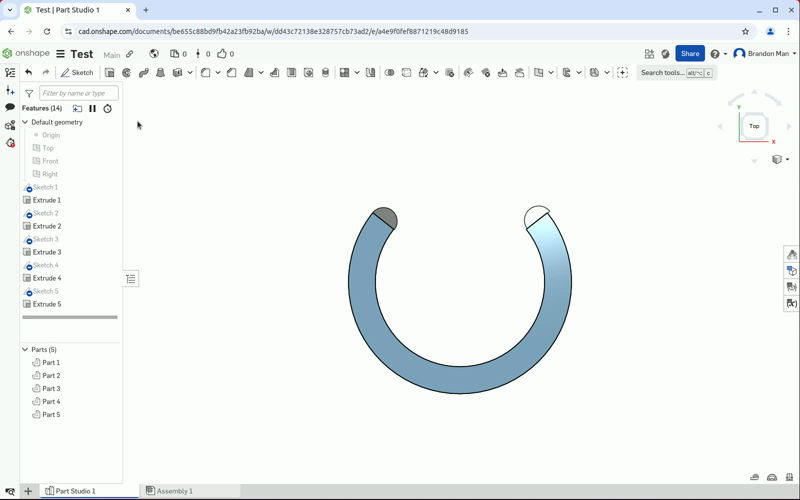
key(shift+h)
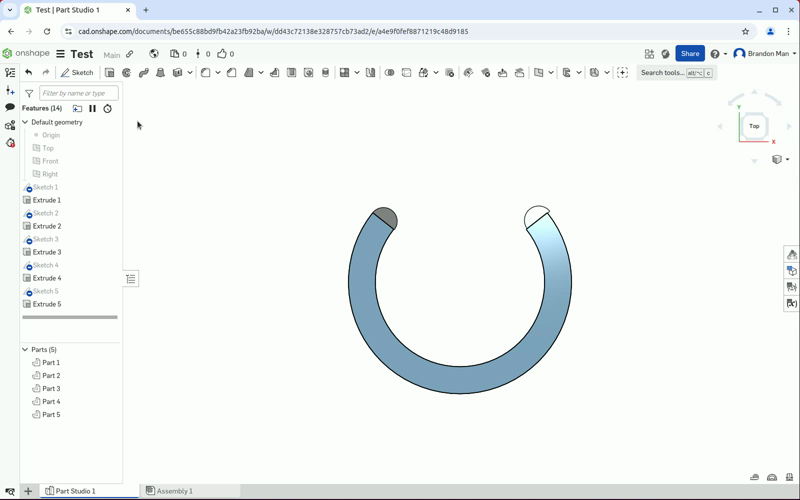
key(shift+h)
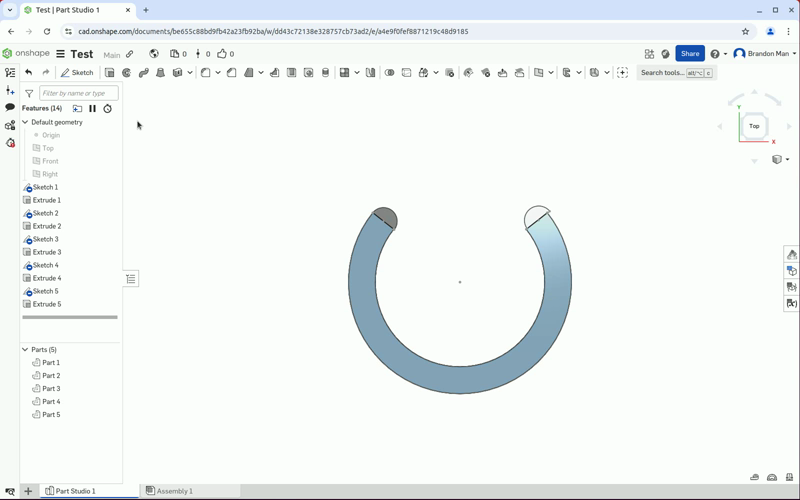
key(shift+7)
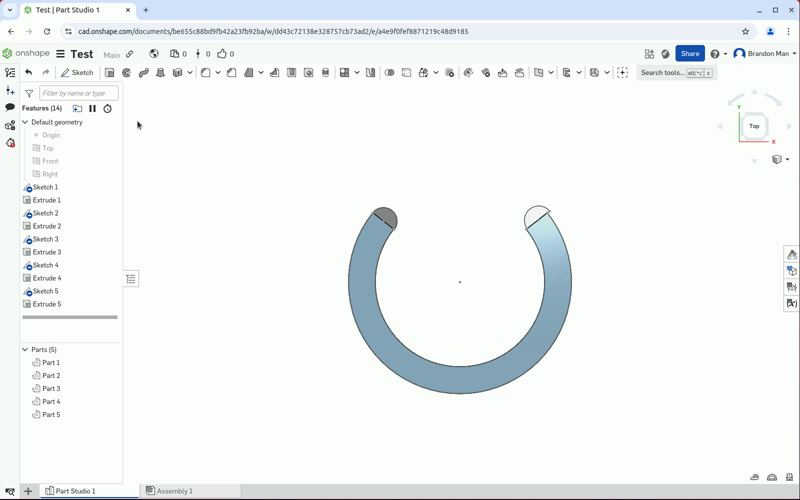
key(up, 3)
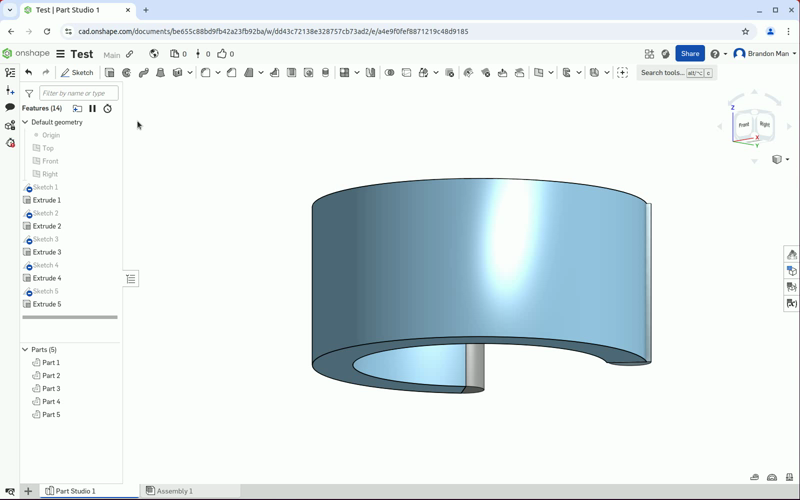
key(left, 3)
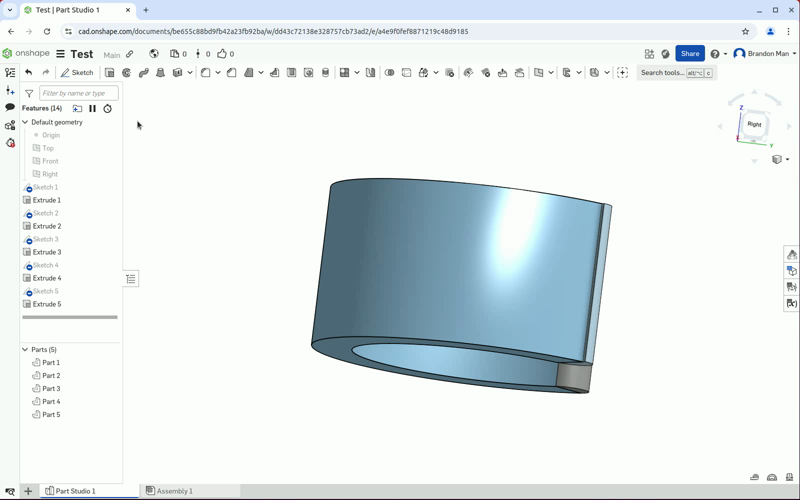
key(right, 3)
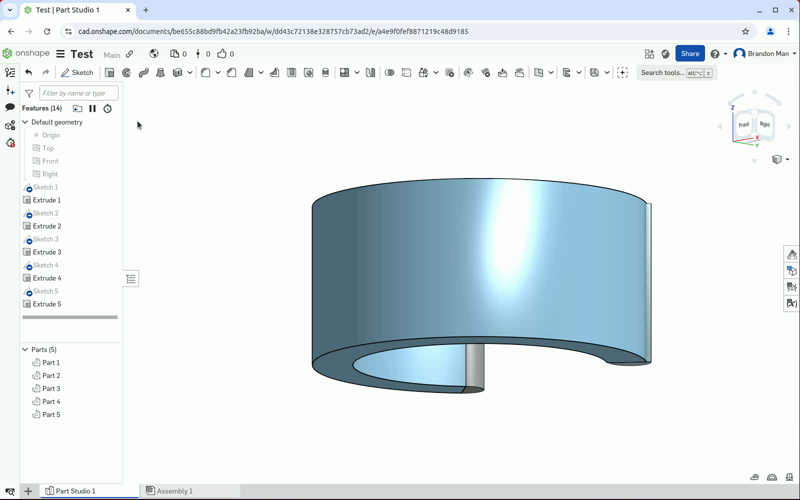
key(down, 3)
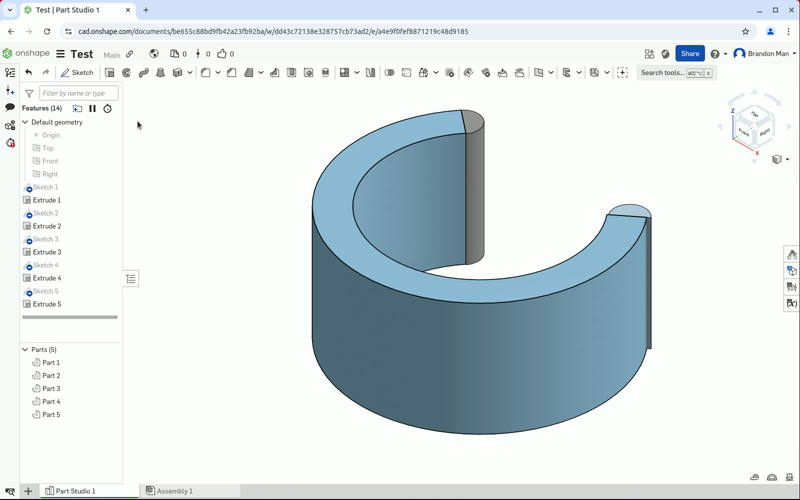
mouse_move(73, 189)
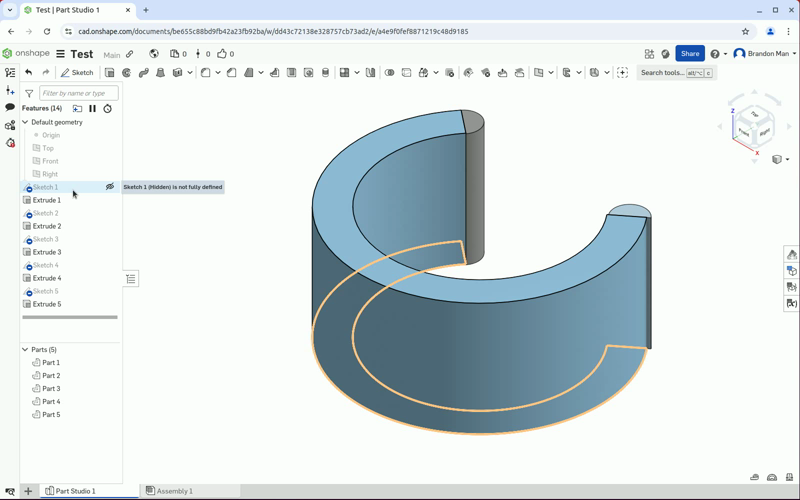
click(73, 189)